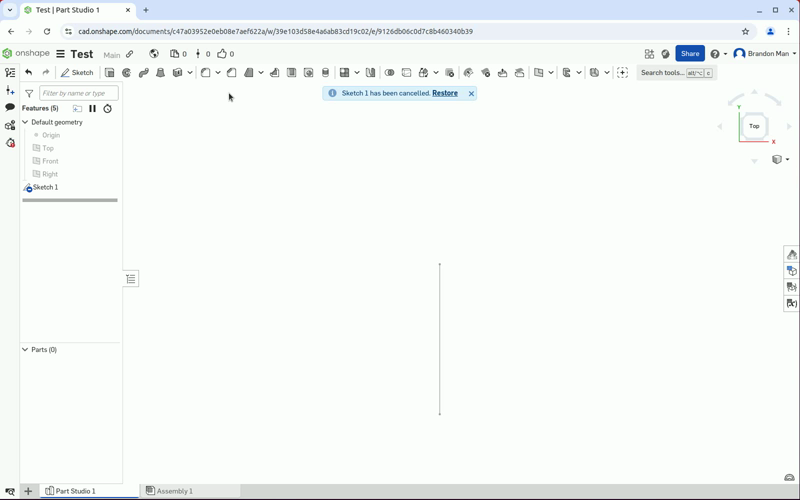
key(shift+h)
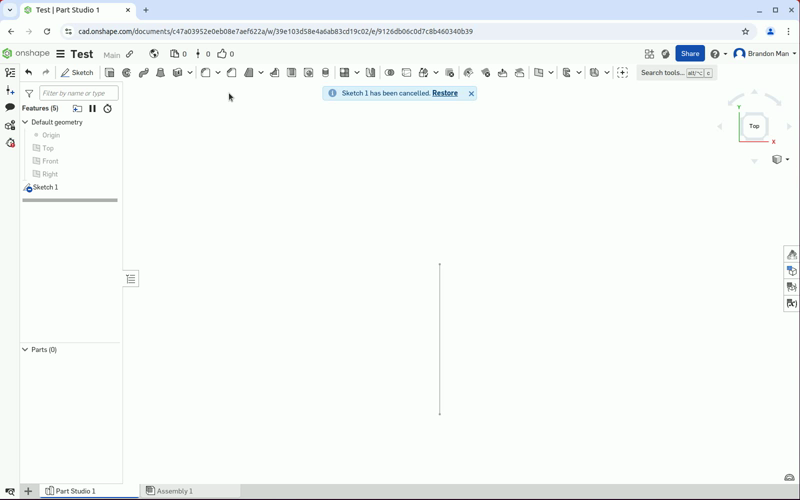
key(shift+s)
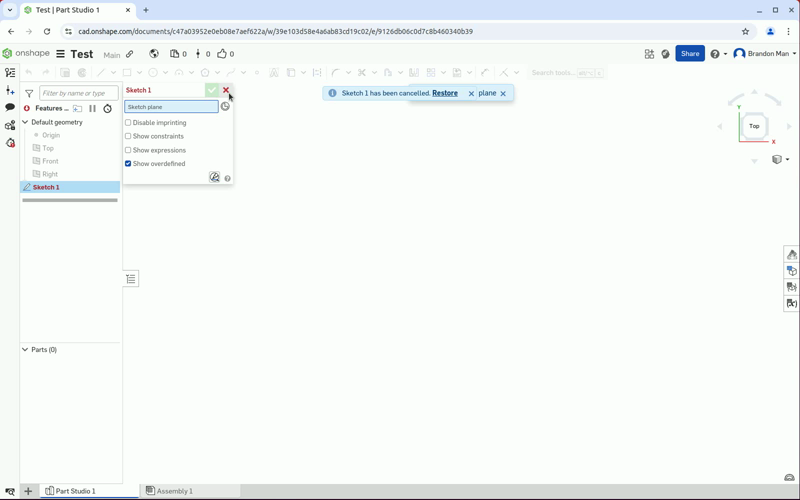
mouse_move(73, 150)
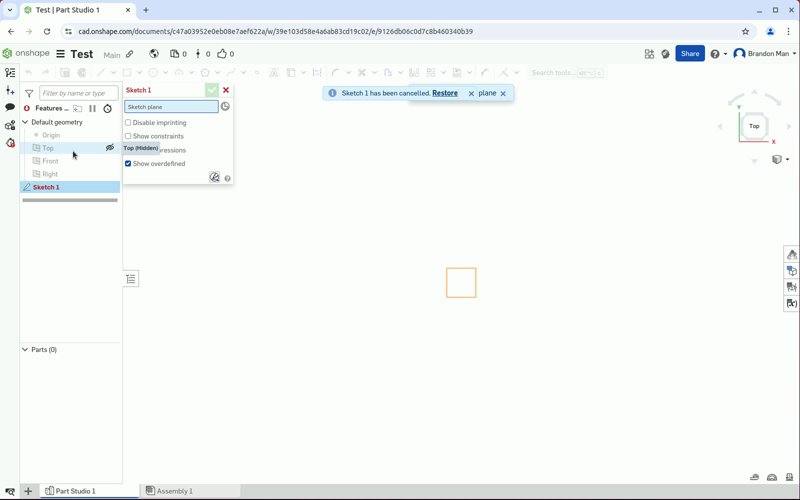
click(73, 150)
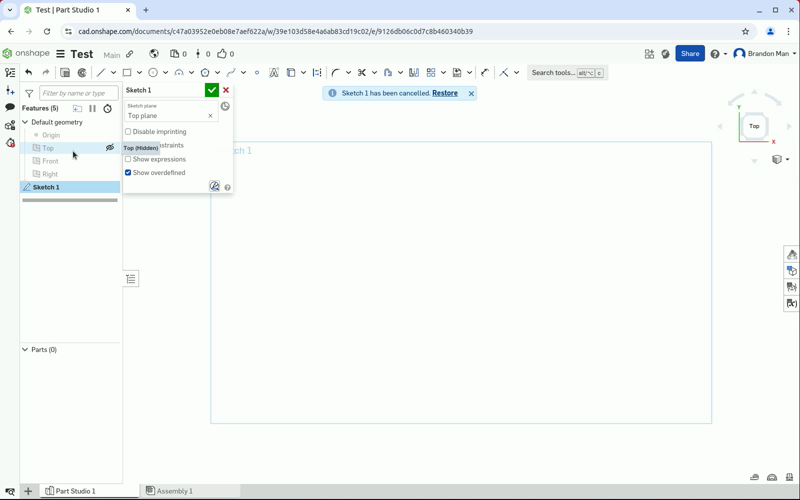
mouse_move(73, 352)
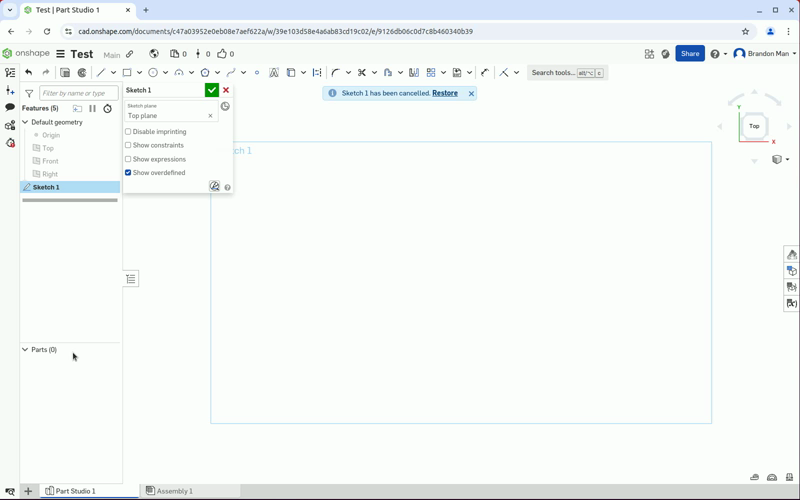
key(y)
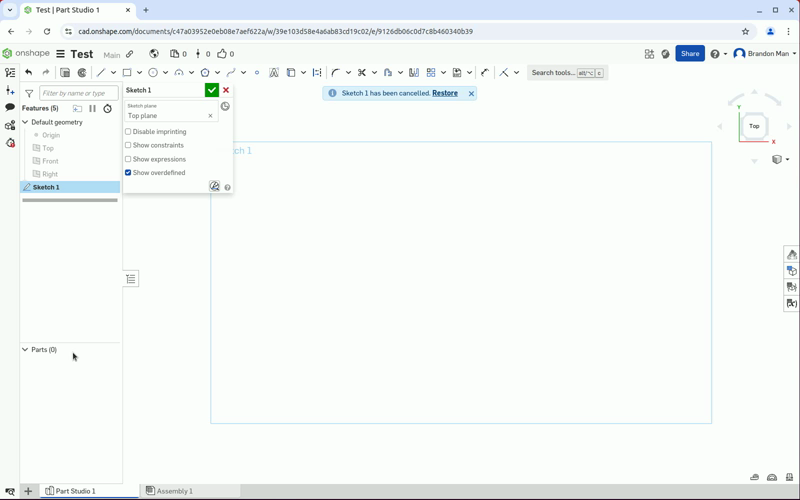
key(l)
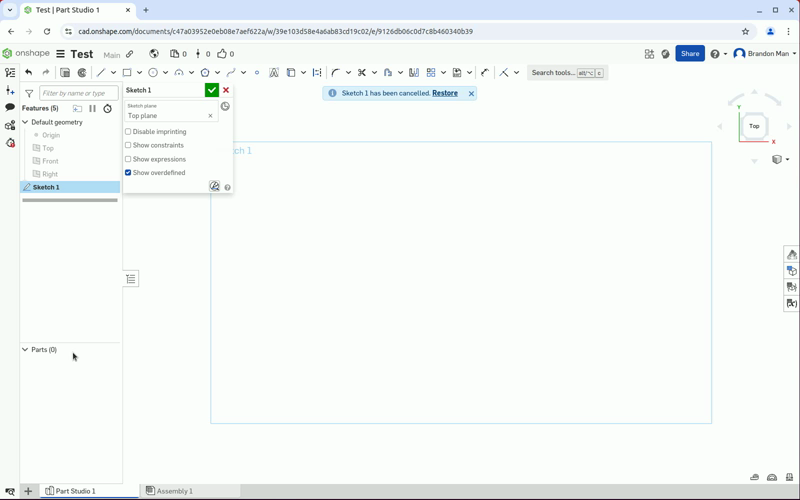
key_down(shift)
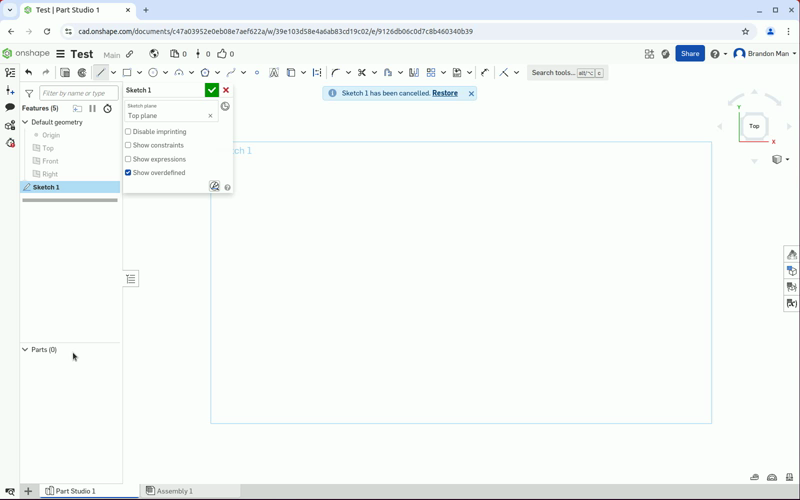
mouse_move(458, 285)
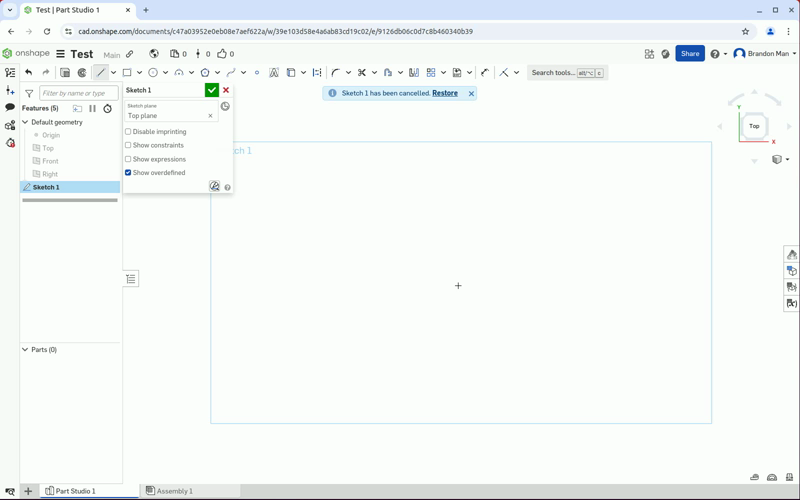
click(458, 285)
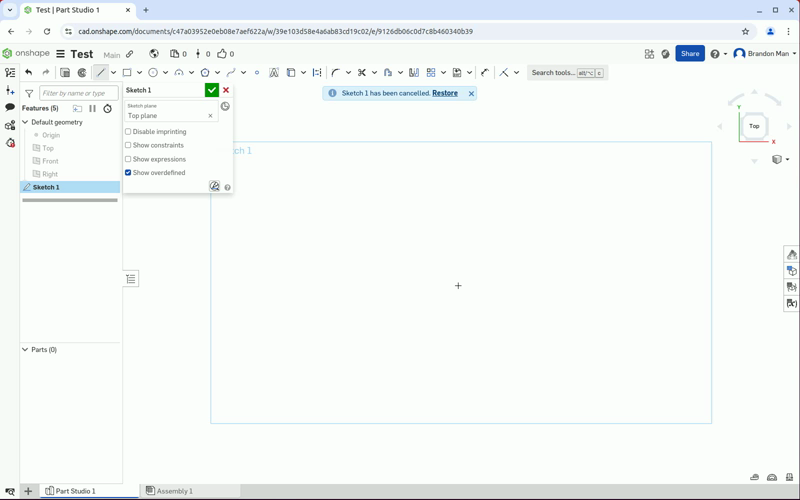
key_up(shift)
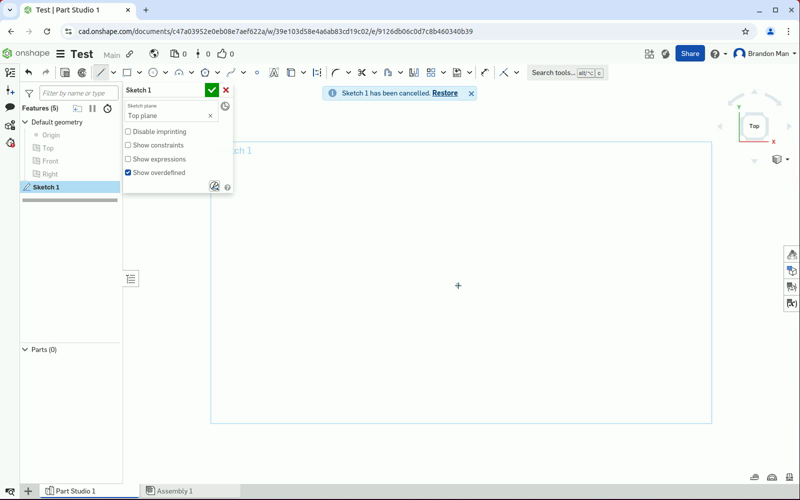
key_down(shift)
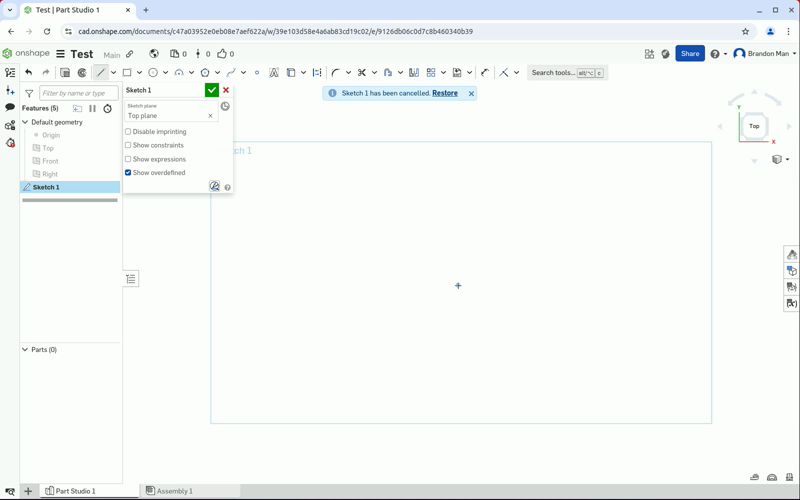
mouse_move(488, 285)
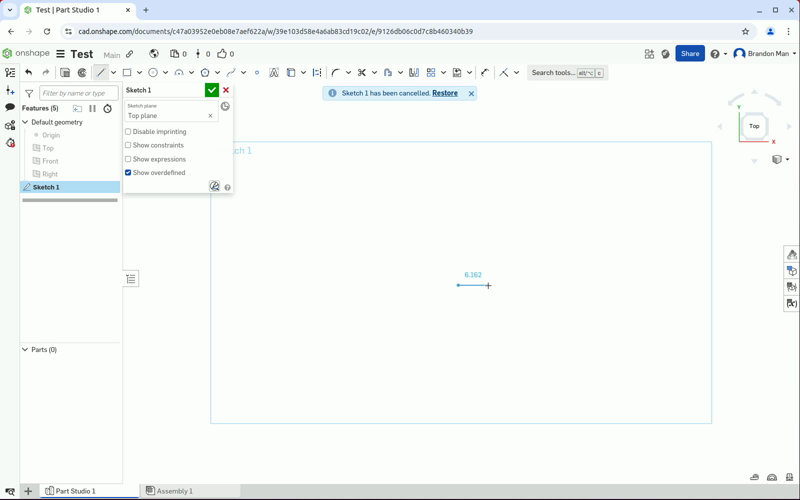
mouse_move(464, 285)
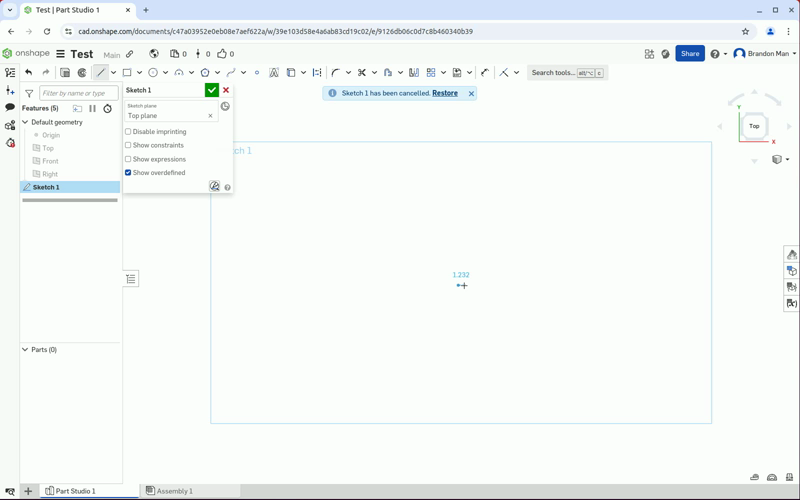
scroll(6)
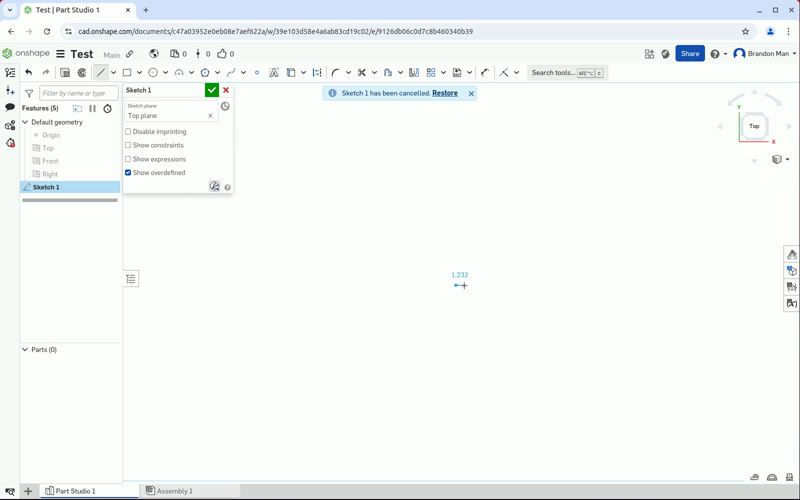
scroll(6)
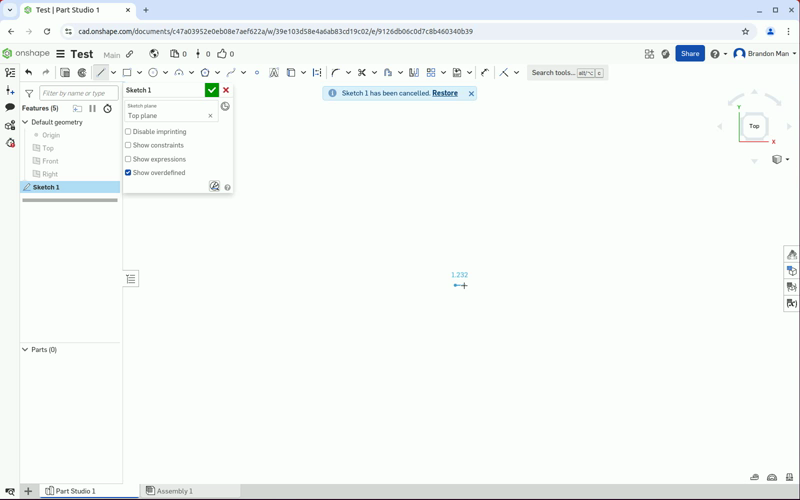
scroll(6)
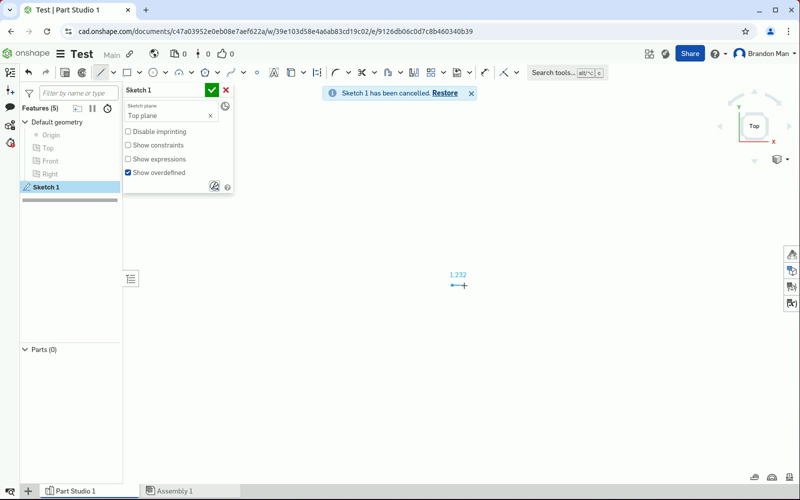
scroll(6)
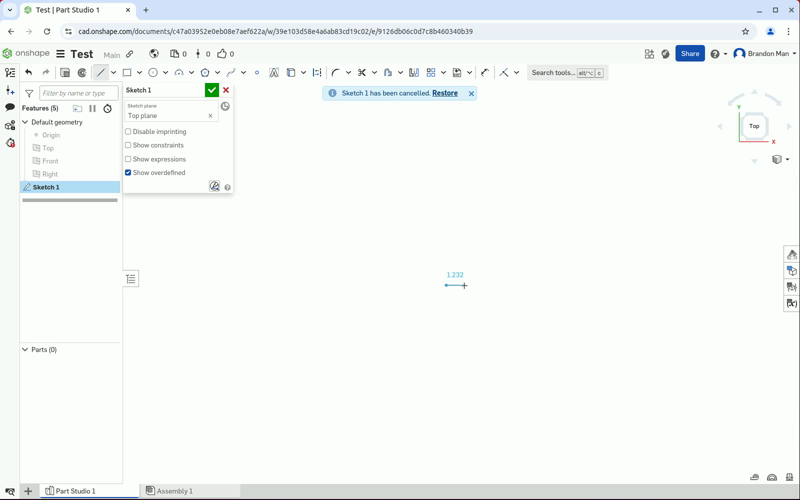
scroll(6)
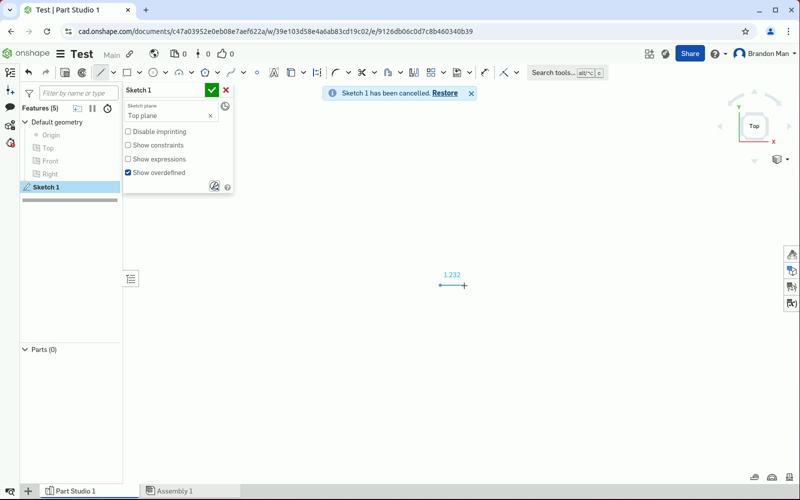
scroll(6)
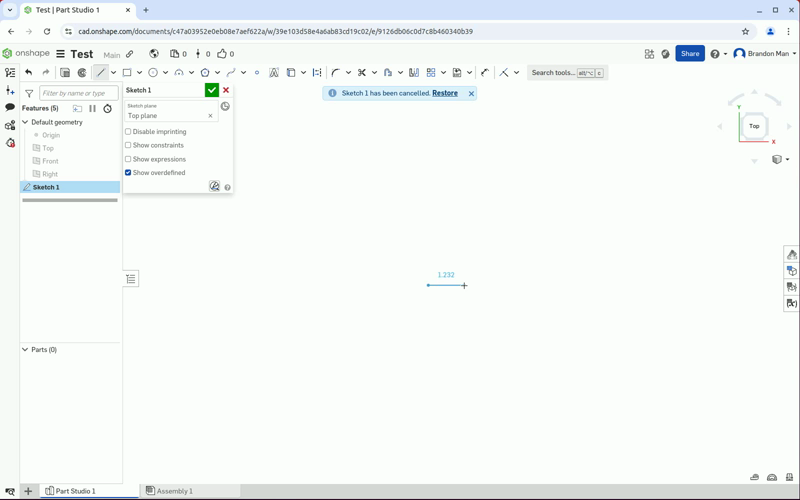
scroll(6)
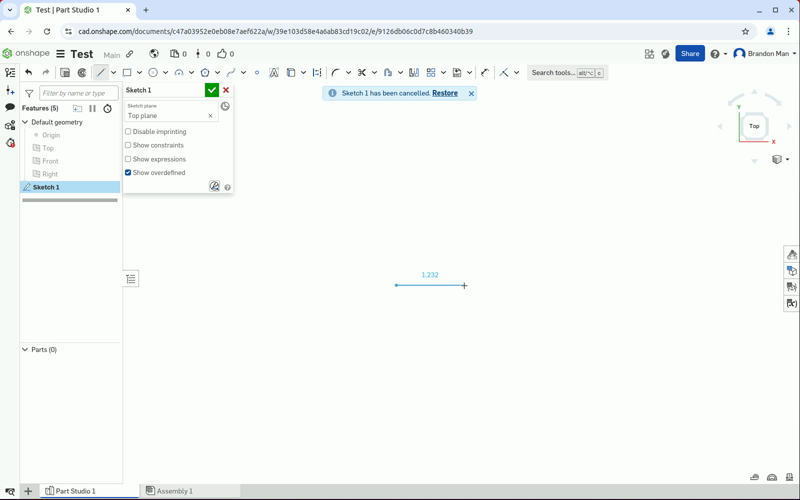
click(464, 285)
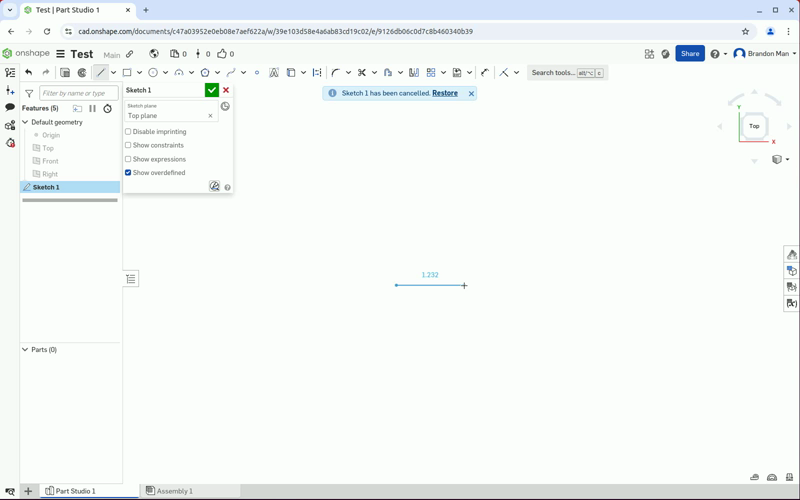
scroll(-6)
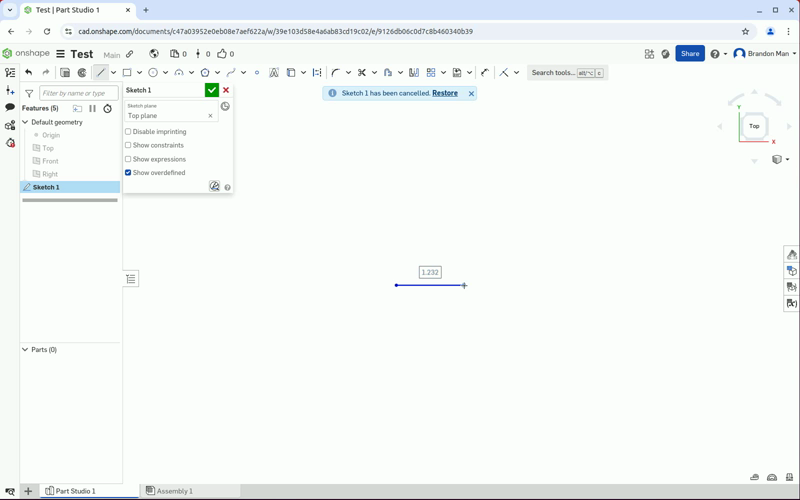
scroll(-6)
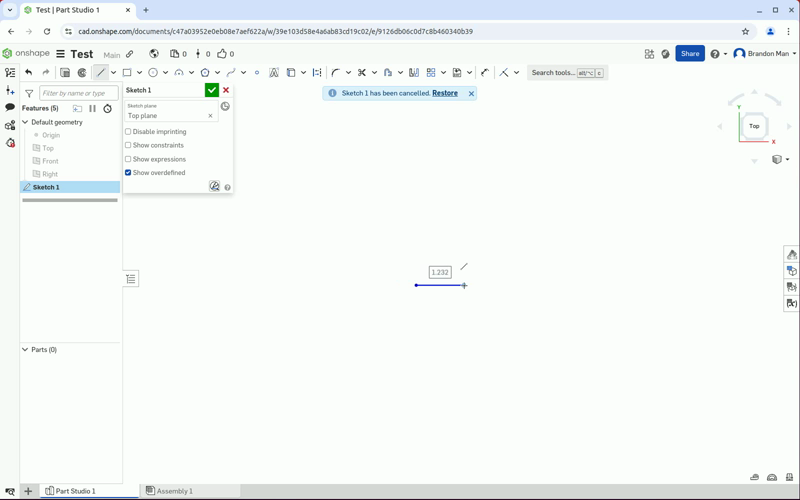
scroll(-6)
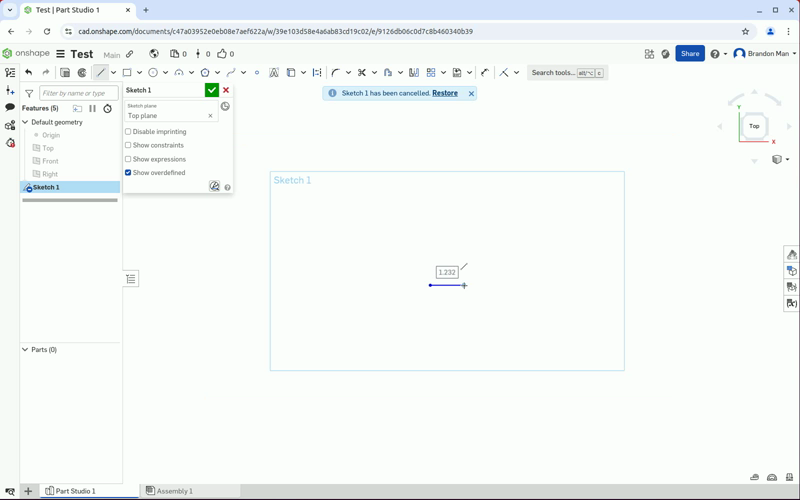
scroll(-6)
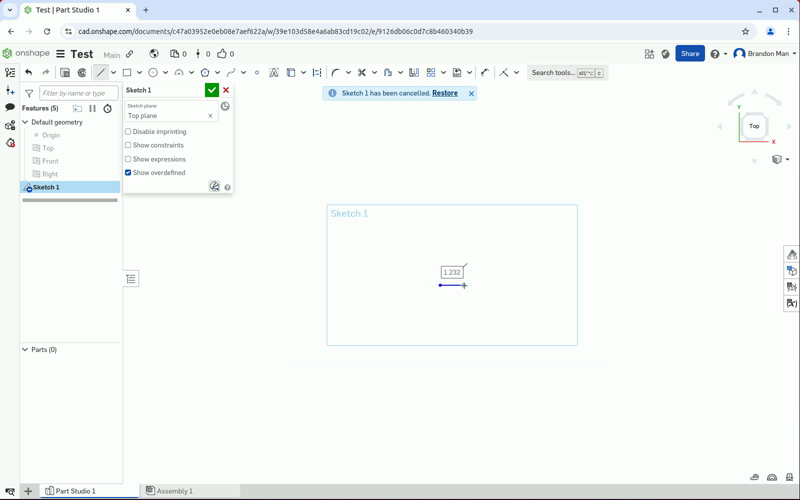
scroll(-6)
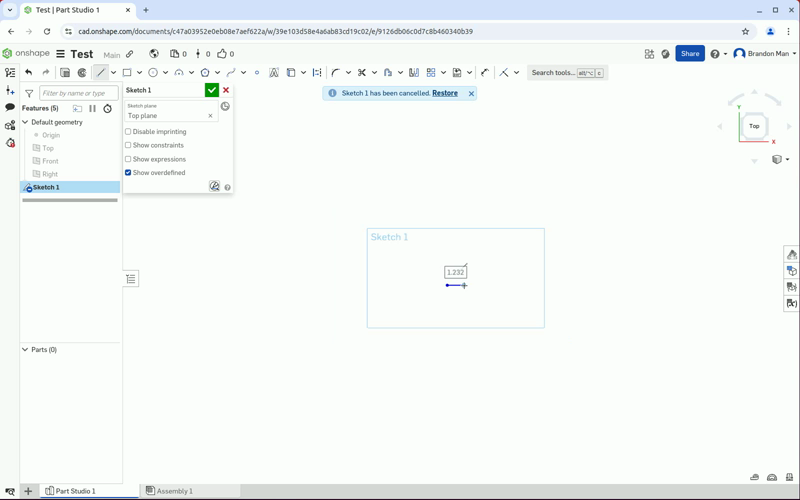
scroll(-6)
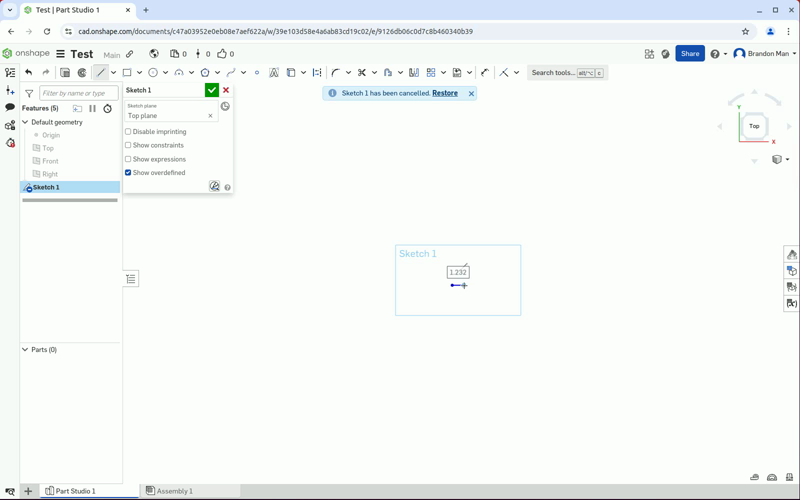
scroll(-6)
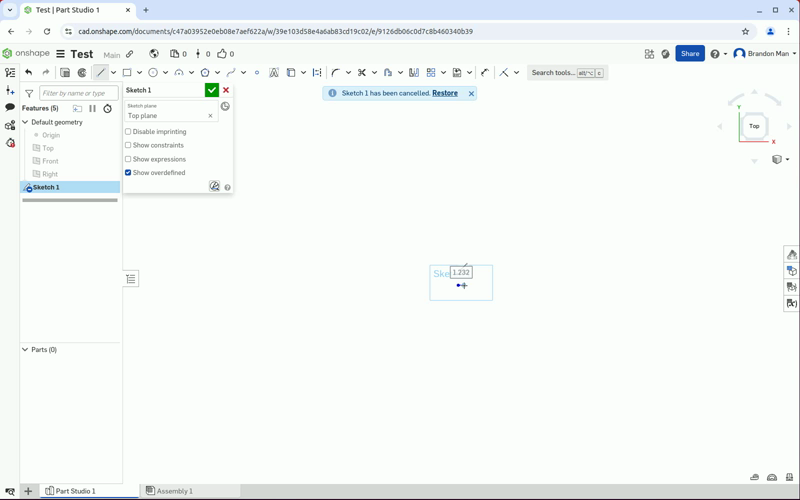
key_up(shift)
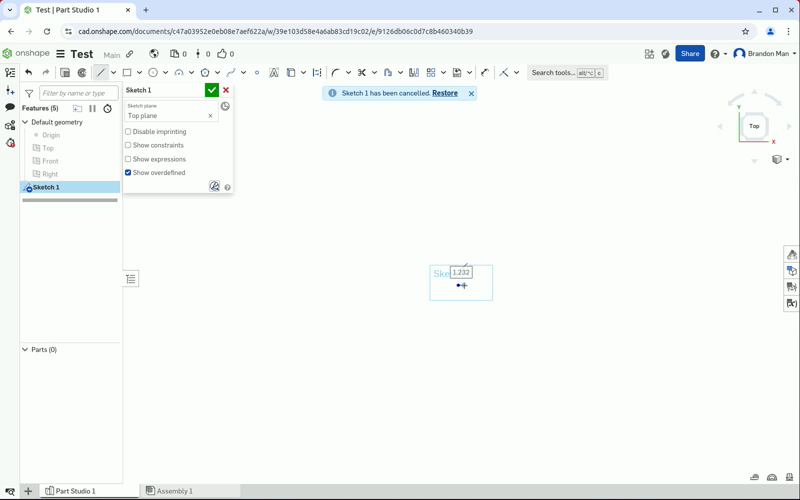
key_down(shift)
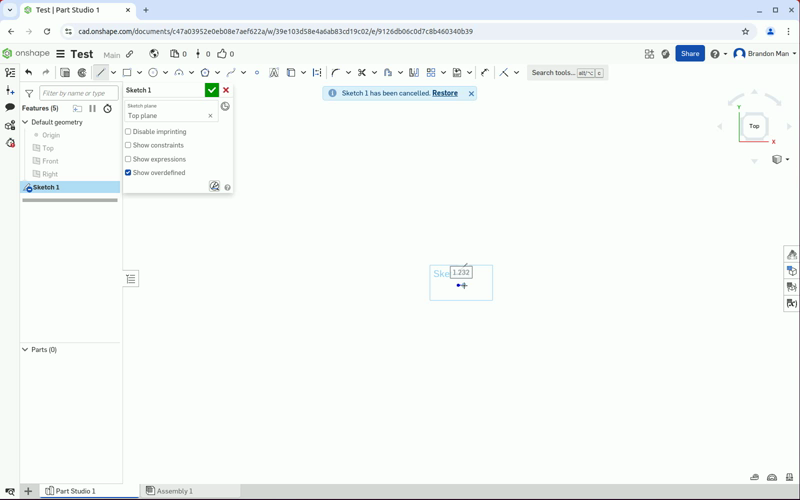
mouse_move(494, 285)
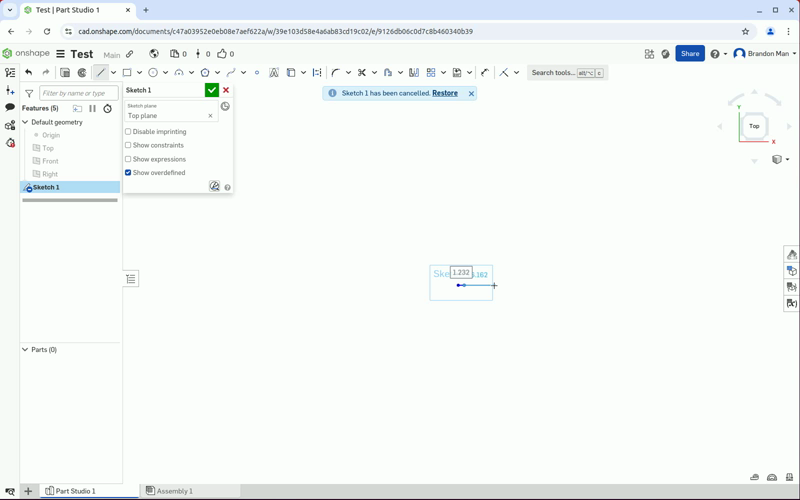
mouse_move(464, 279)
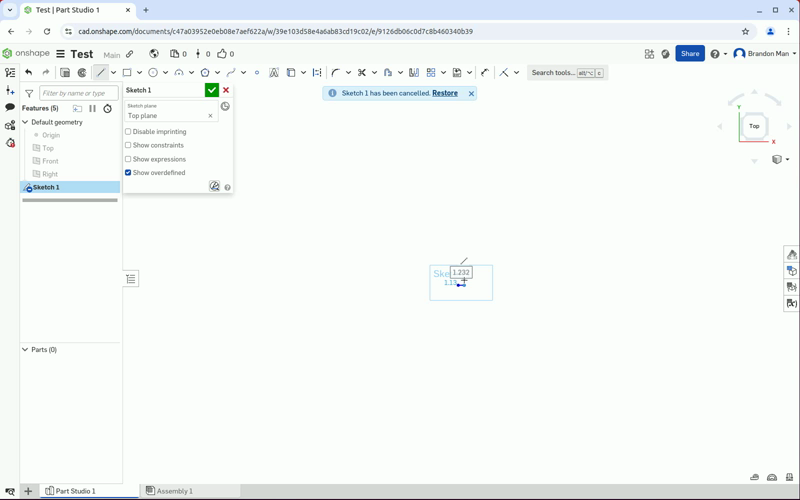
scroll(6)
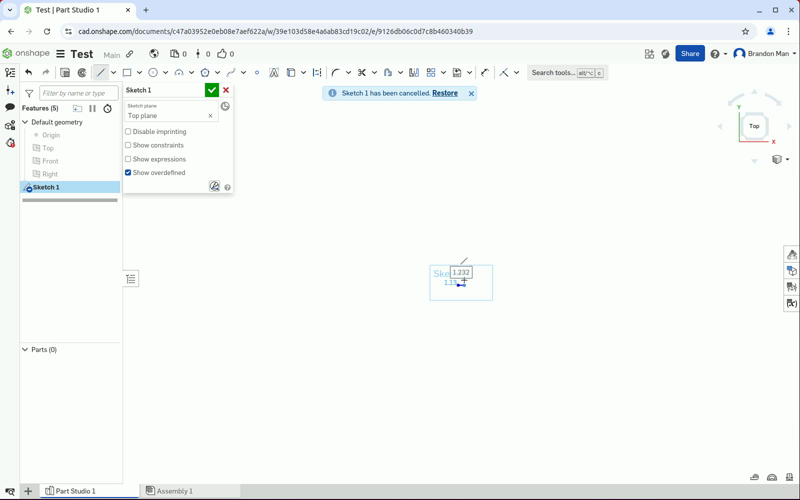
scroll(6)
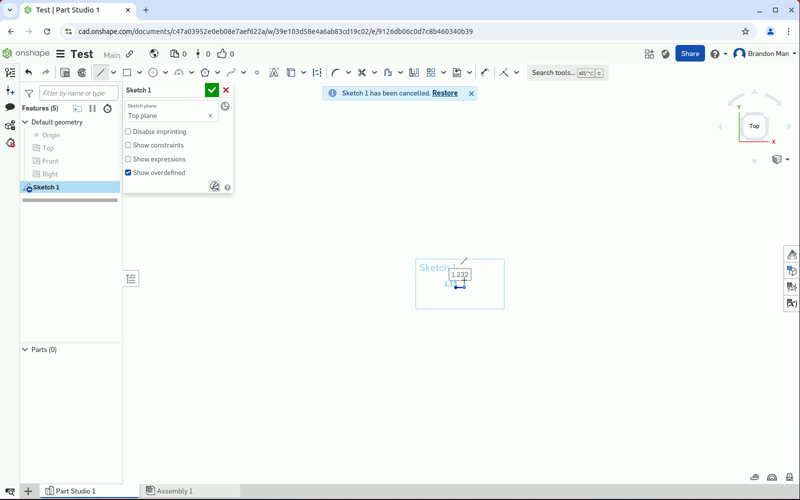
scroll(6)
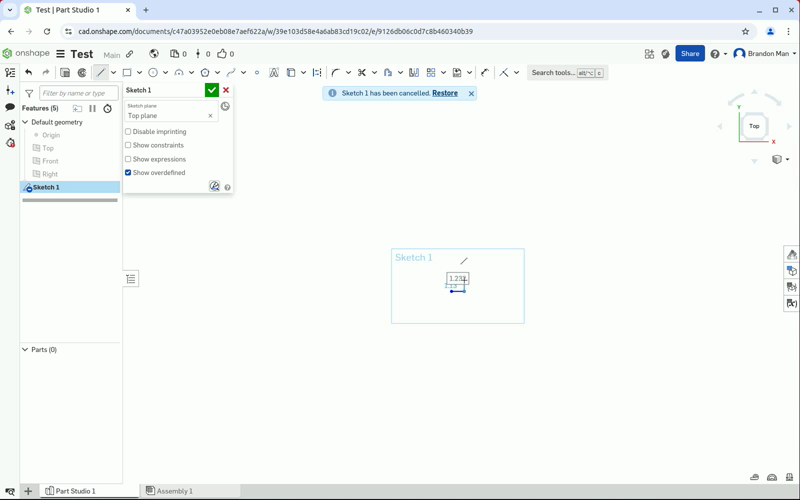
scroll(6)
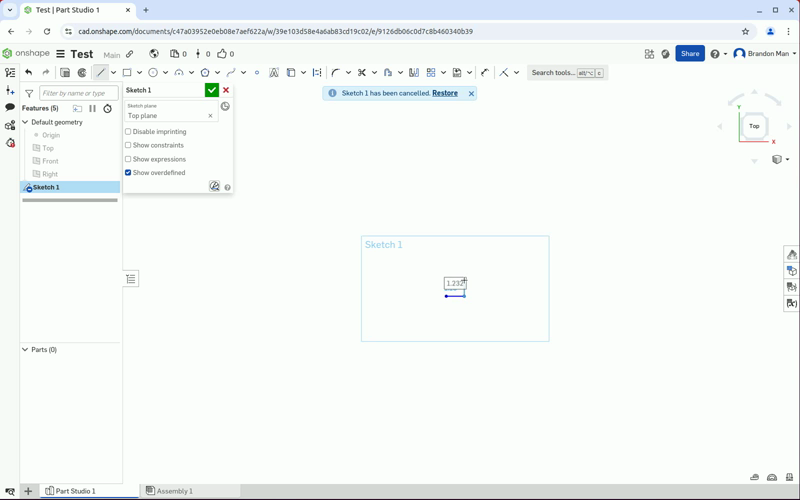
scroll(6)
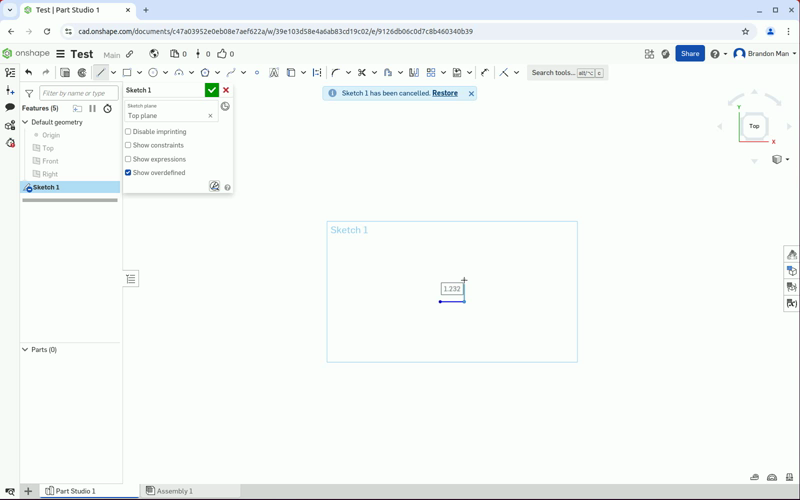
scroll(6)
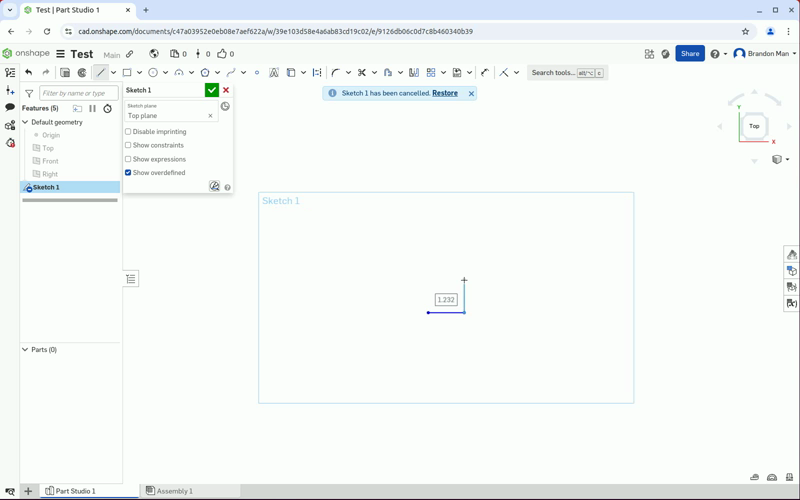
scroll(6)
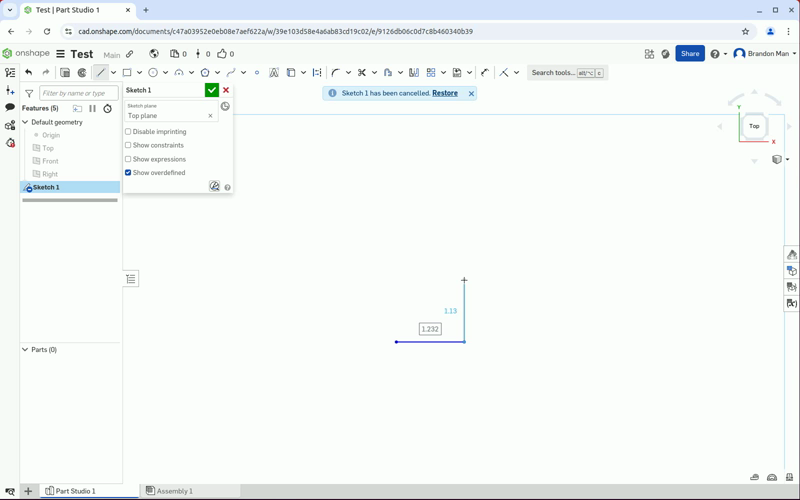
click(464, 279)
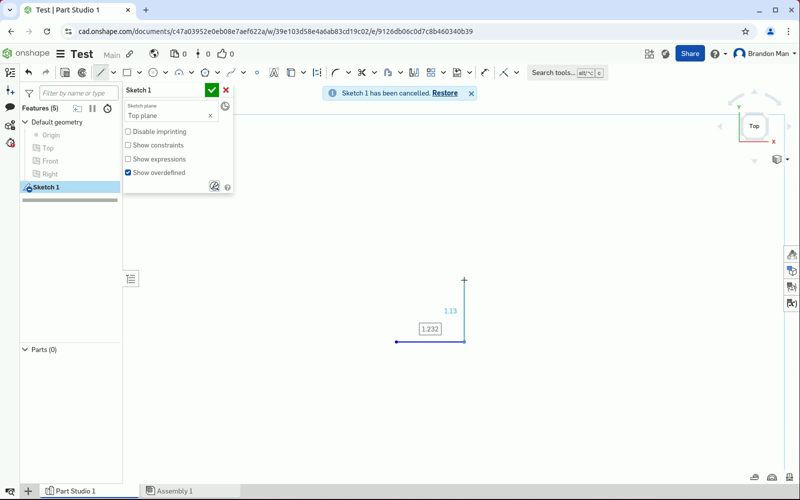
scroll(-6)
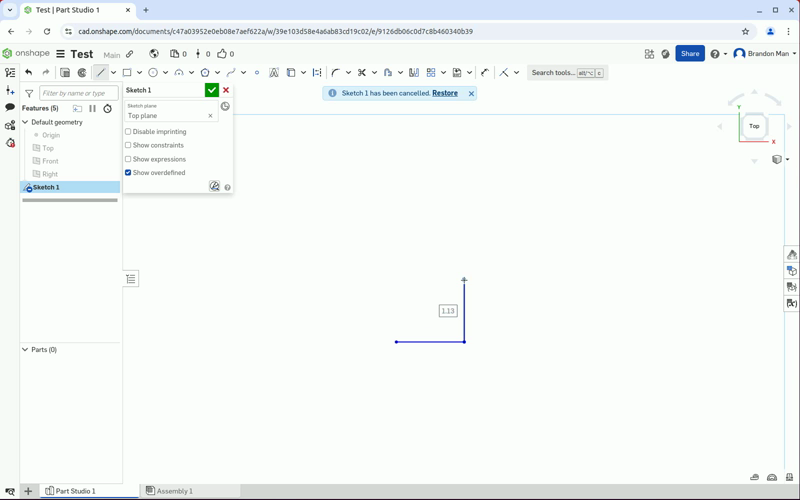
scroll(-6)
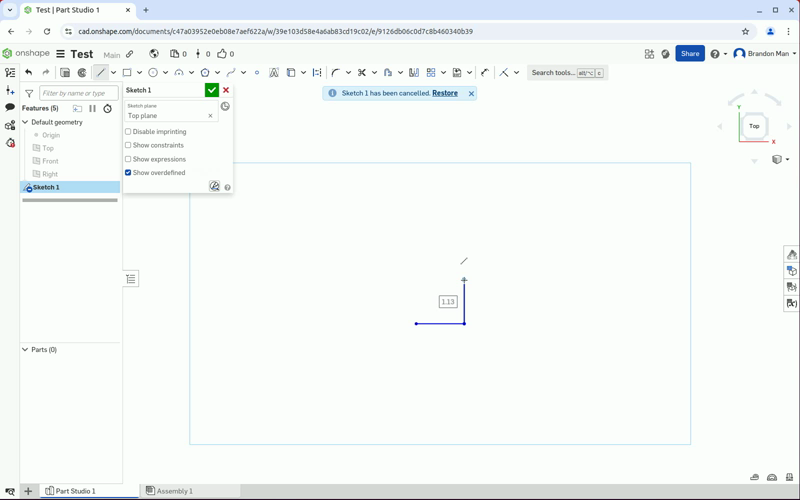
scroll(-6)
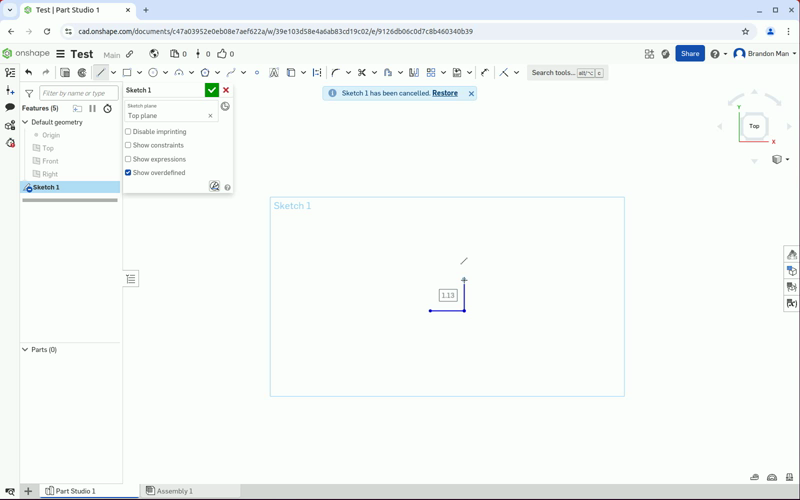
scroll(-6)
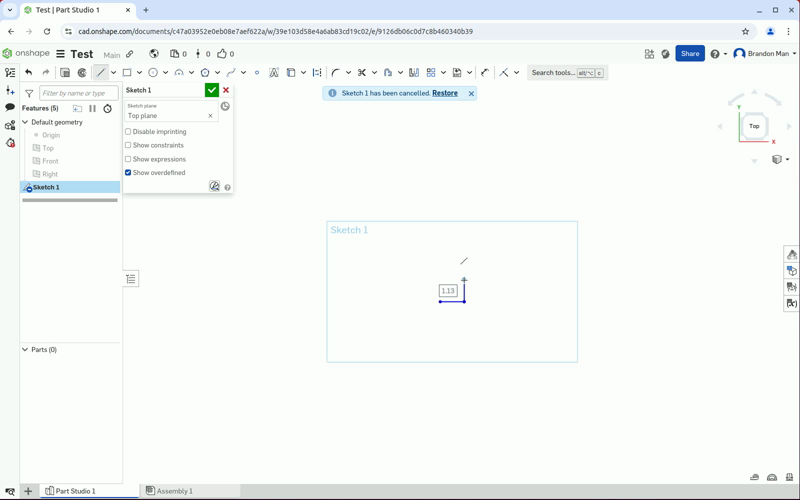
scroll(-6)
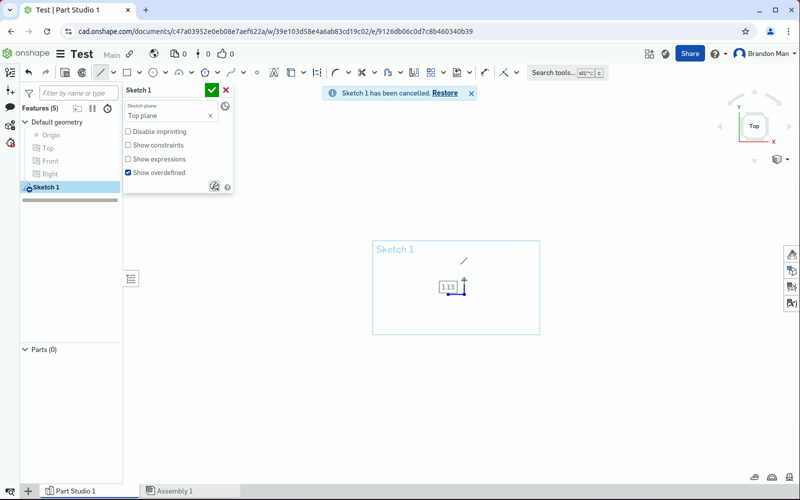
scroll(-6)
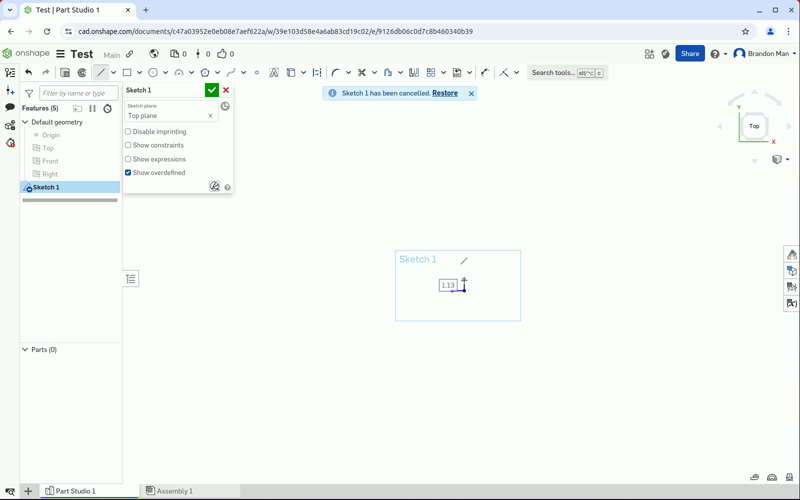
scroll(-6)
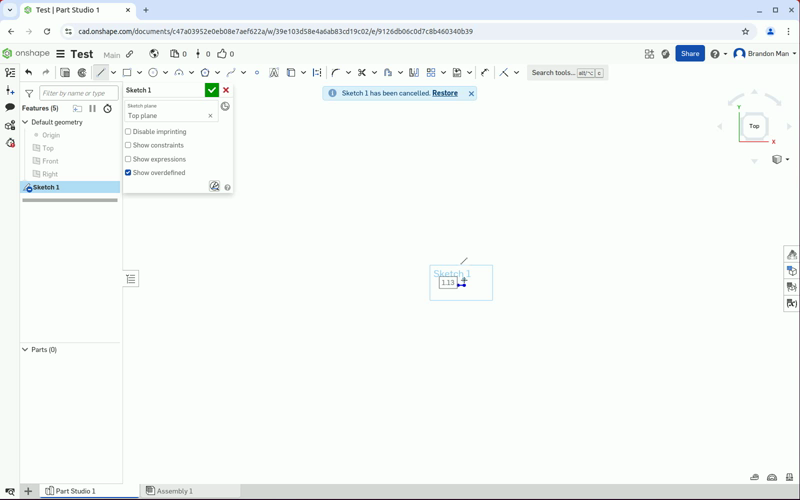
key_up(shift)
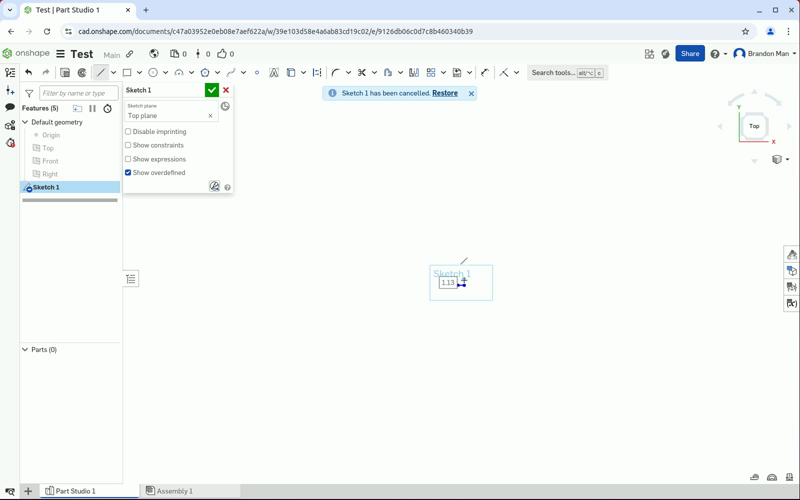
key_down(shift)
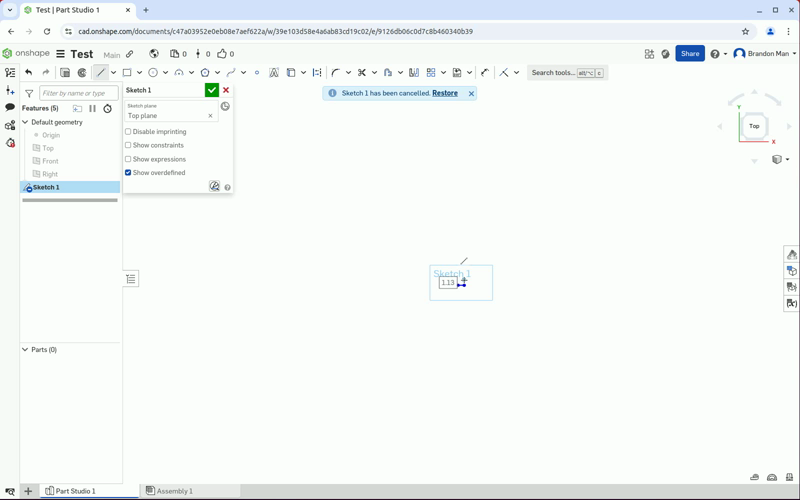
mouse_move(494, 279)
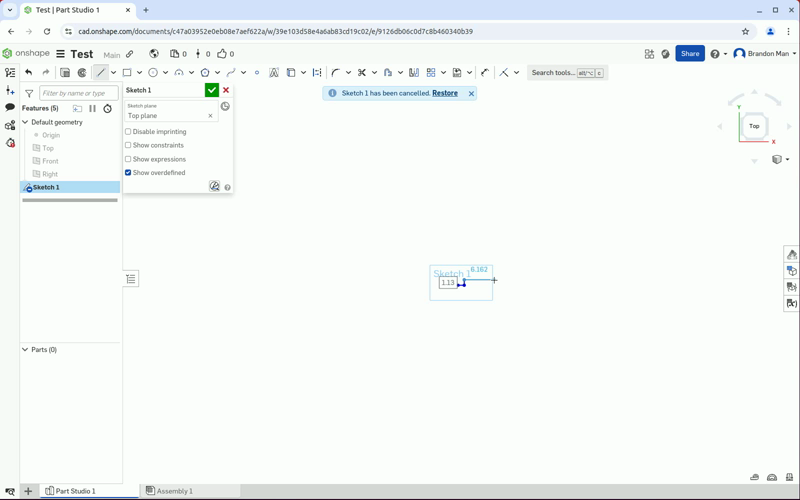
mouse_move(458, 279)
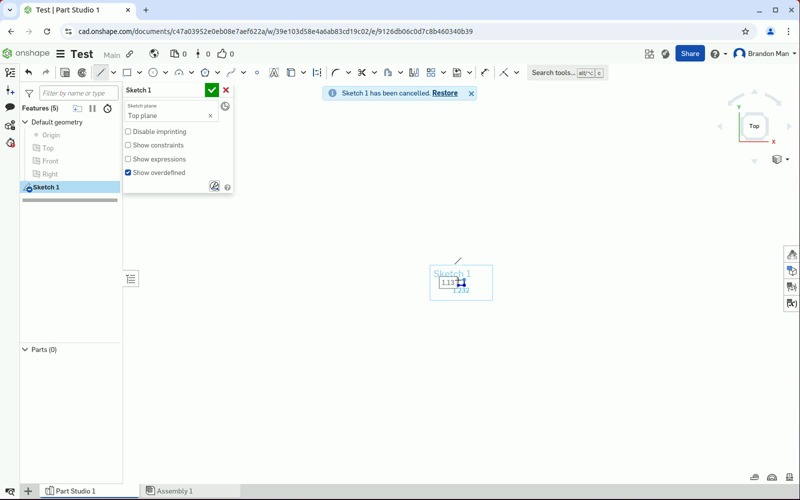
scroll(6)
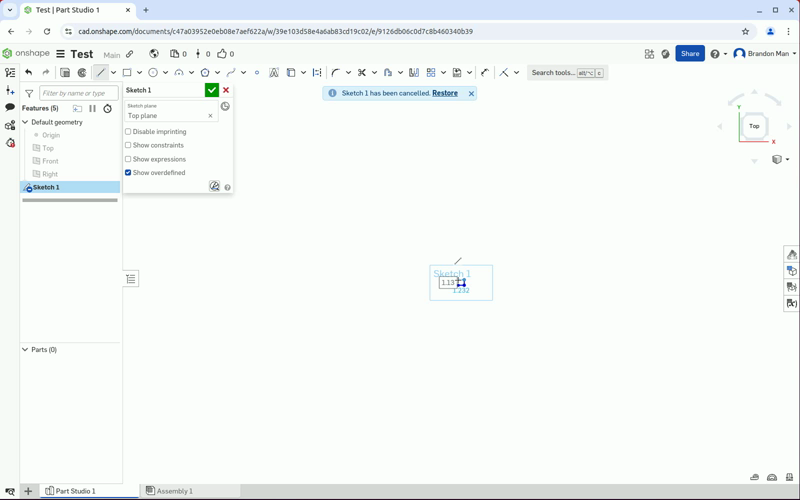
scroll(6)
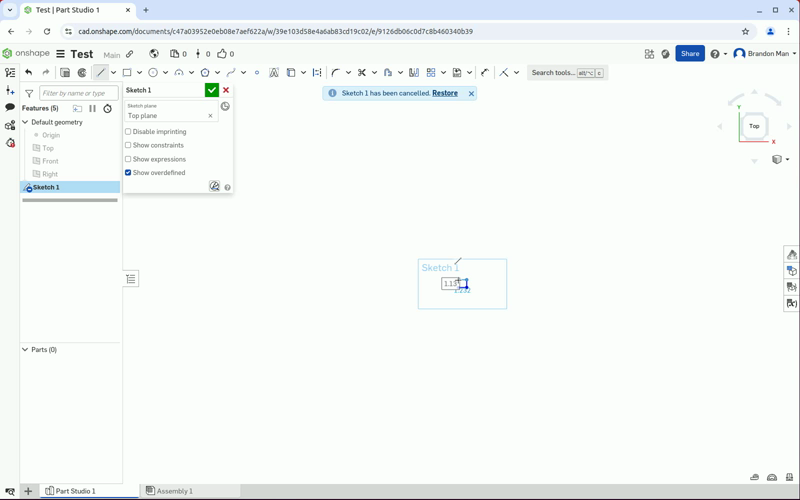
scroll(6)
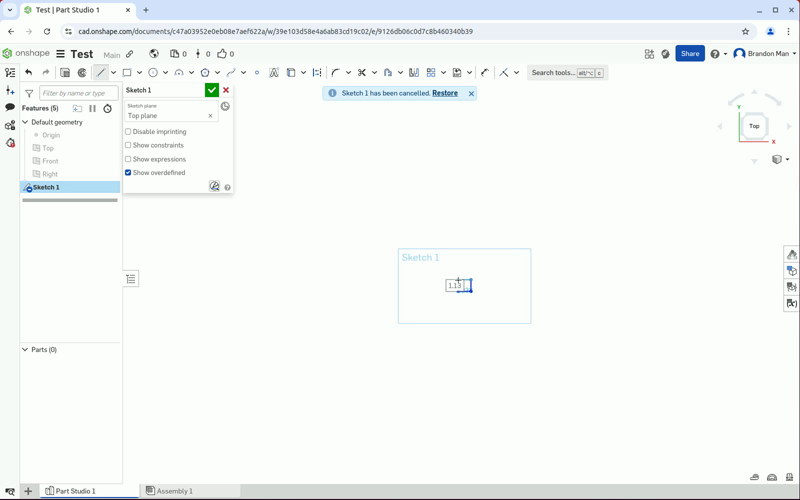
scroll(6)
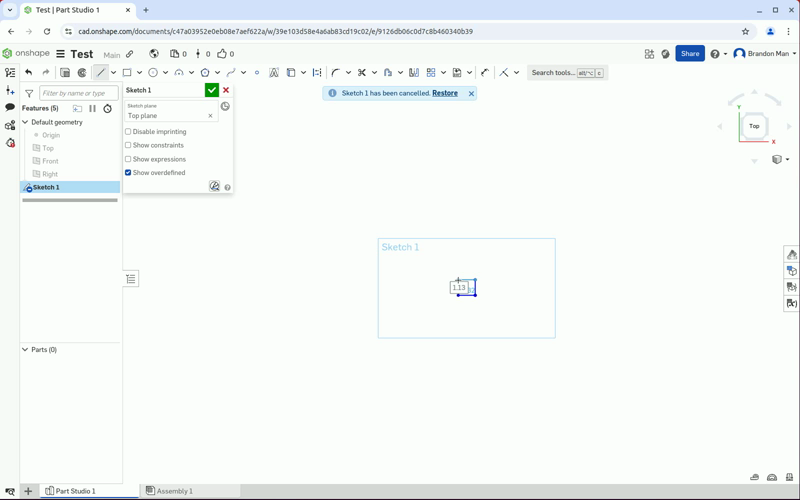
scroll(6)
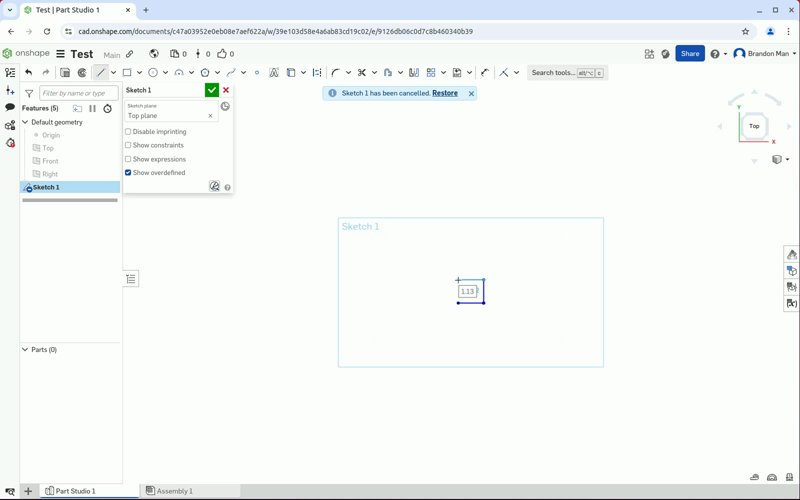
scroll(6)
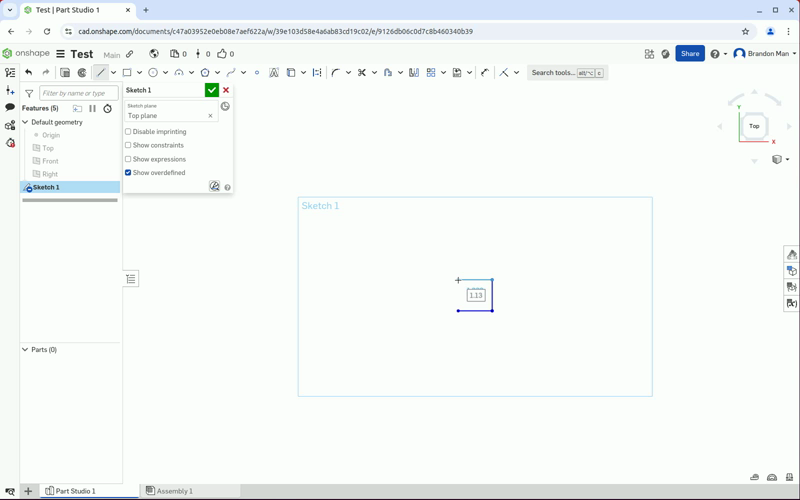
scroll(6)
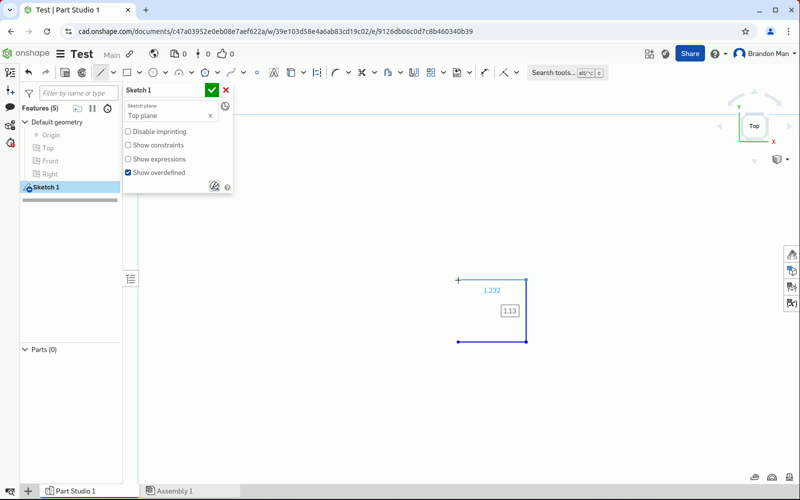
click(458, 279)
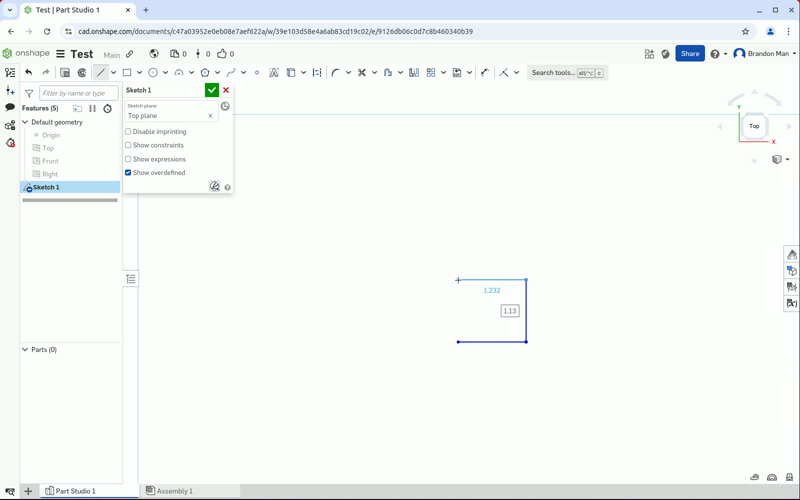
scroll(-6)
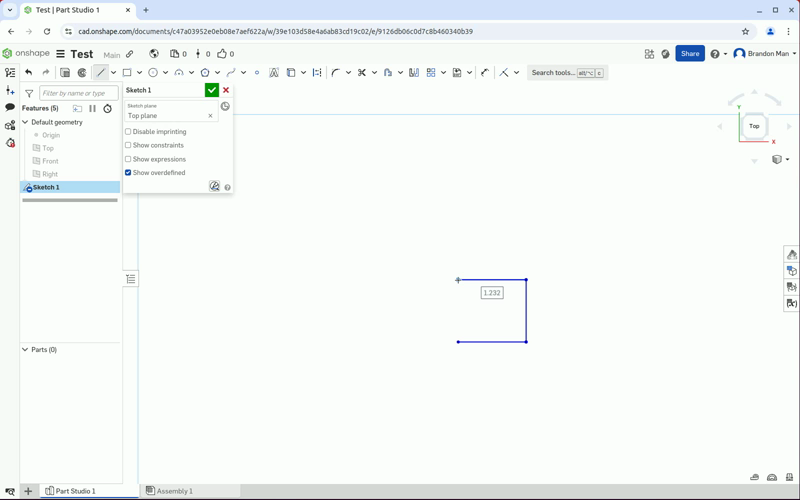
scroll(-6)
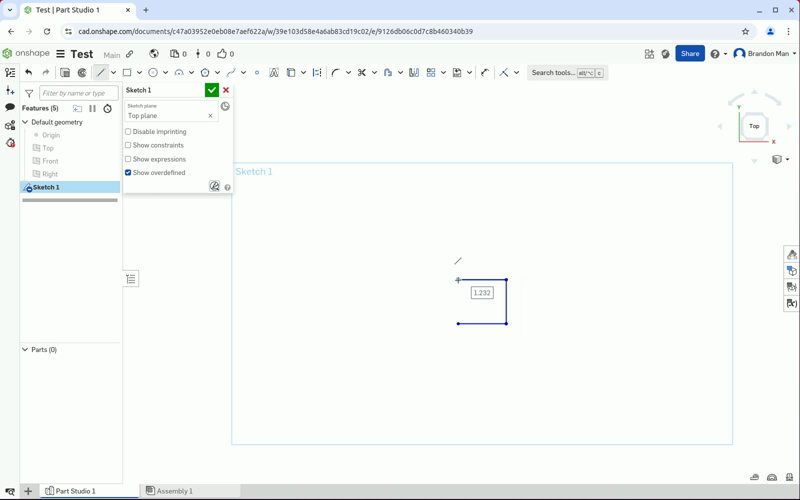
scroll(-6)
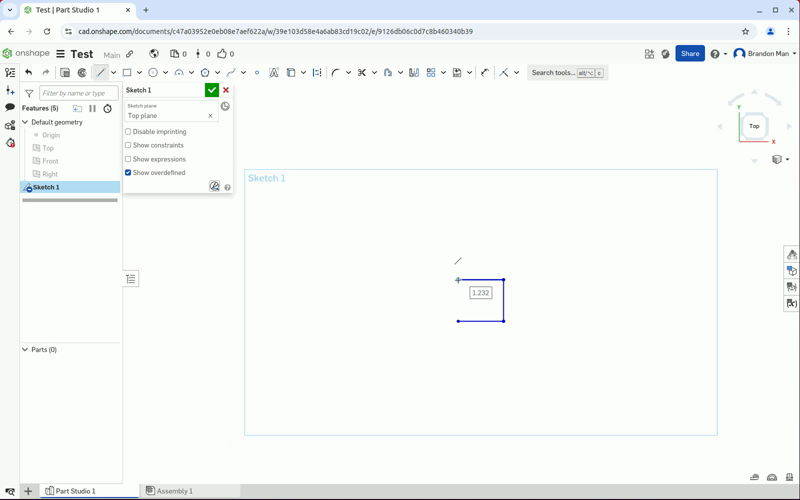
scroll(-6)
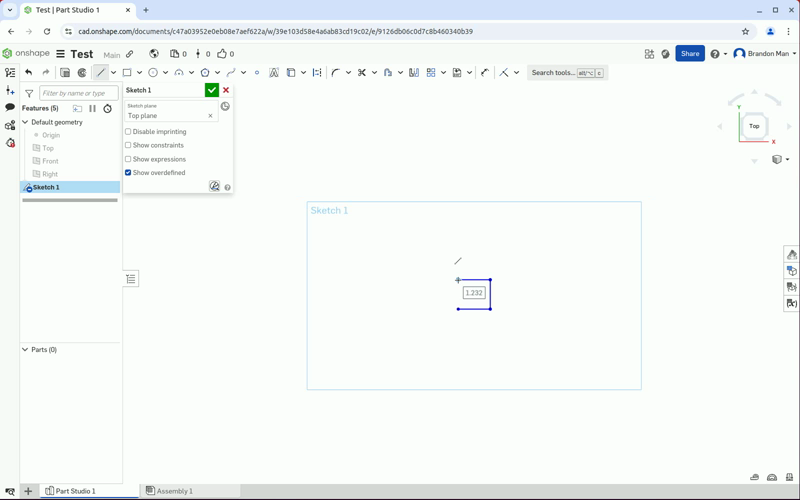
scroll(-6)
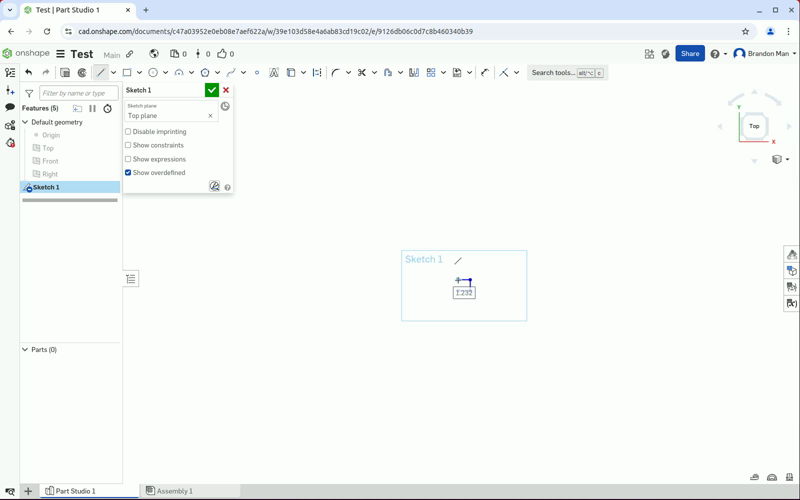
scroll(-6)
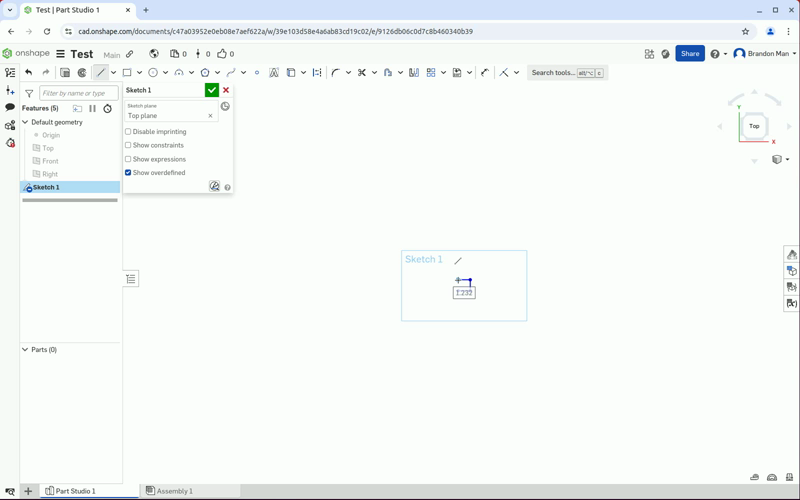
scroll(-6)
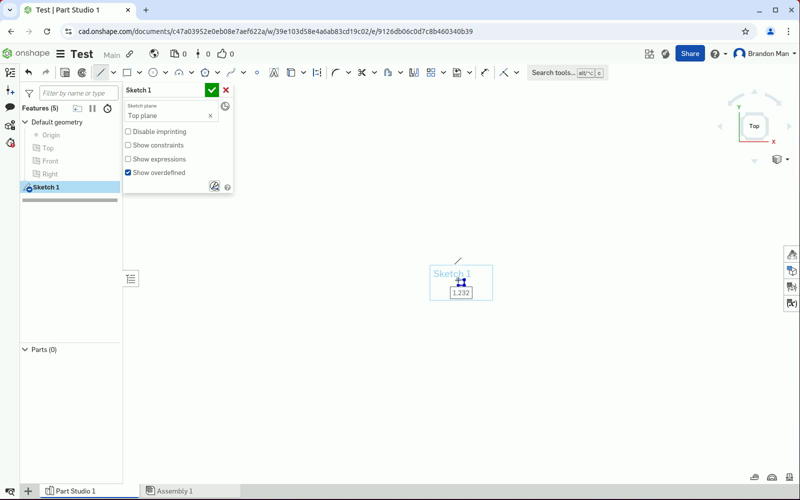
key_up(shift)
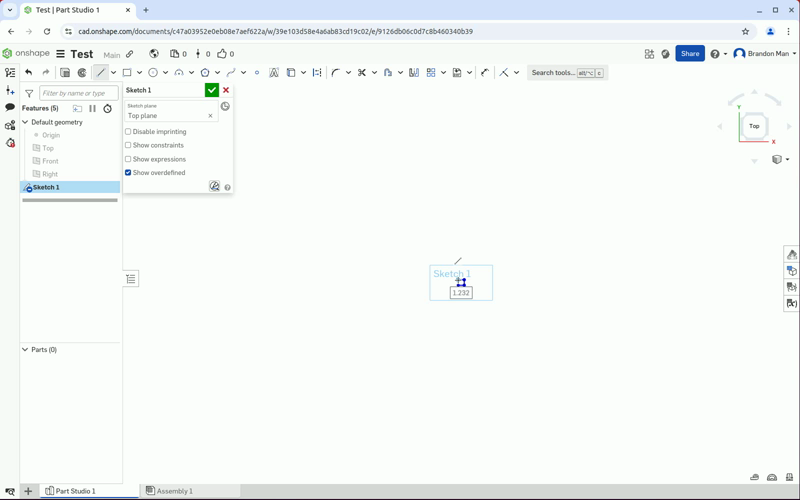
mouse_move(488, 279)
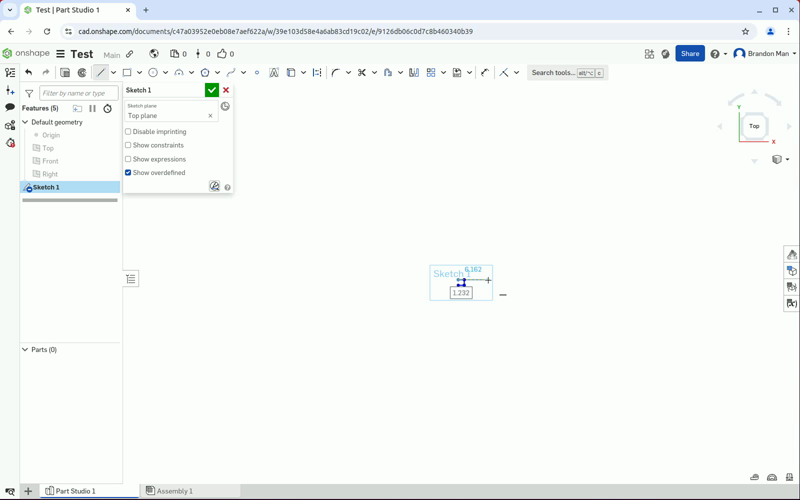
key_down(shift)
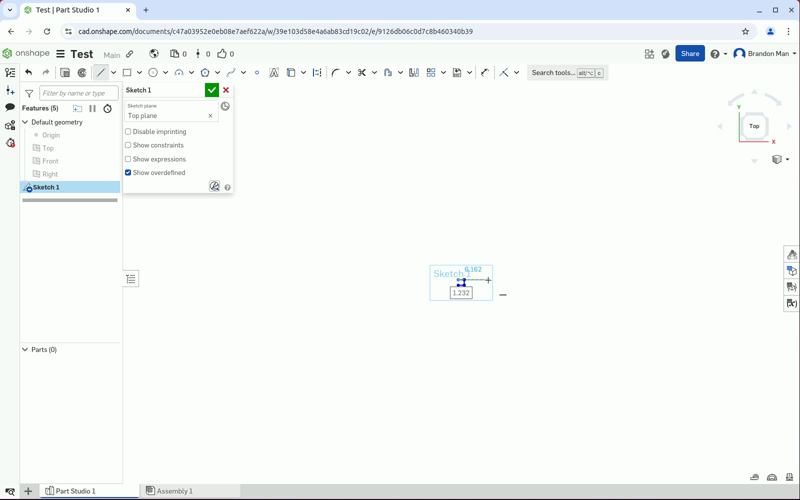
mouse_move(458, 285)
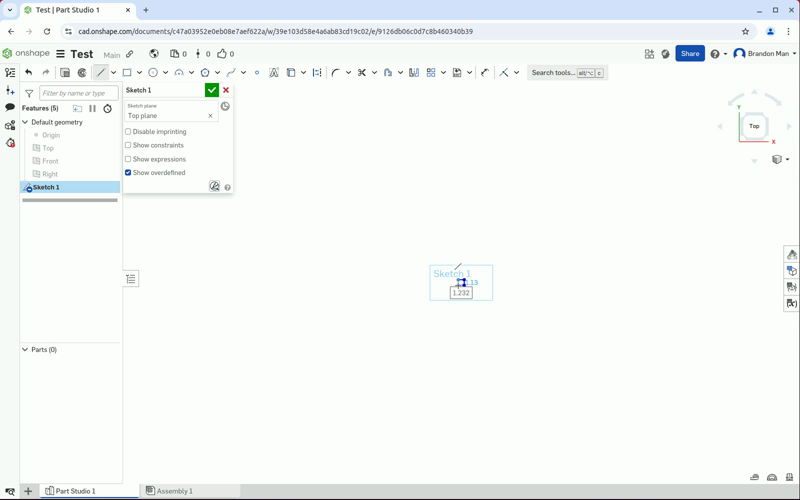
scroll(6)
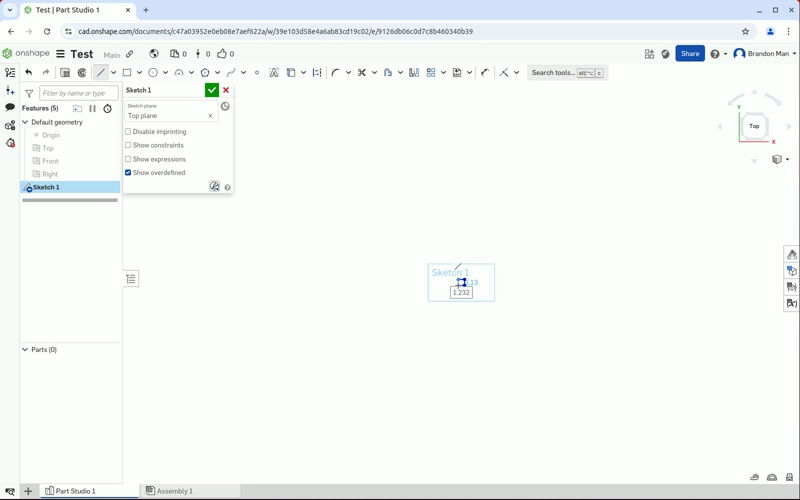
scroll(6)
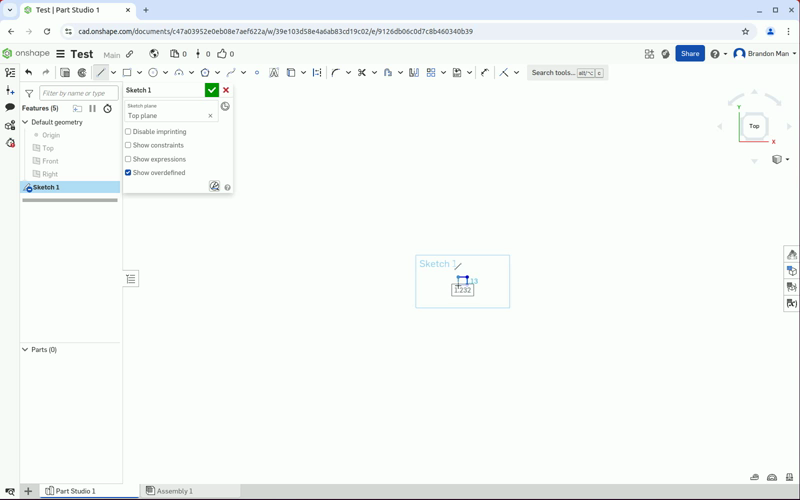
scroll(6)
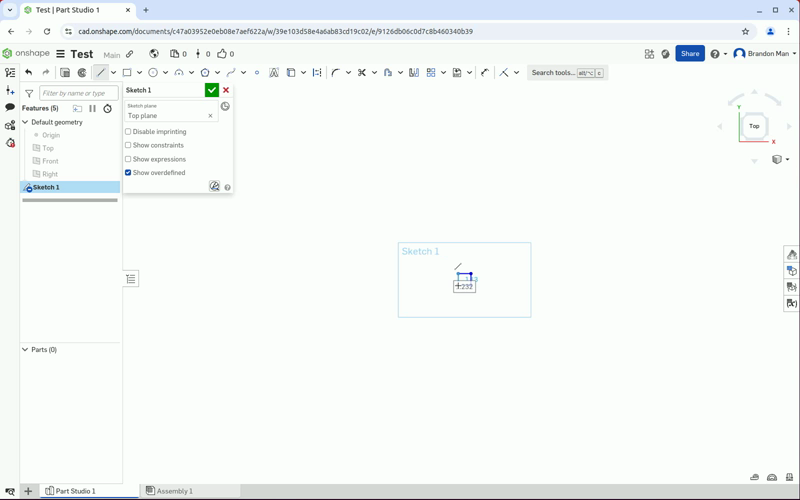
scroll(6)
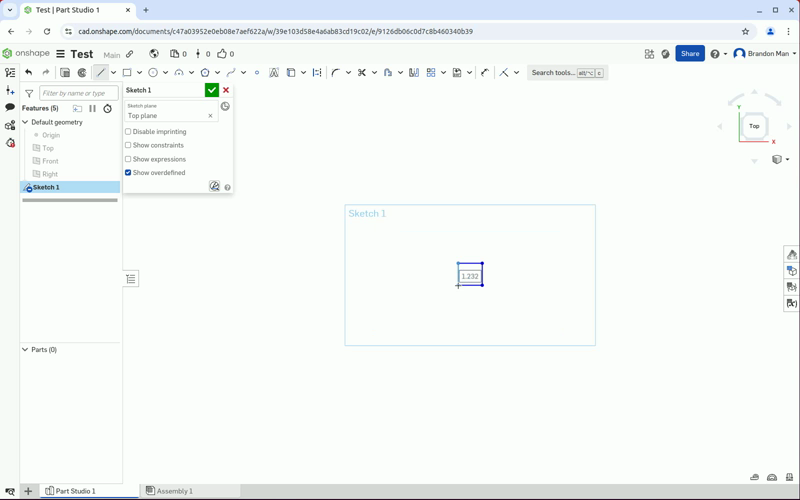
scroll(6)
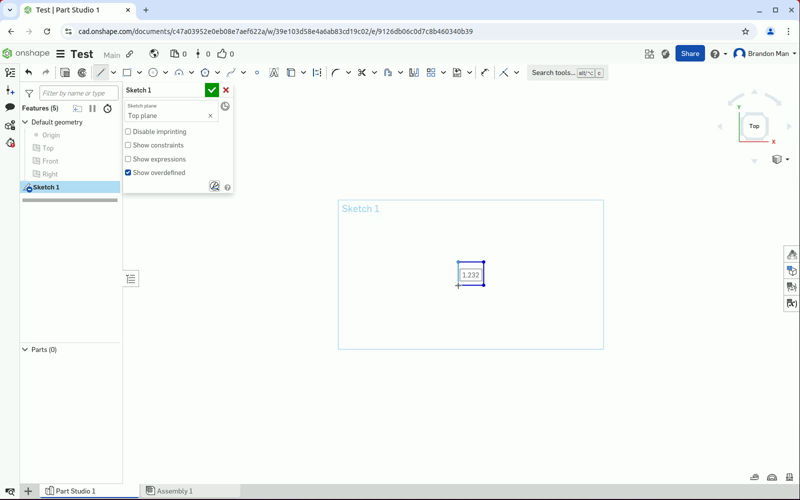
scroll(6)
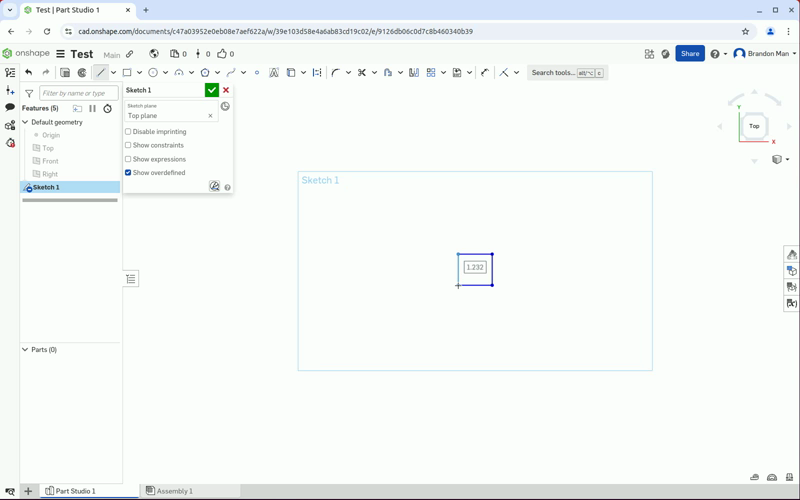
scroll(6)
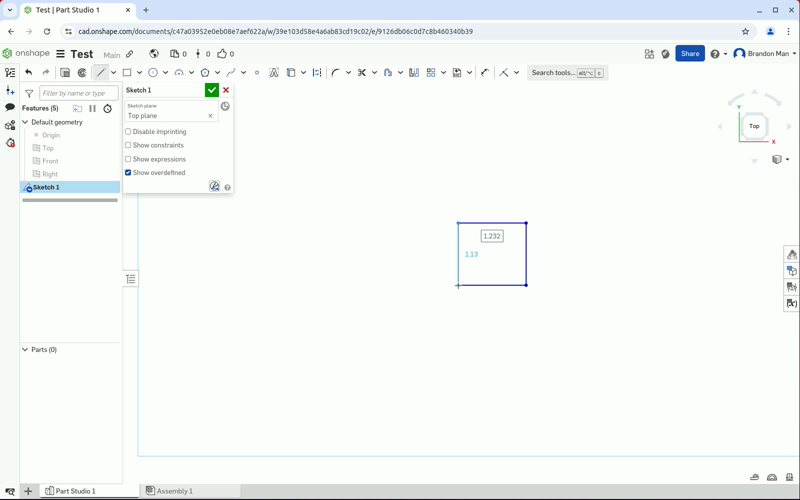
key_up(shift)
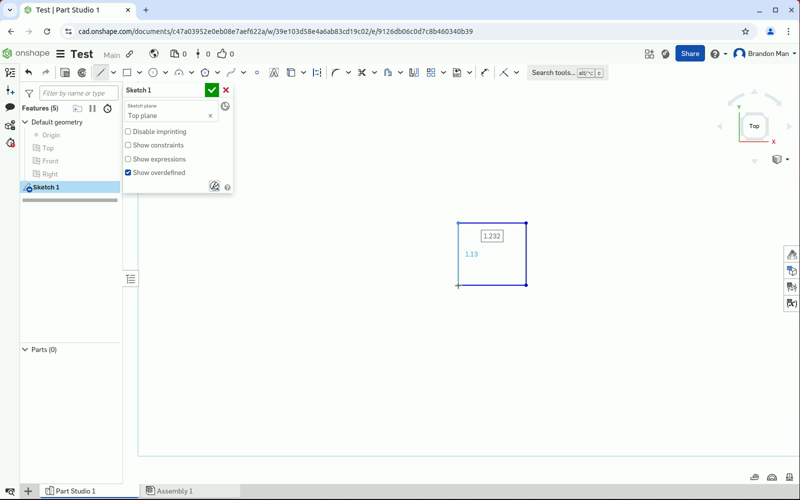
click(458, 285)
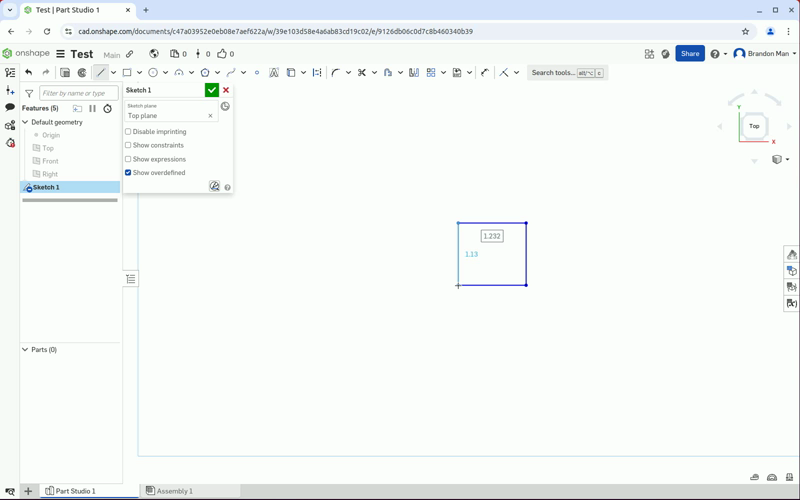
scroll(-6)
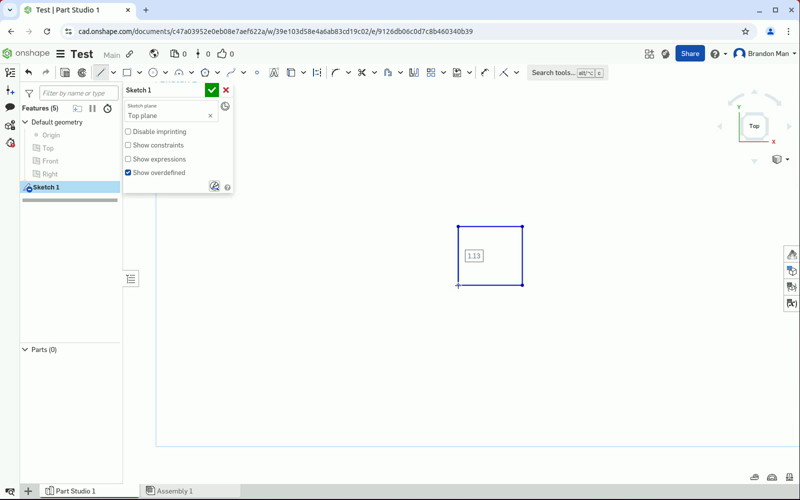
scroll(-6)
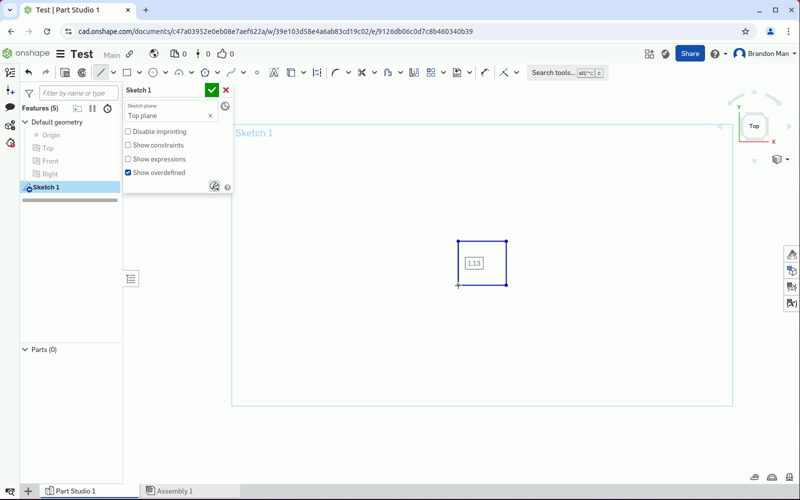
scroll(-6)
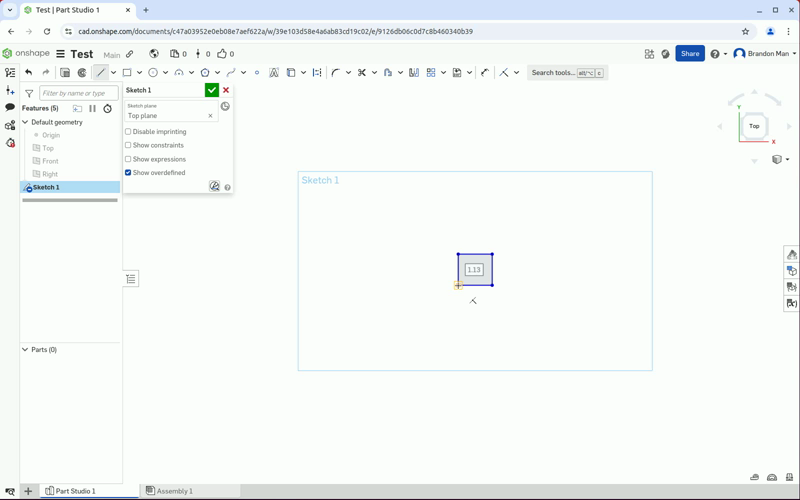
scroll(-6)
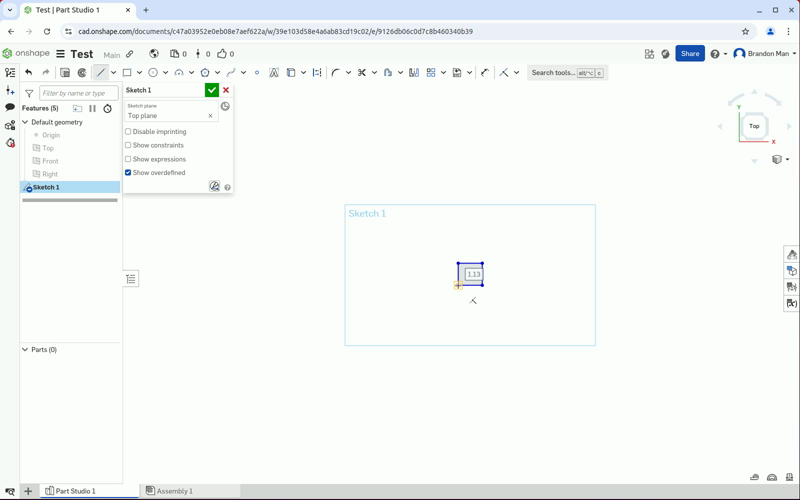
scroll(-6)
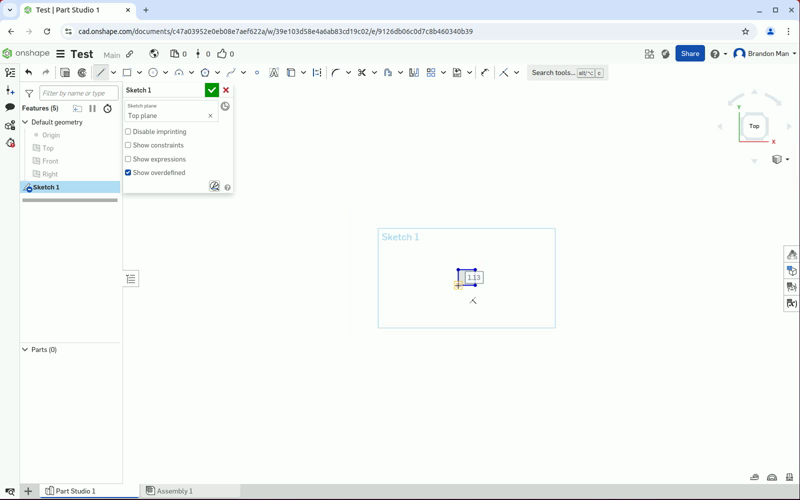
scroll(-6)
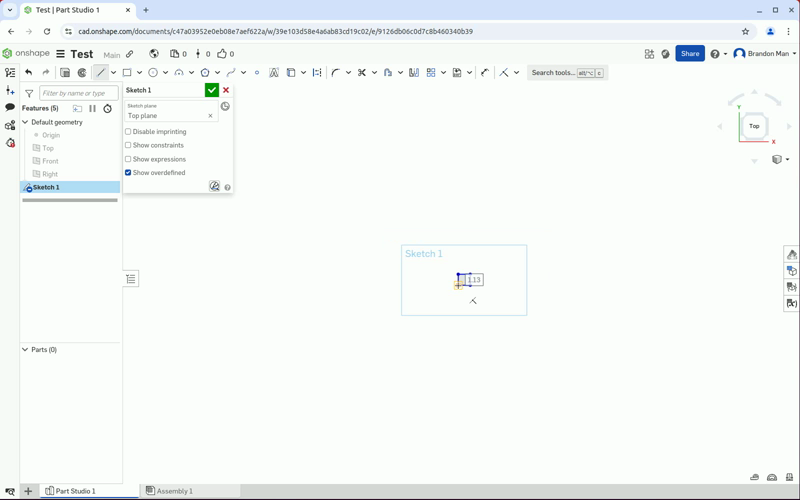
scroll(-6)
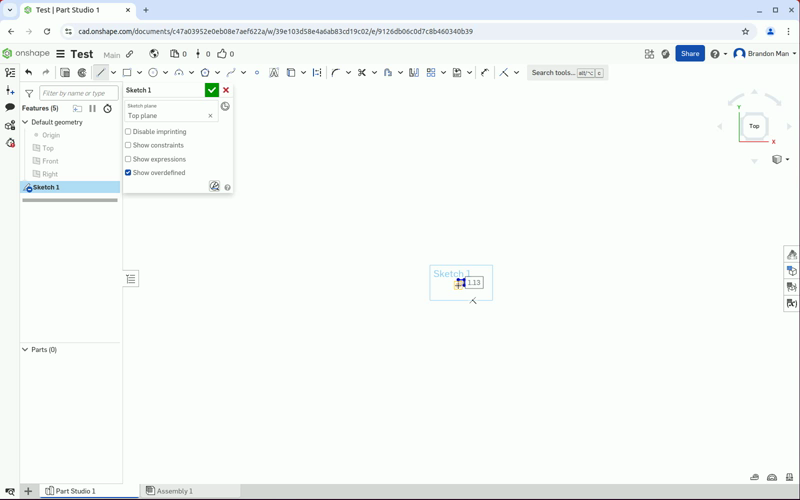
key(esc)
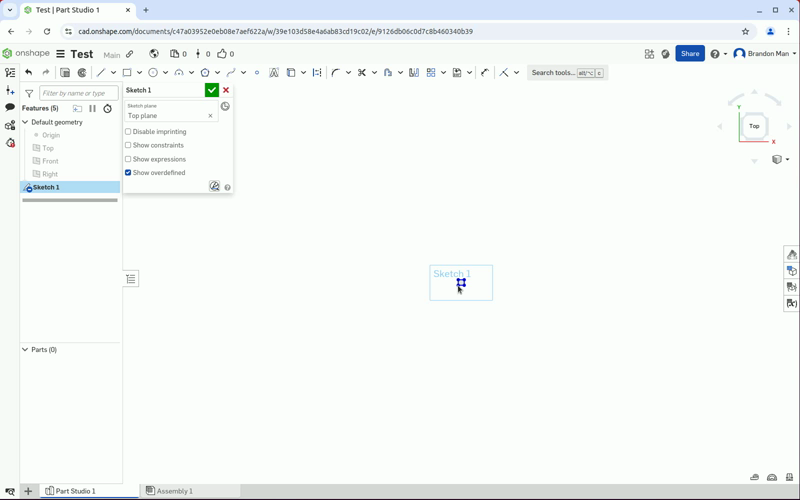
mouse_move(461, 283)
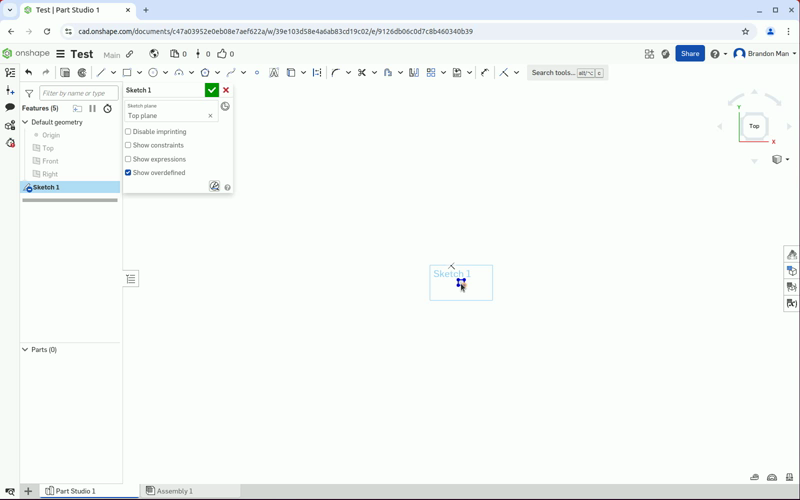
scroll(6)
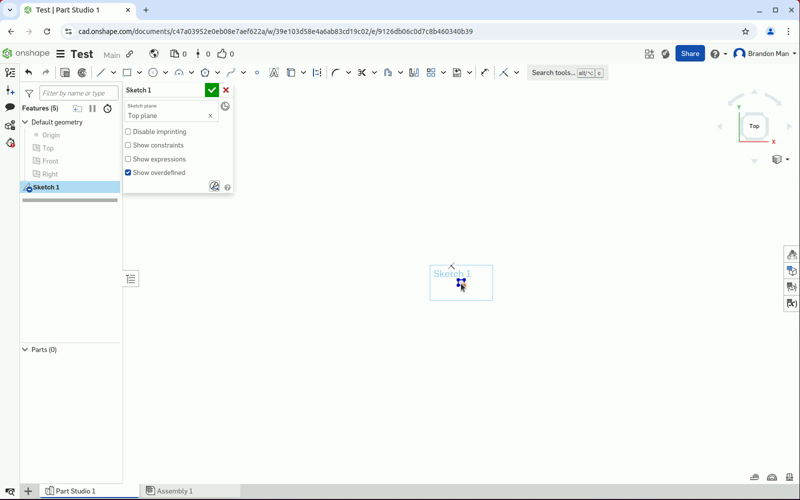
scroll(6)
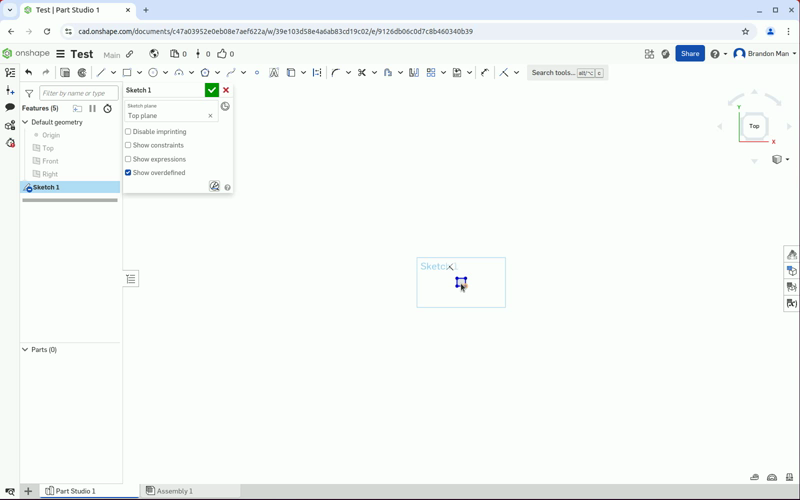
scroll(6)
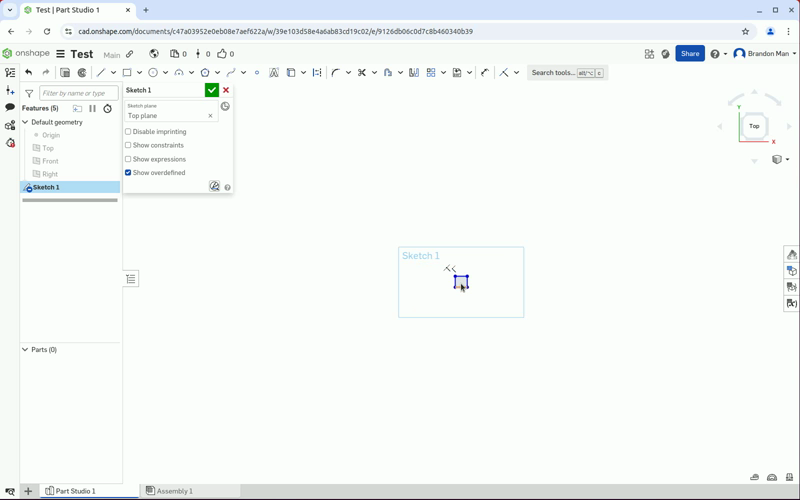
scroll(6)
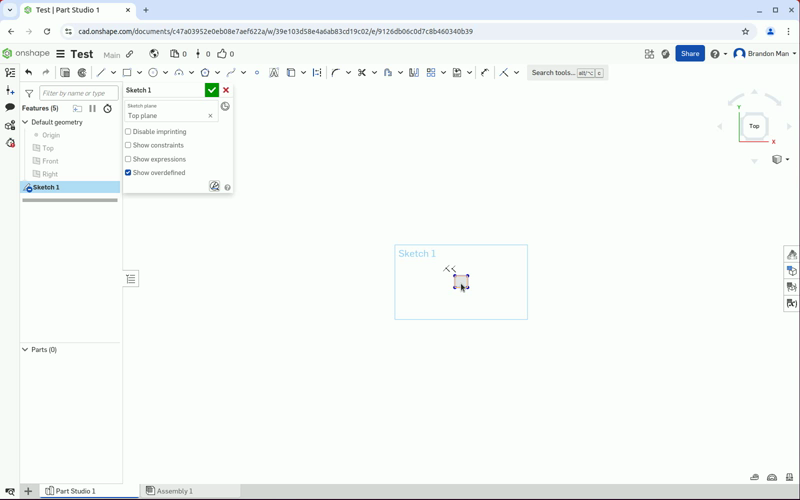
scroll(6)
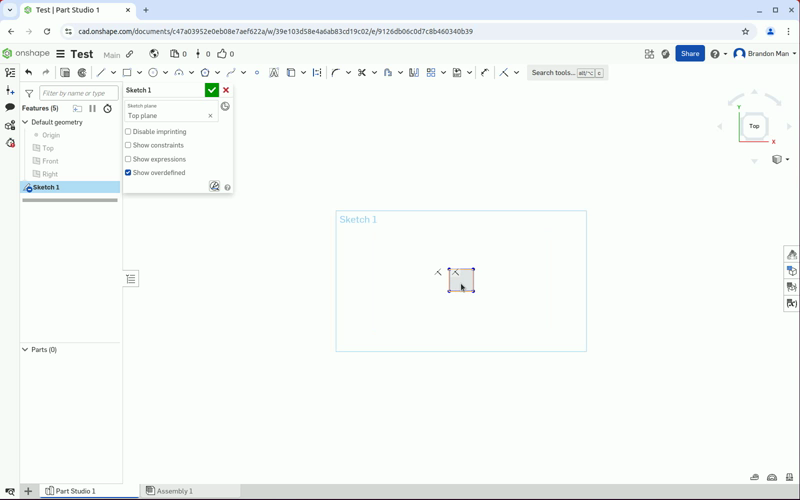
scroll(6)
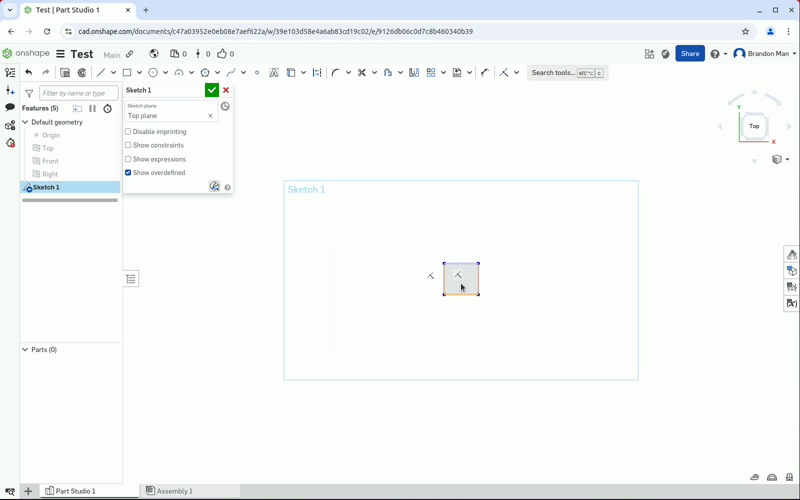
scroll(6)
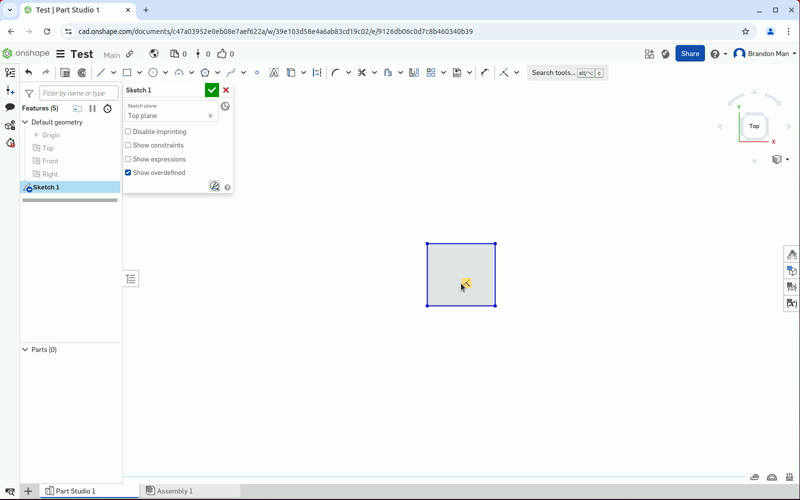
click(461, 283)
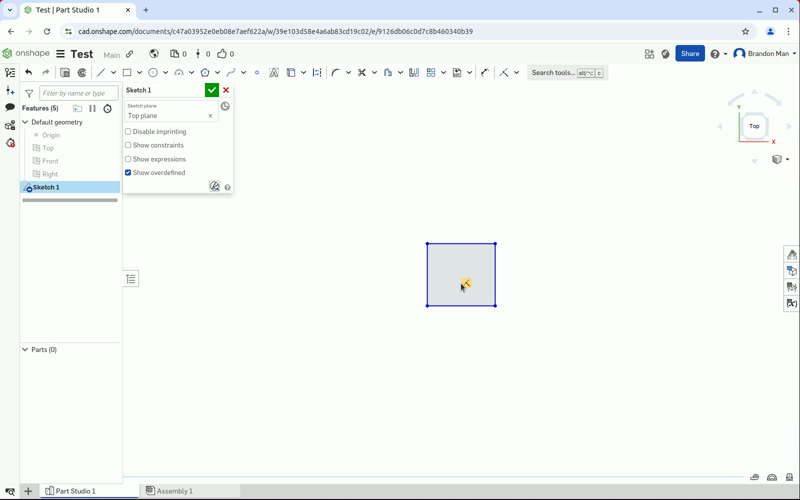
scroll(-6)
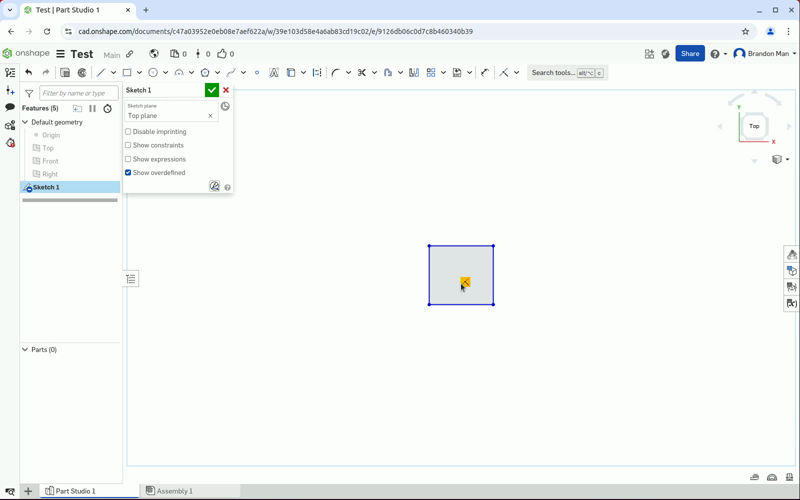
scroll(-6)
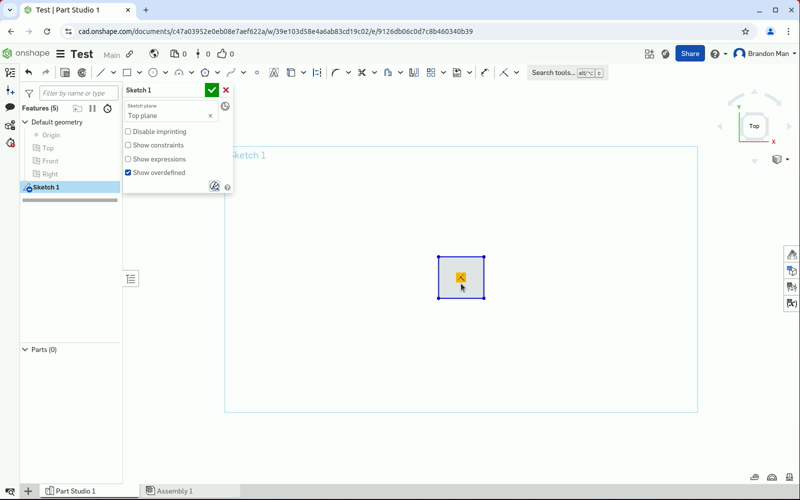
scroll(-6)
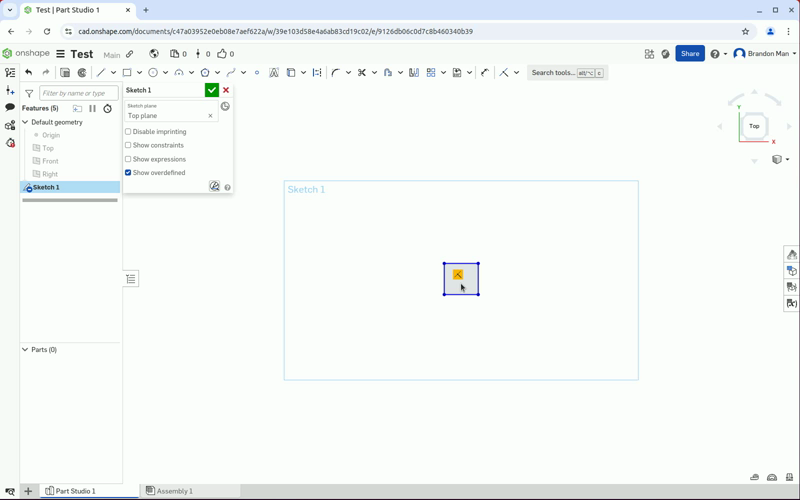
scroll(-6)
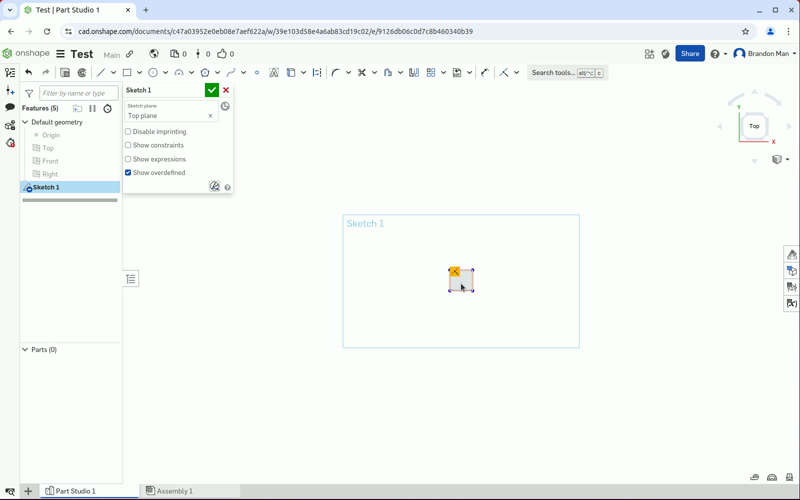
scroll(-6)
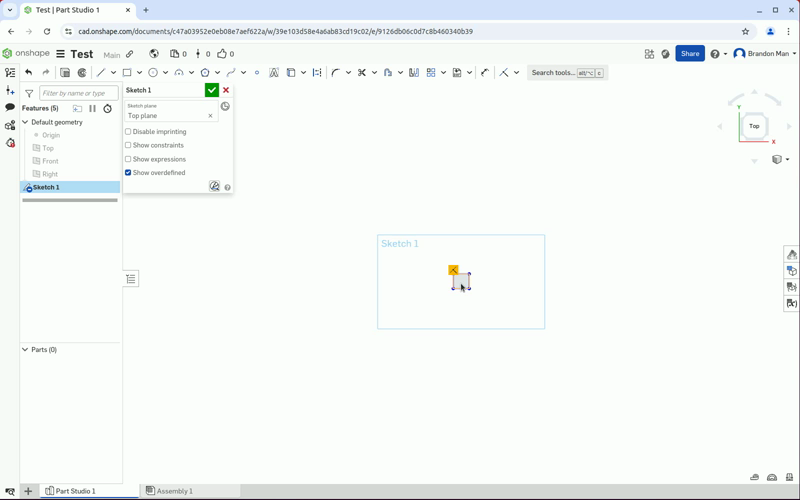
scroll(-6)
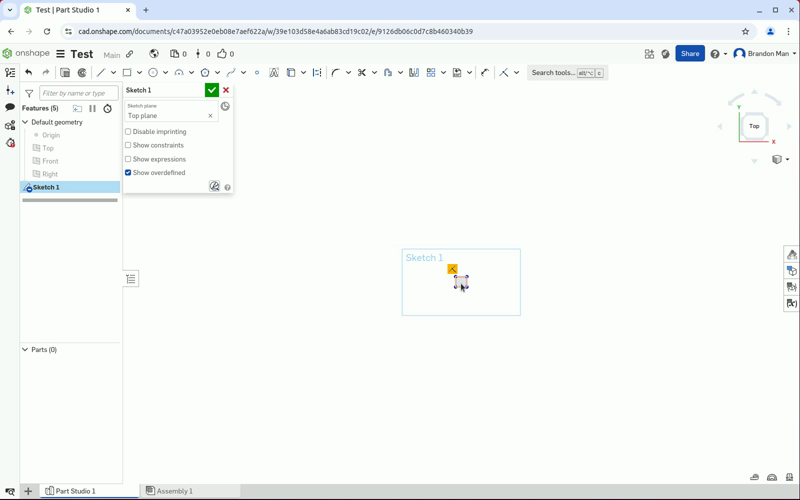
scroll(-6)
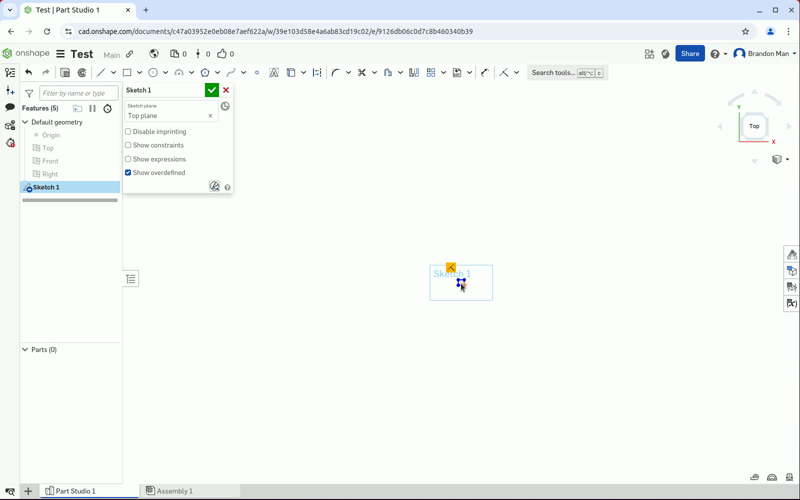
mouse_move(73, 352)
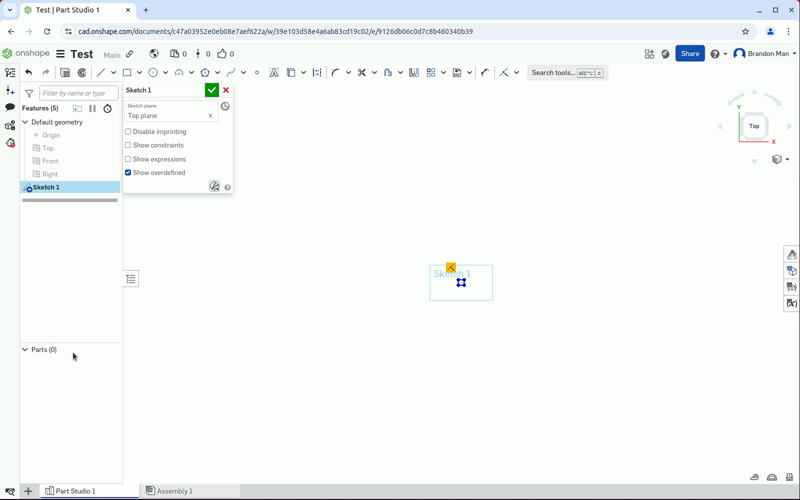
key(shift+y)
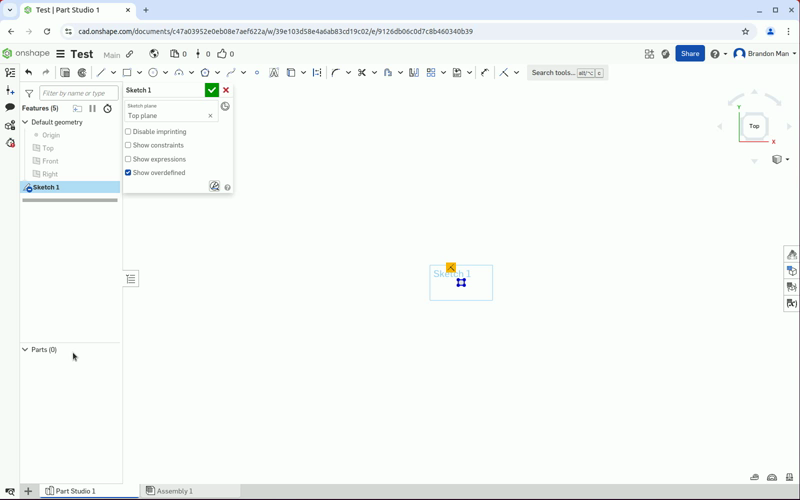
key(shift+e)
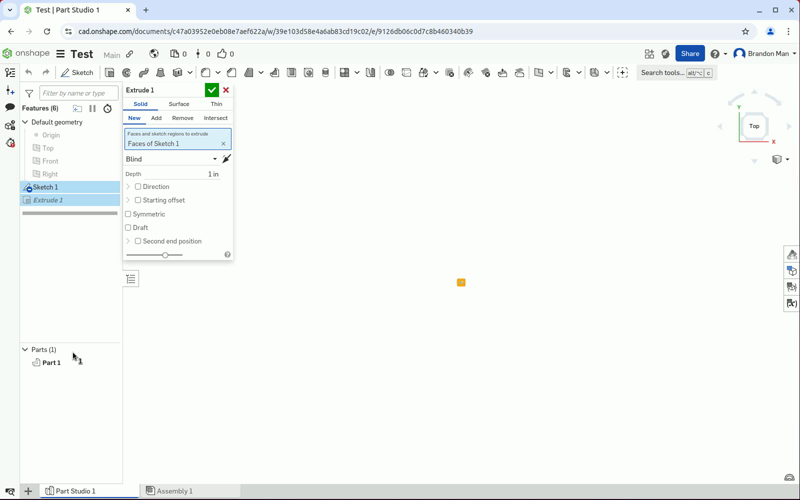
mouse_move(143, 106)
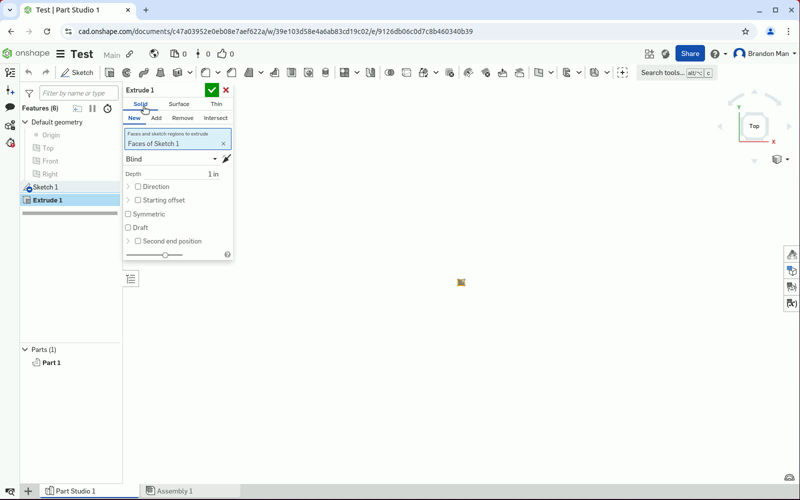
click(143, 106)
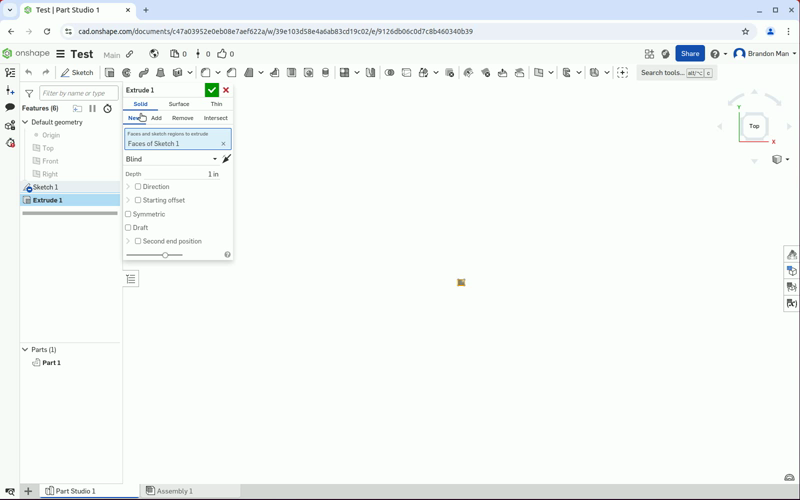
mouse_move(137, 120)
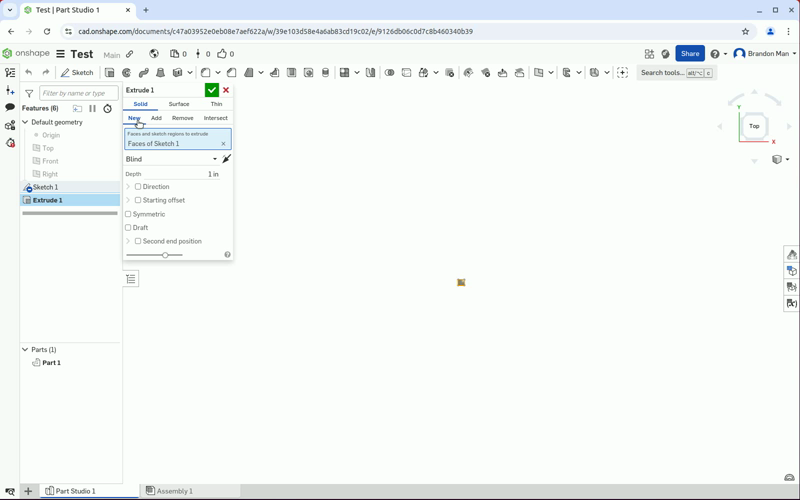
click(137, 120)
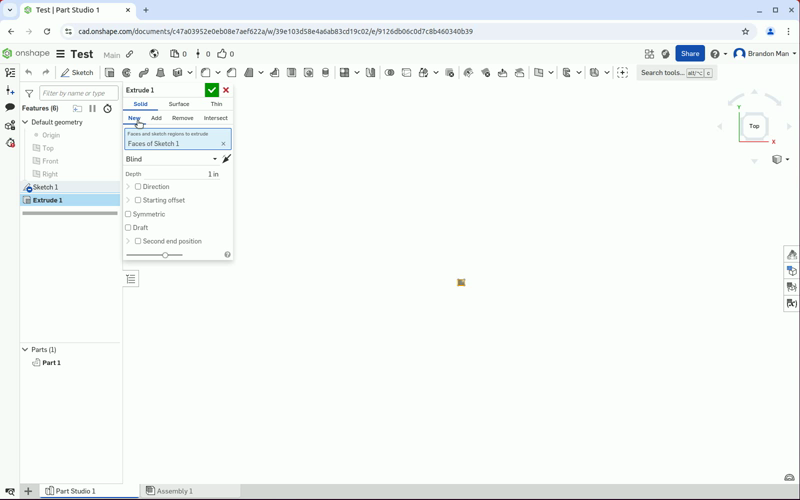
key(tab, 4)
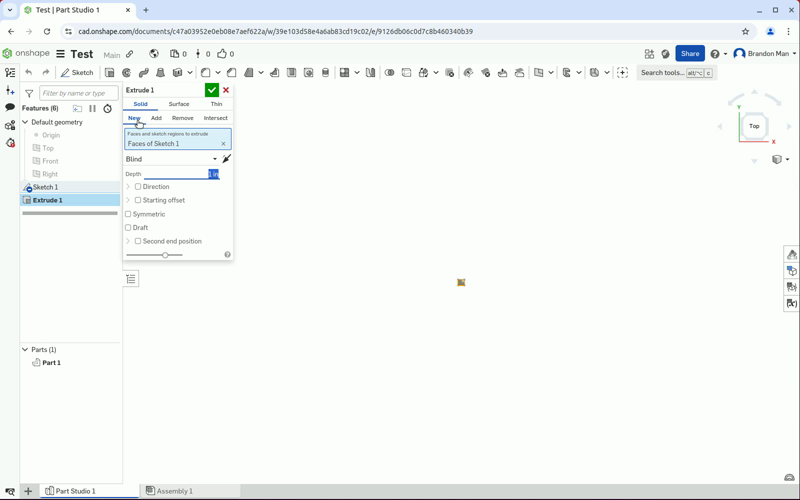
text(0.963)
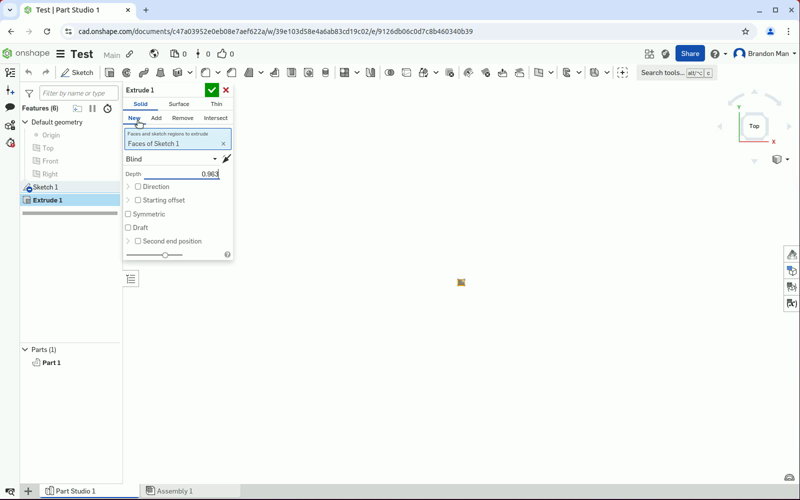
key(enter)
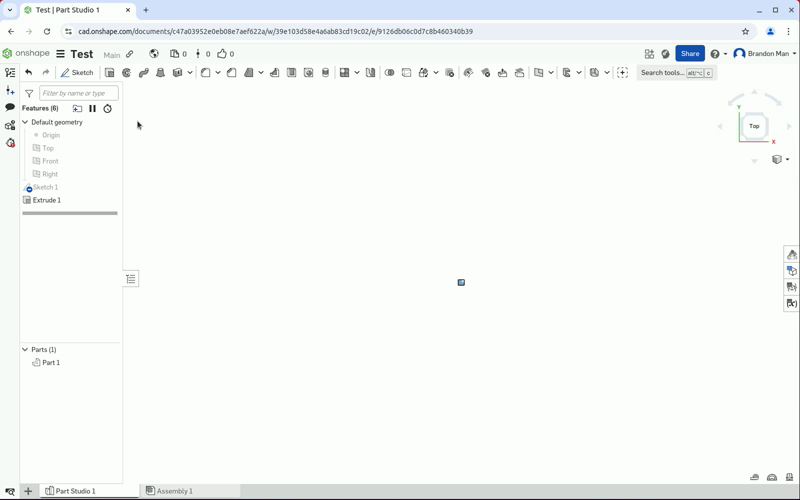
key(shift+h)
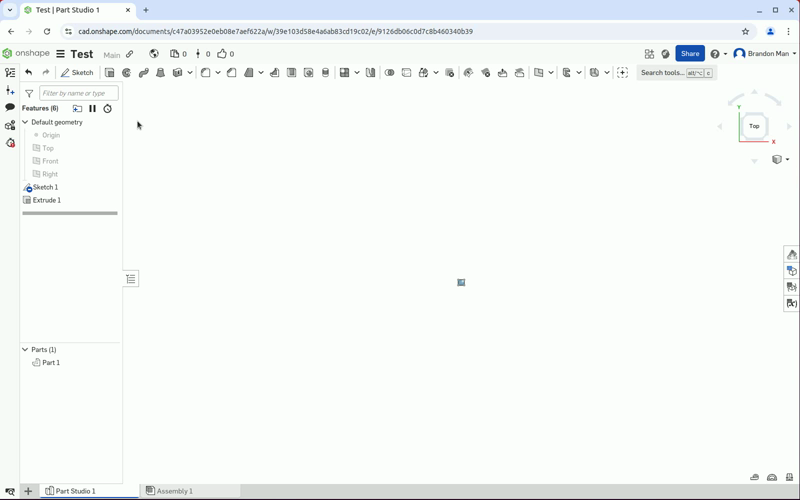
key(shift+h)
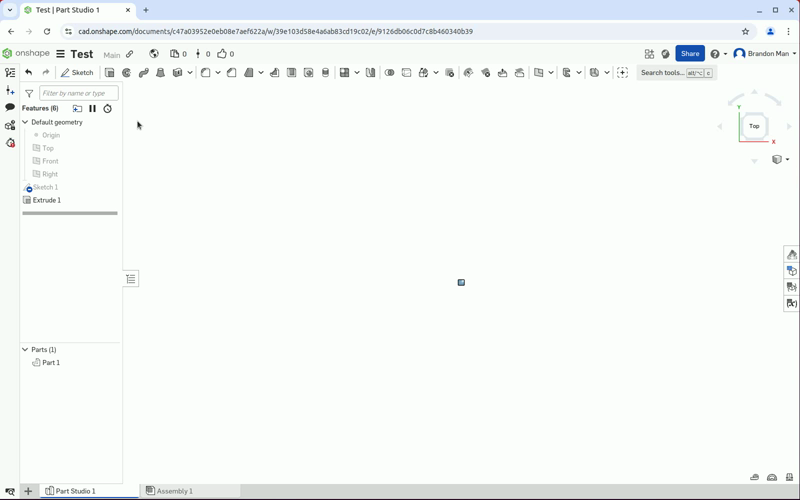
mouse_move(73, 189)
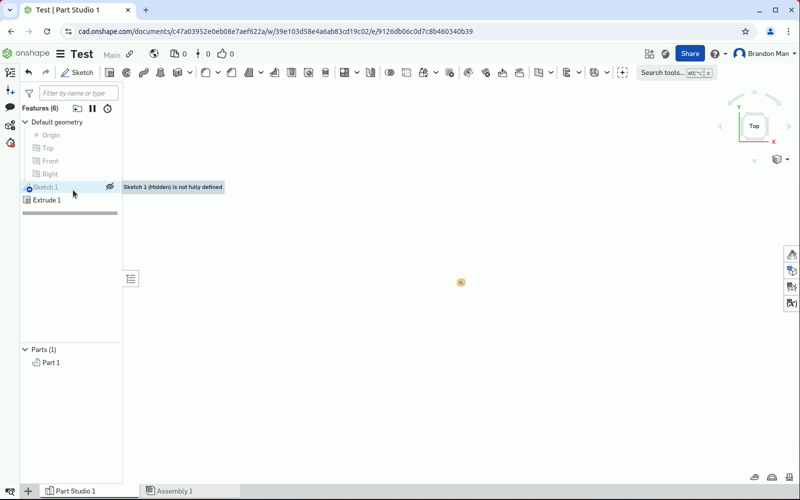
click(73, 189)
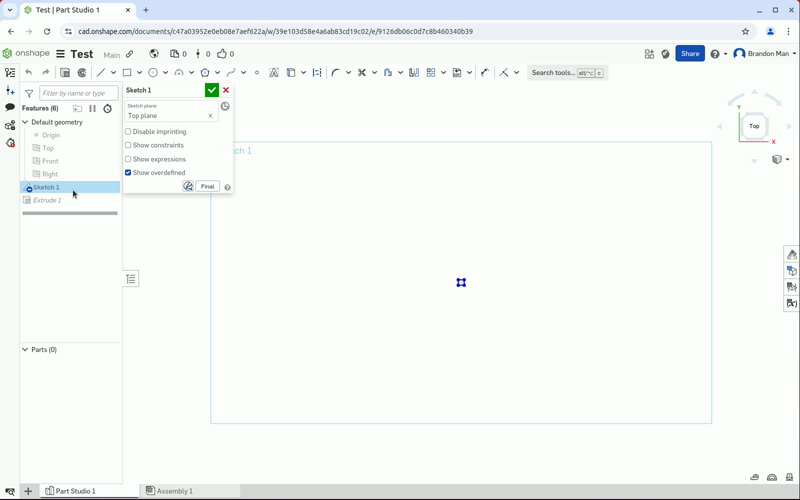
mouse_move(229, 92)
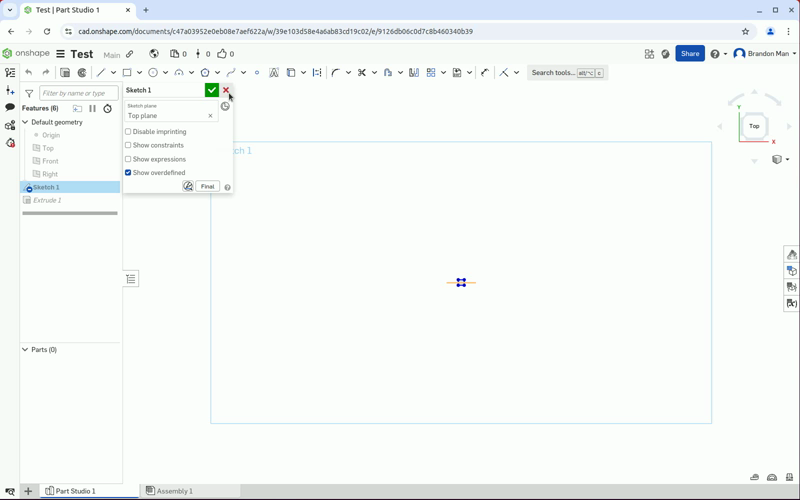
click(229, 92)
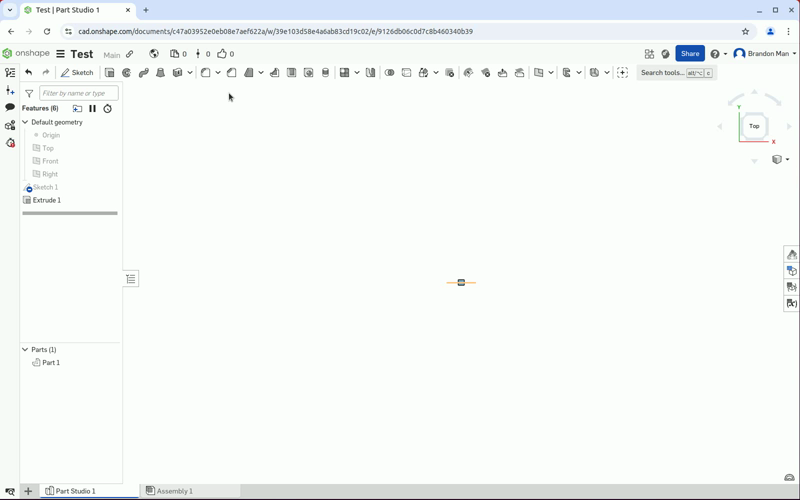
mouse_move(541, 75)
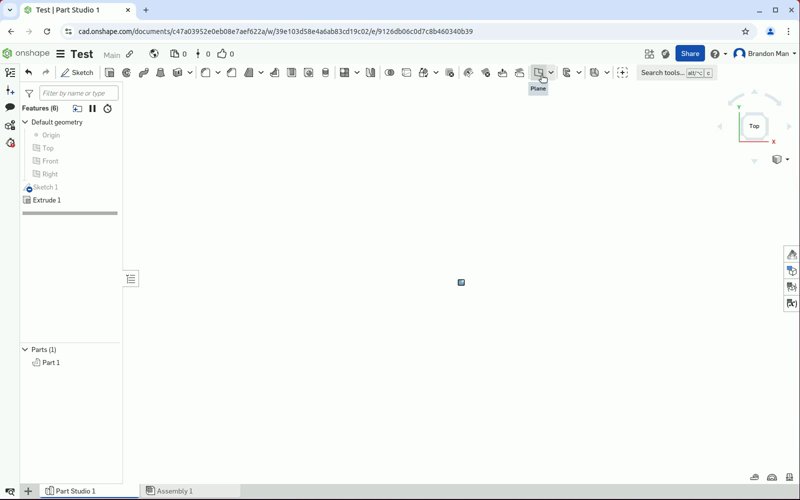
click(541, 75)
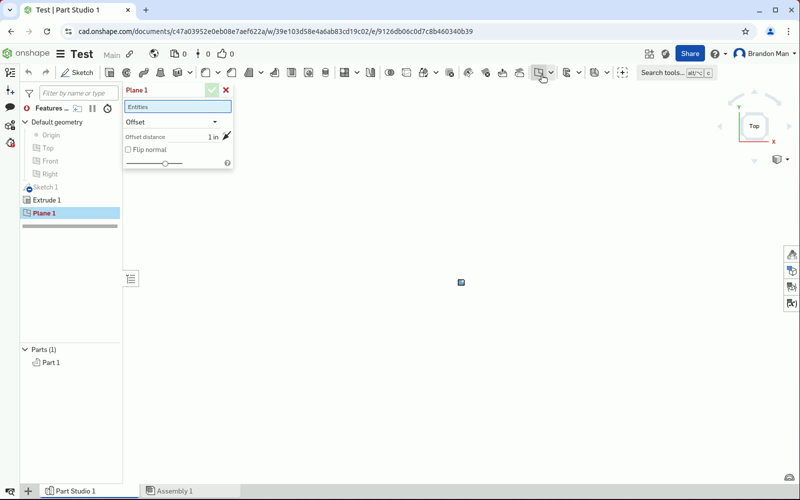
mouse_move(73, 150)
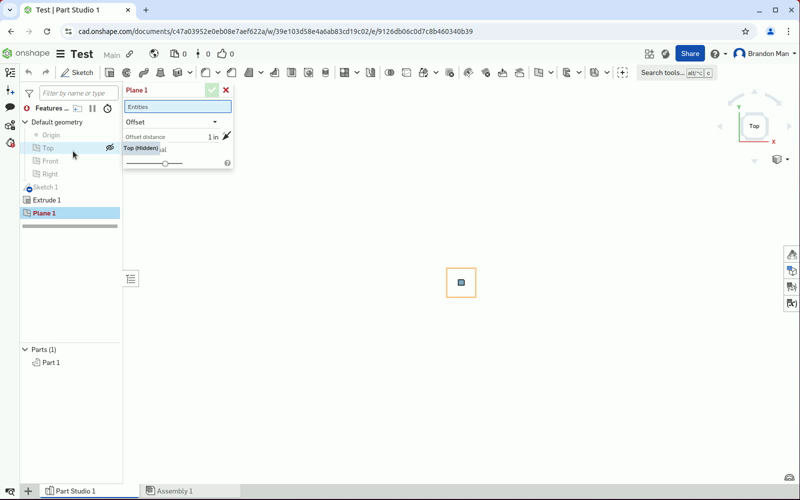
click(73, 150)
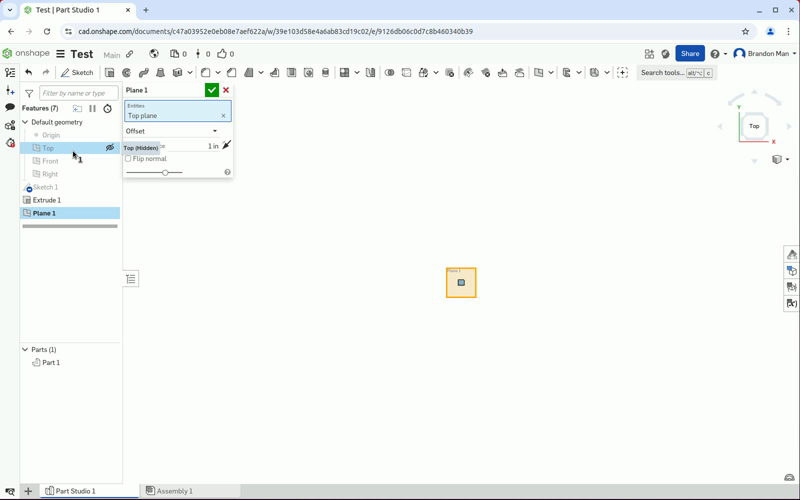
key(tab, 2)
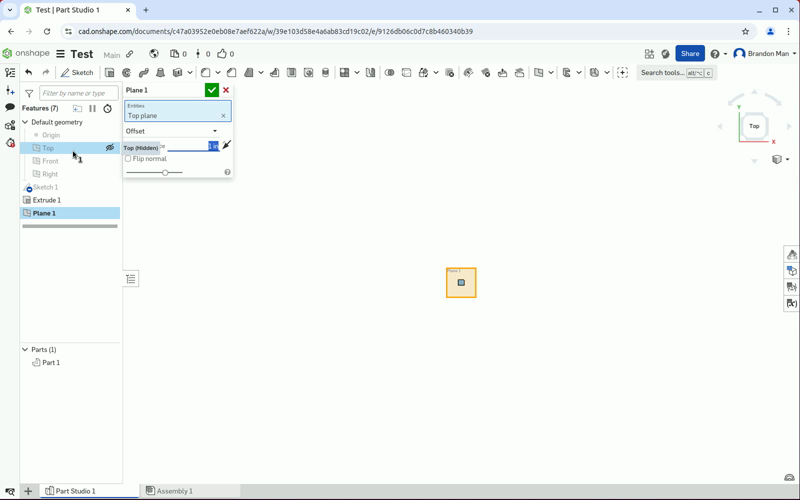
text(0.955)
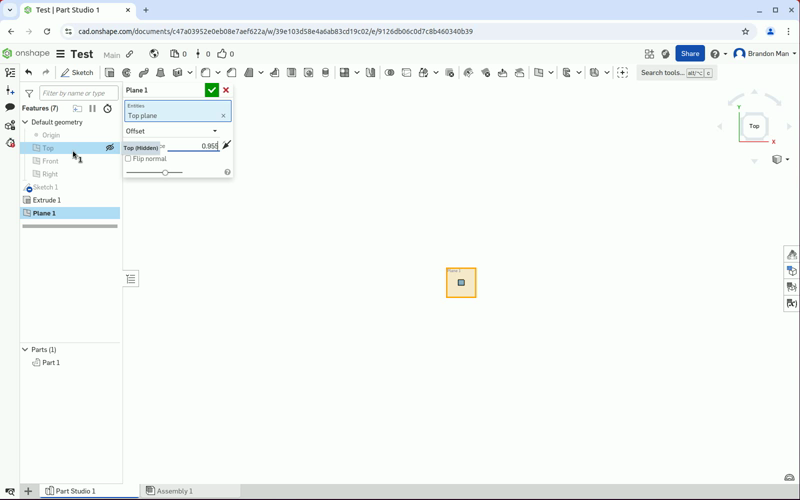
key(enter, 2)
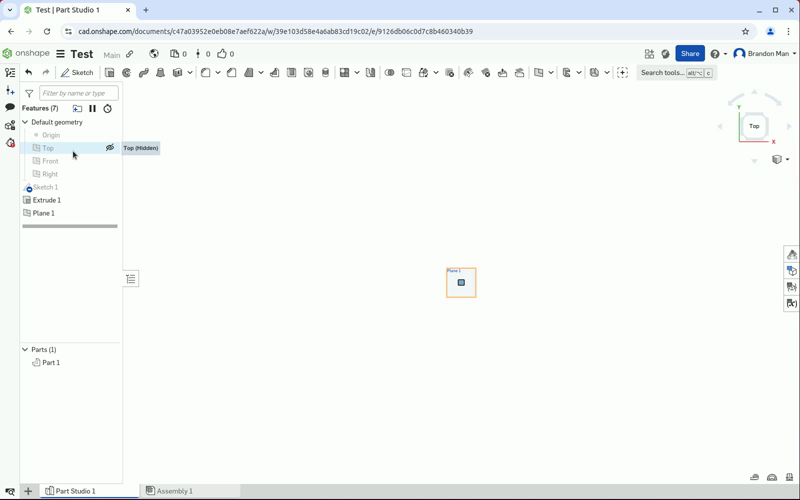
key(shift+s)
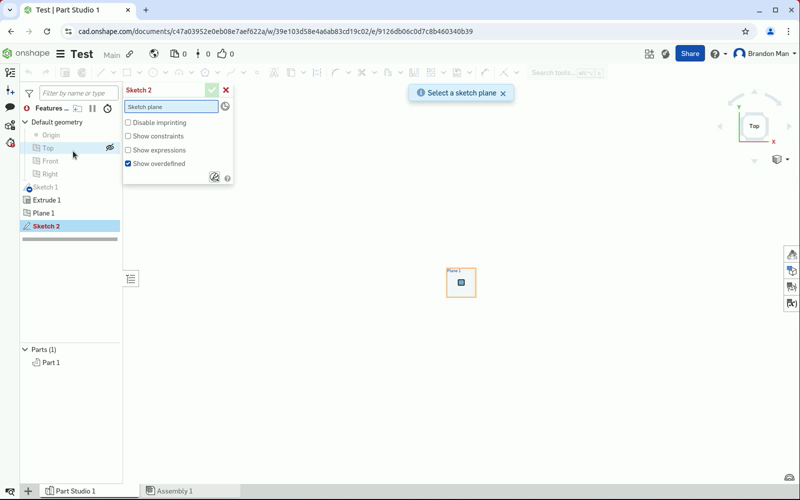
mouse_move(73, 215)
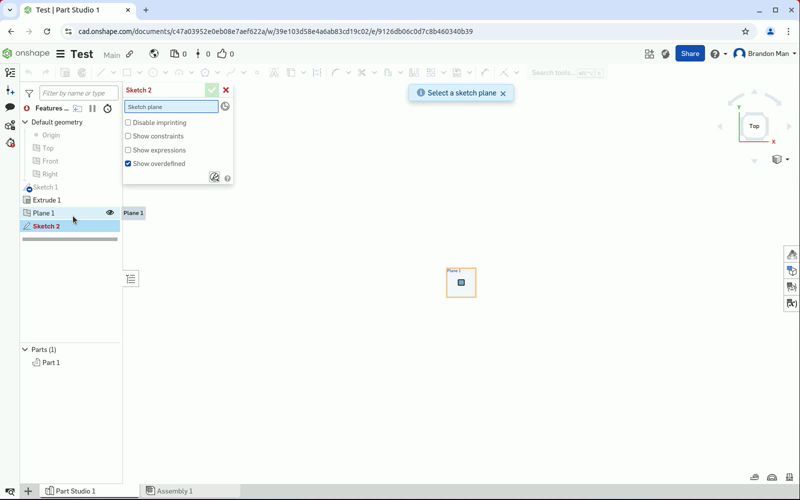
click(73, 215)
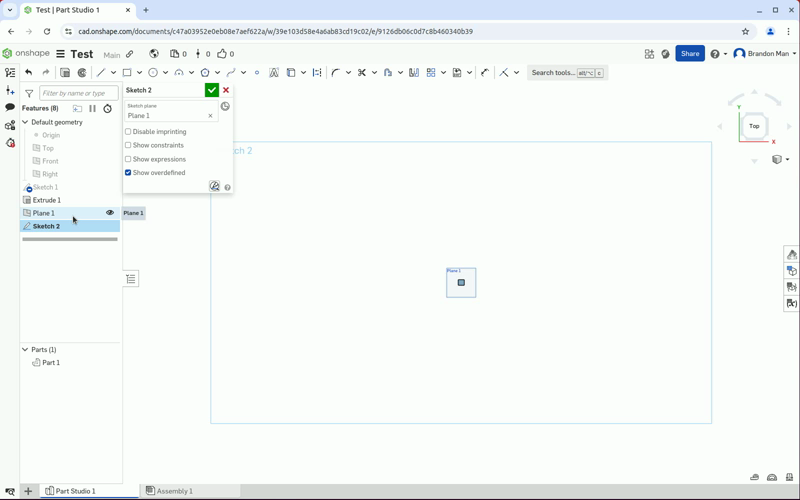
mouse_move(73, 352)
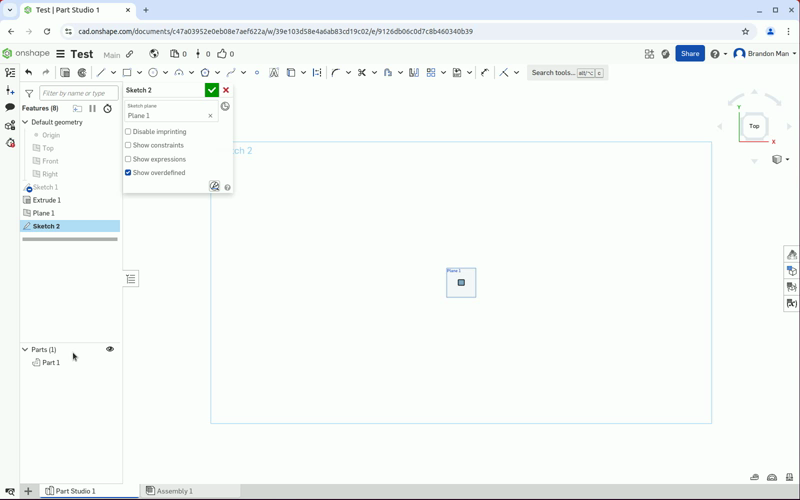
key(y)
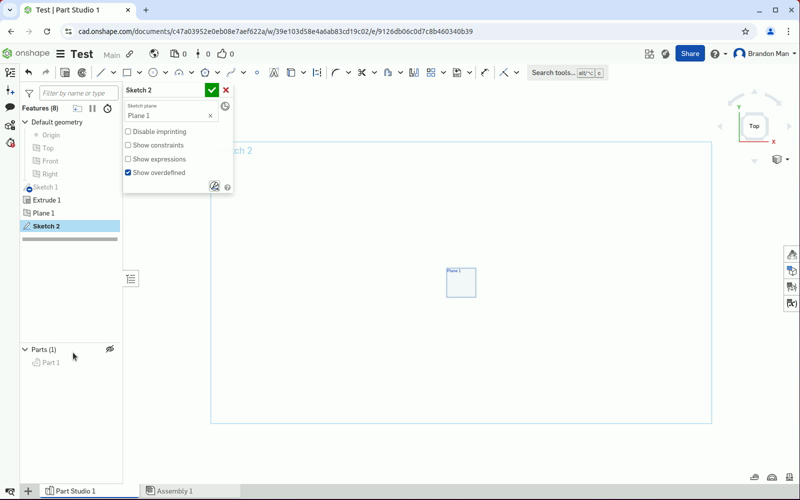
key(c)
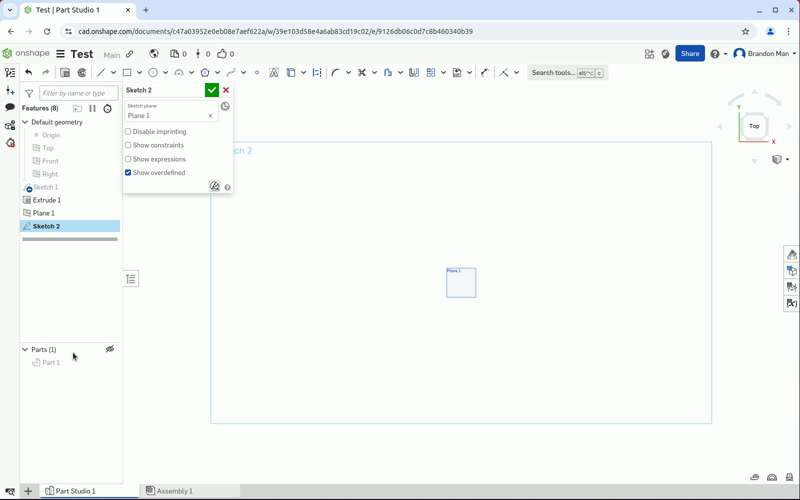
key_down(shift)
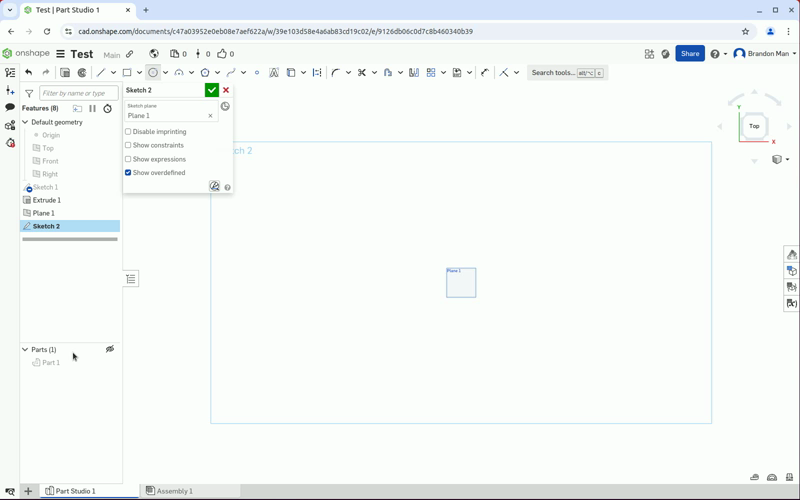
mouse_move(461, 282)
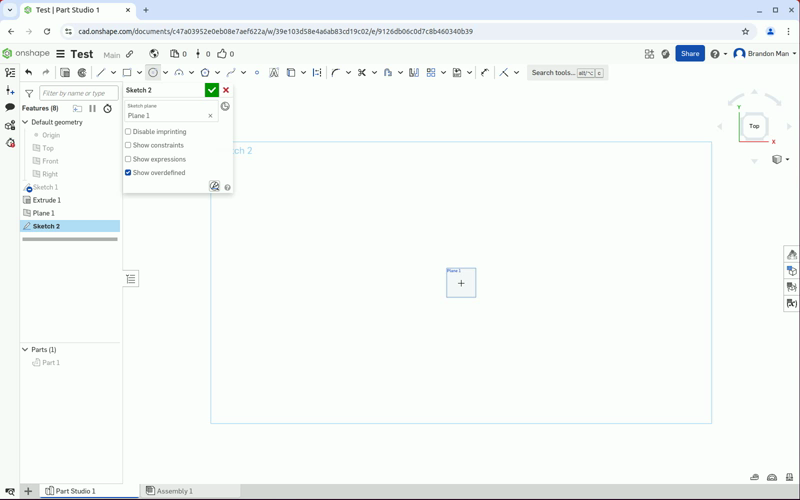
click(461, 282)
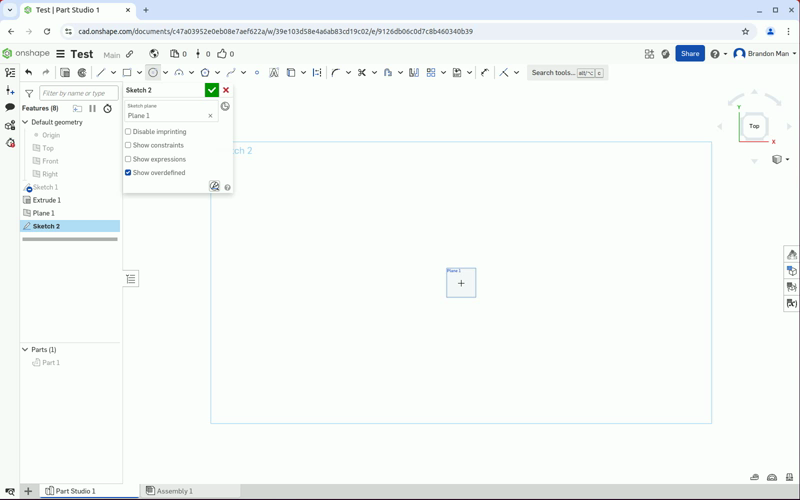
key_up(shift)
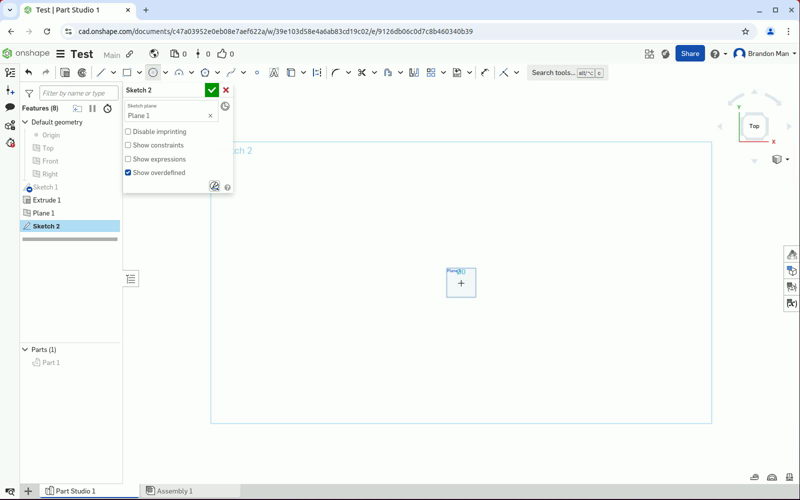
mouse_move(463, 282)
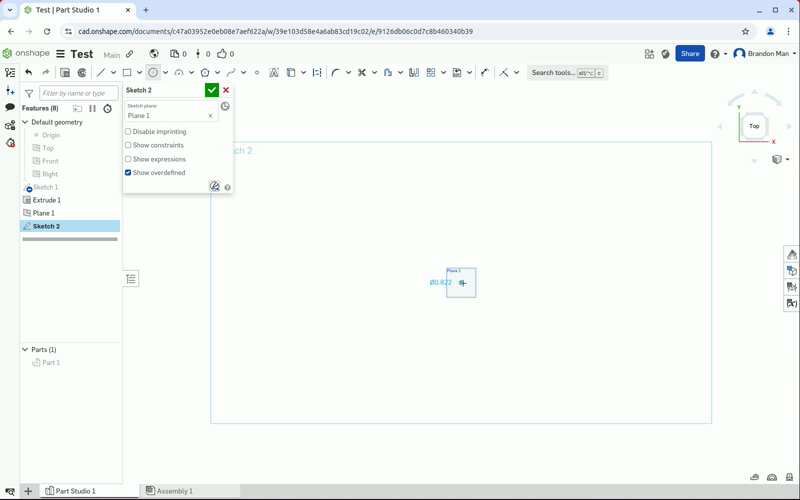
scroll(6)
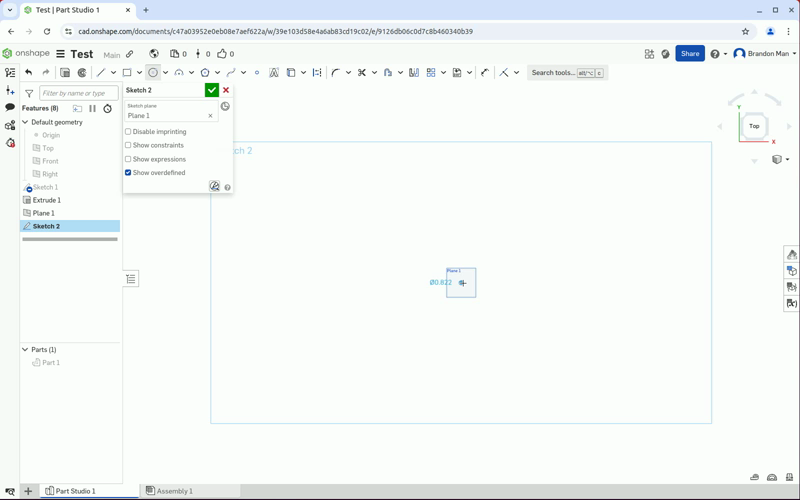
scroll(6)
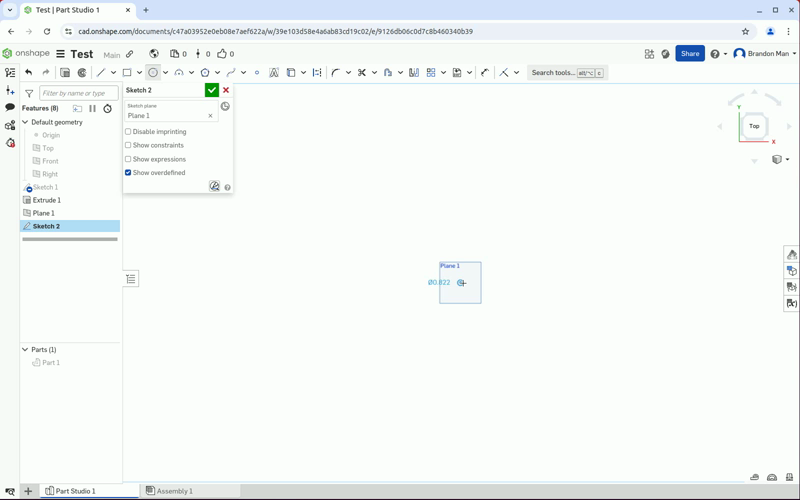
scroll(6)
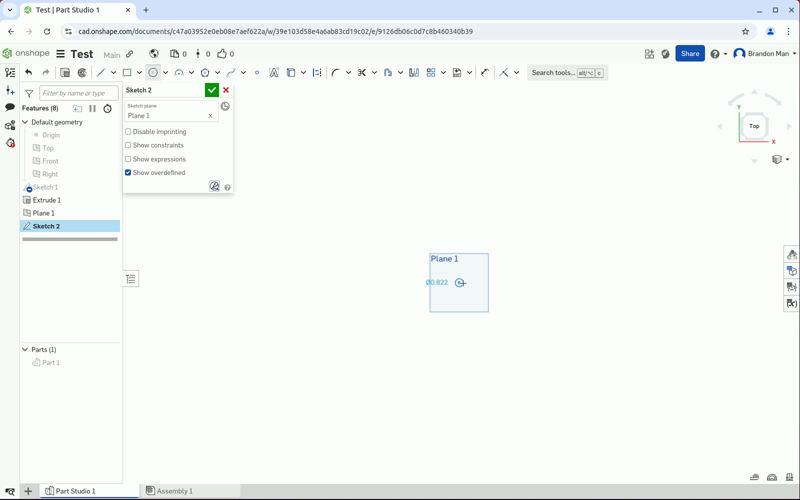
scroll(6)
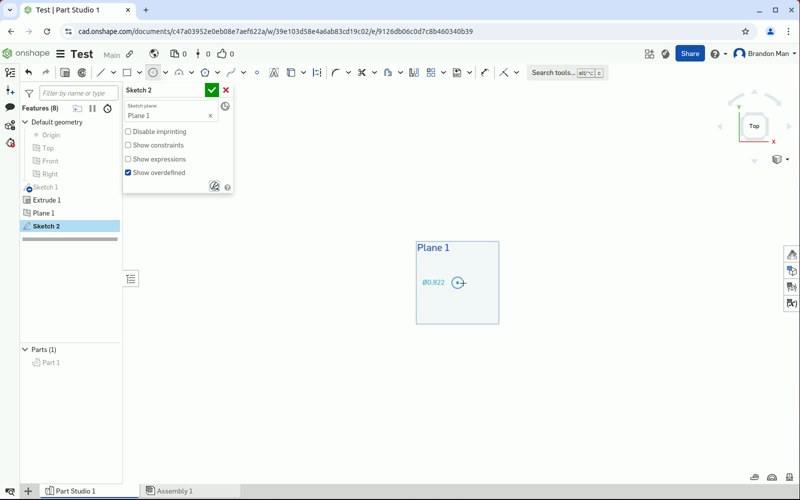
scroll(6)
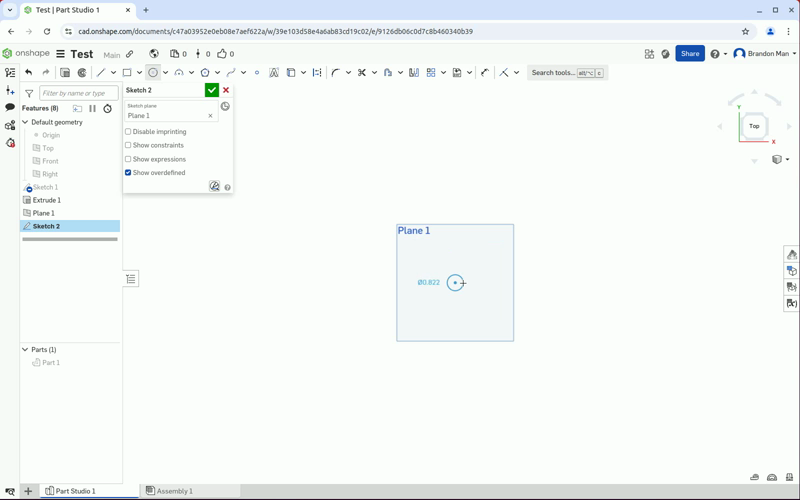
scroll(6)
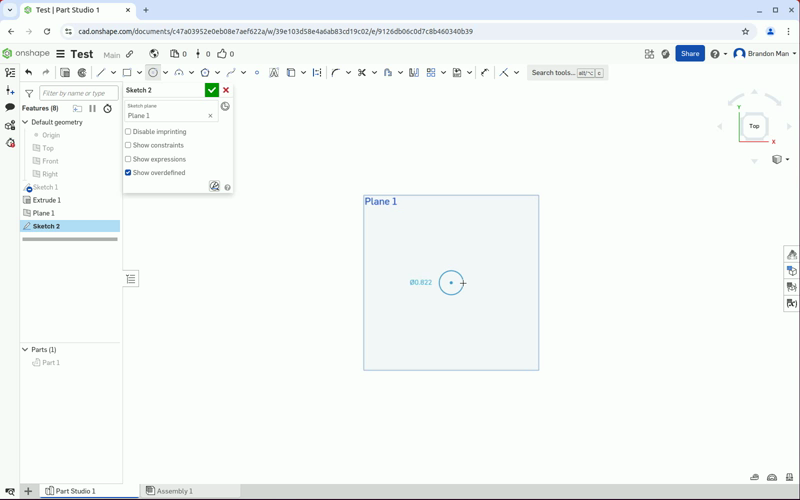
scroll(6)
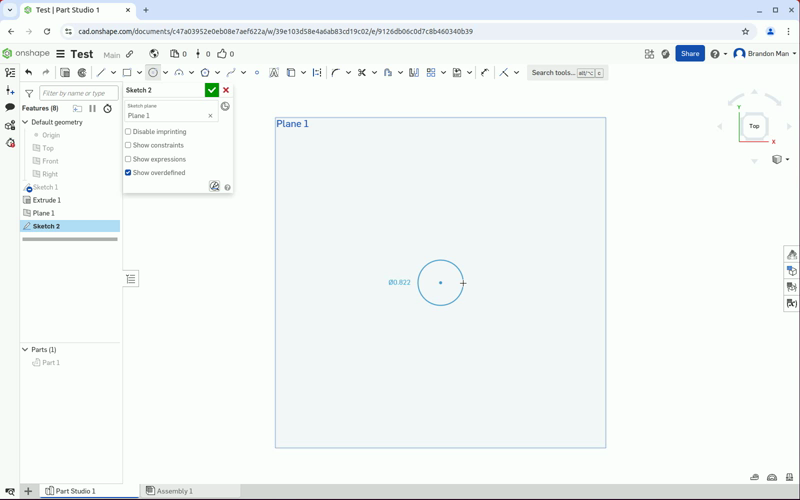
click(463, 282)
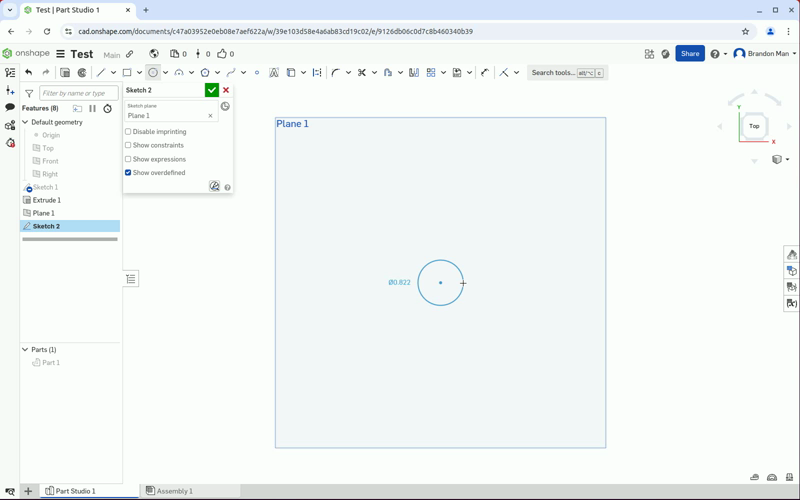
scroll(-6)
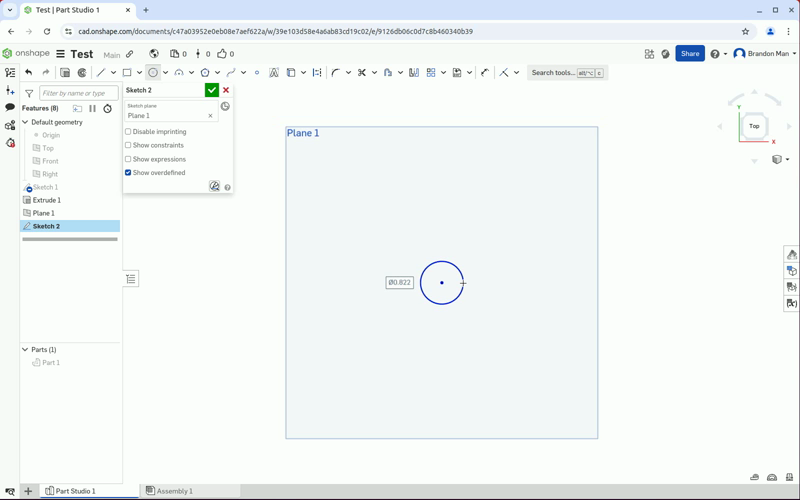
scroll(-6)
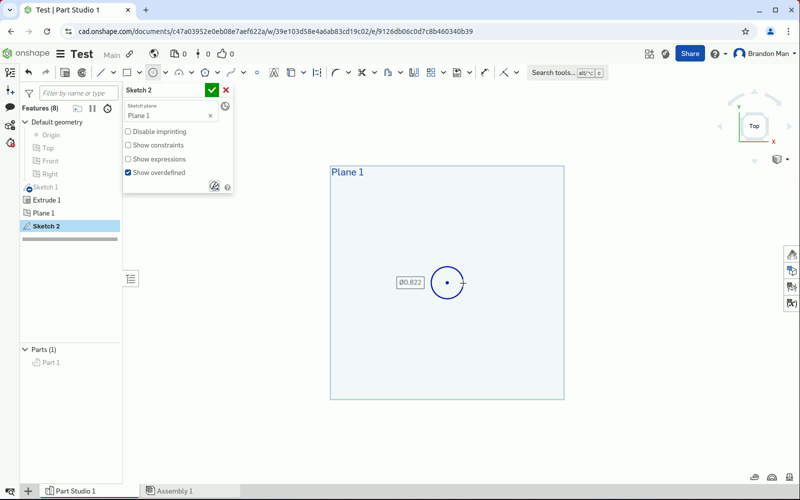
scroll(-6)
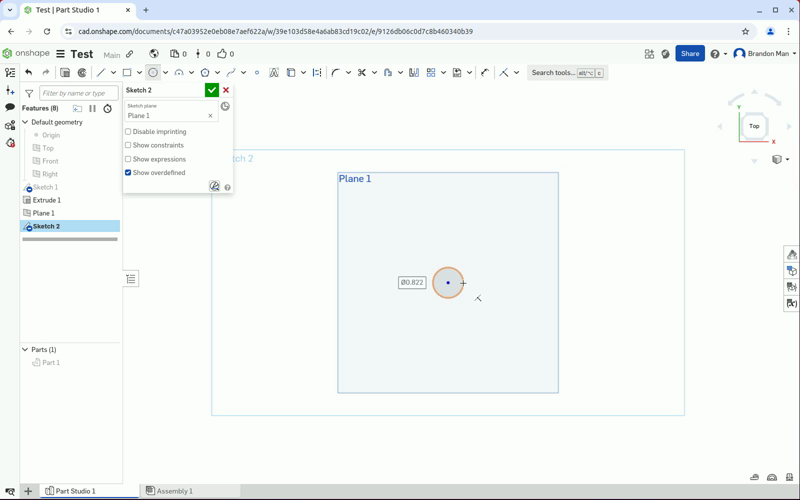
scroll(-6)
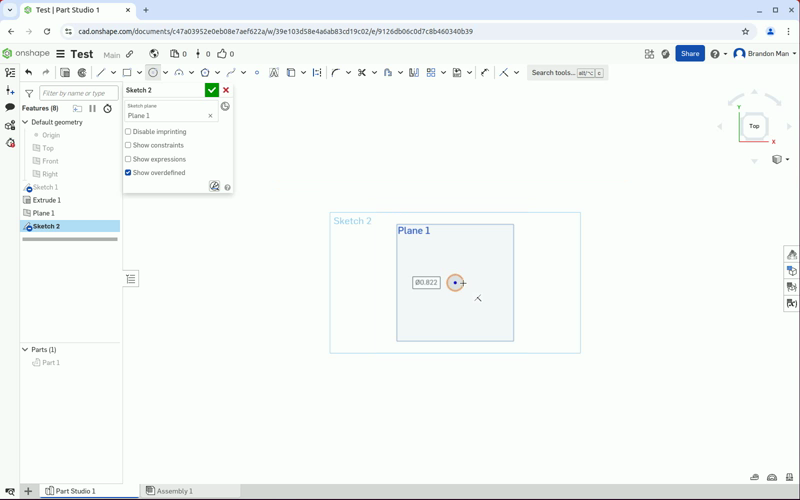
scroll(-6)
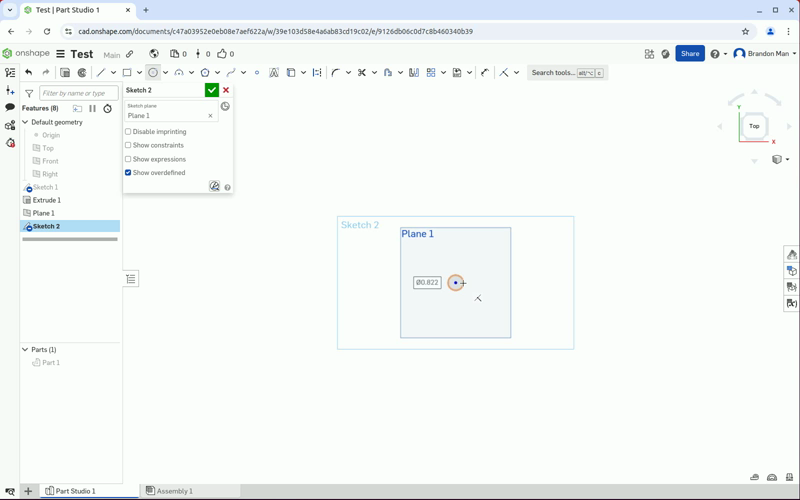
scroll(-6)
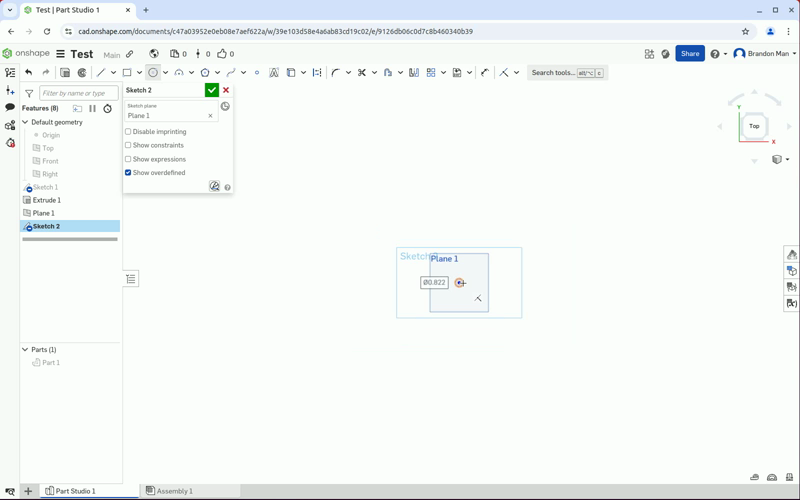
scroll(-6)
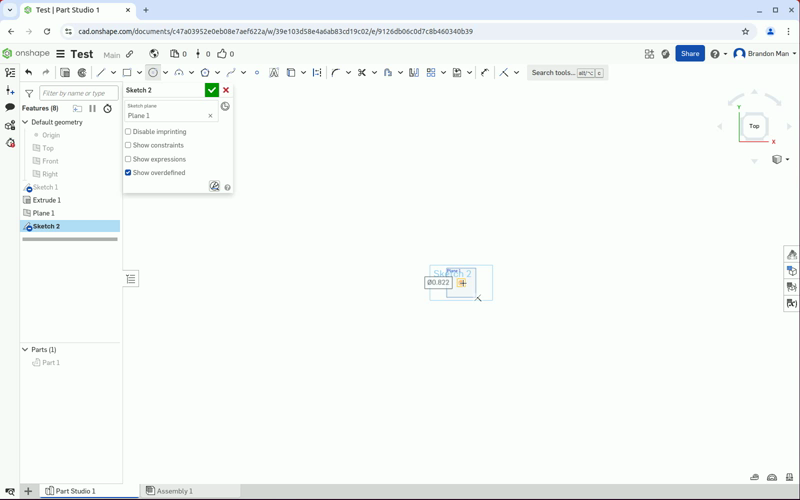
key(esc)
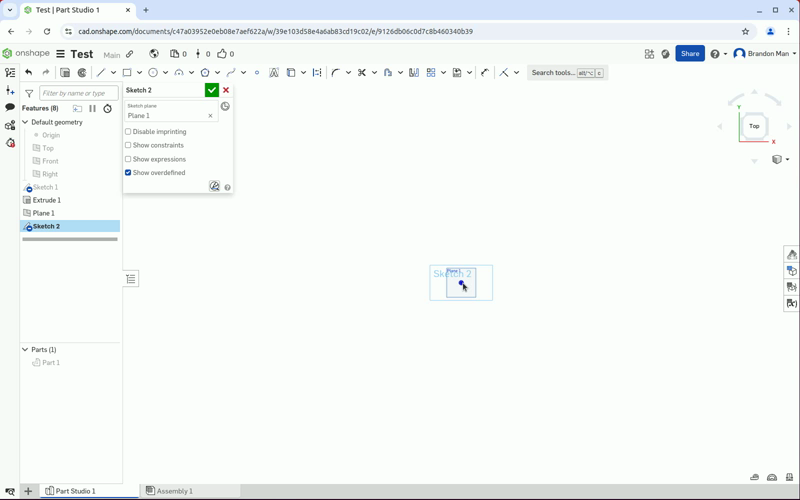
mouse_move(462, 283)
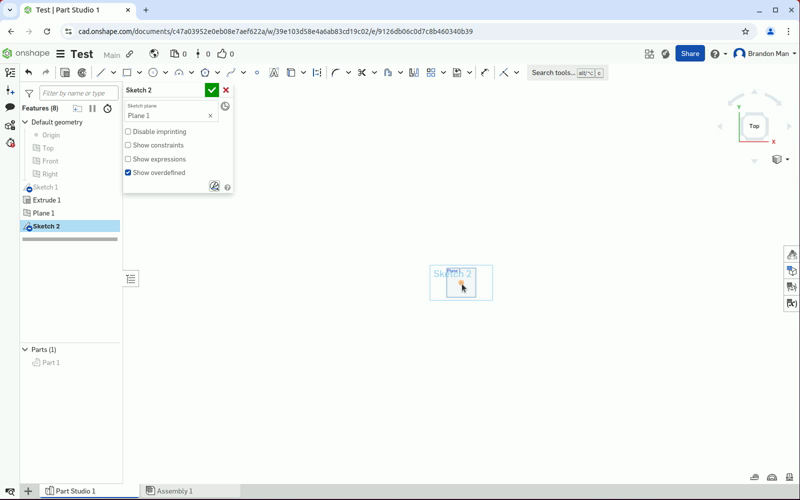
scroll(6)
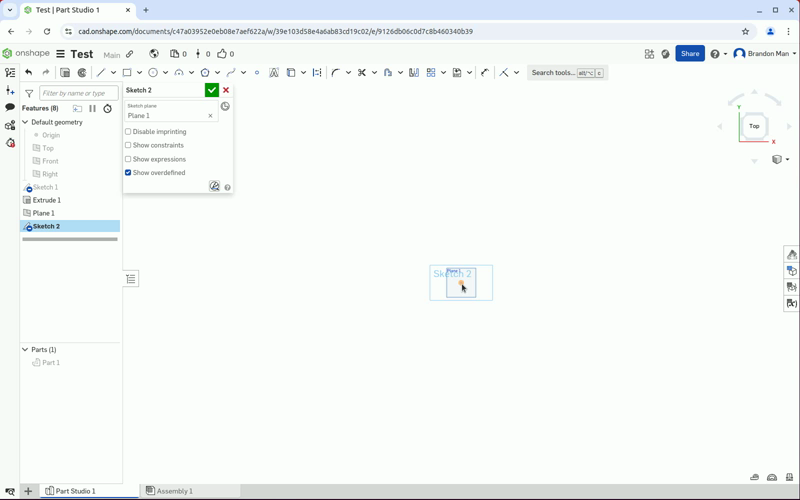
scroll(6)
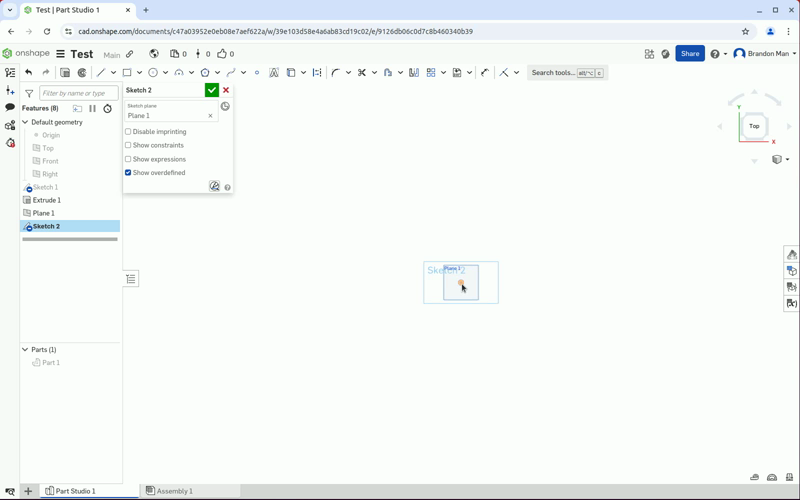
scroll(6)
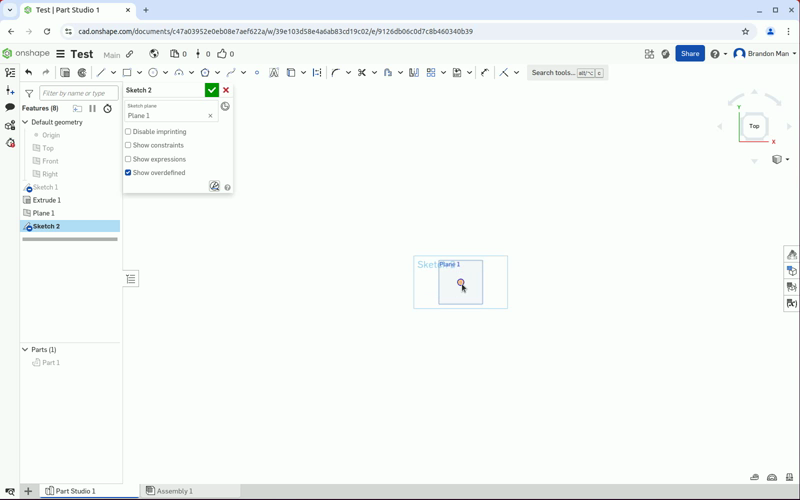
scroll(6)
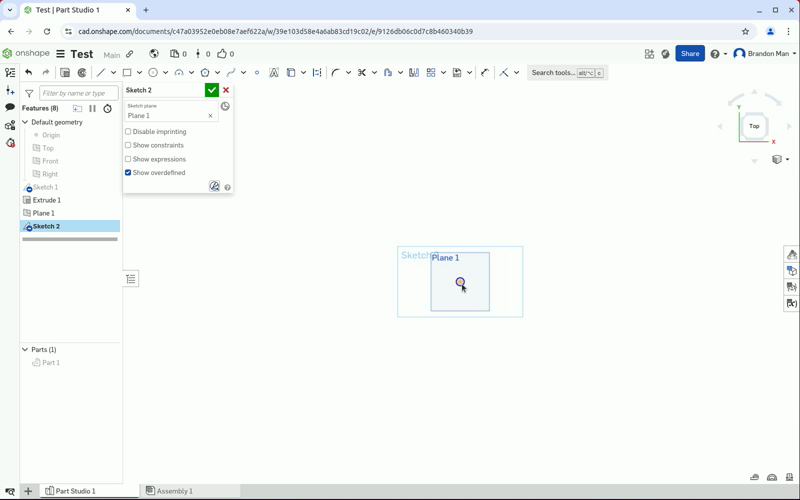
scroll(6)
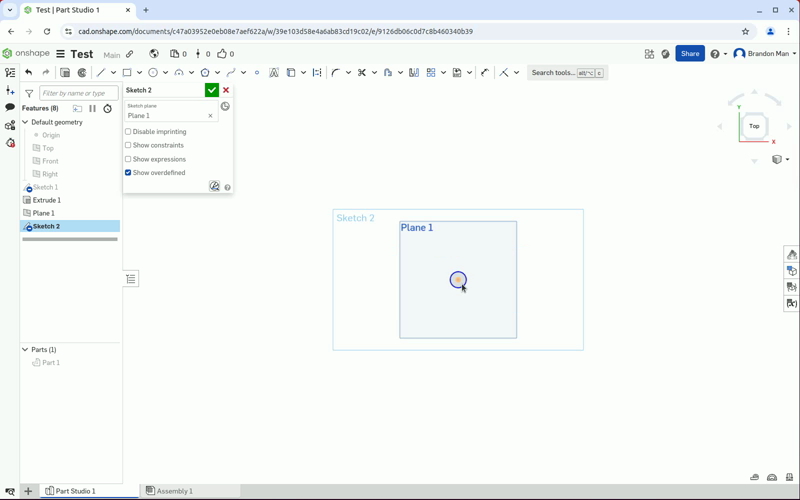
scroll(6)
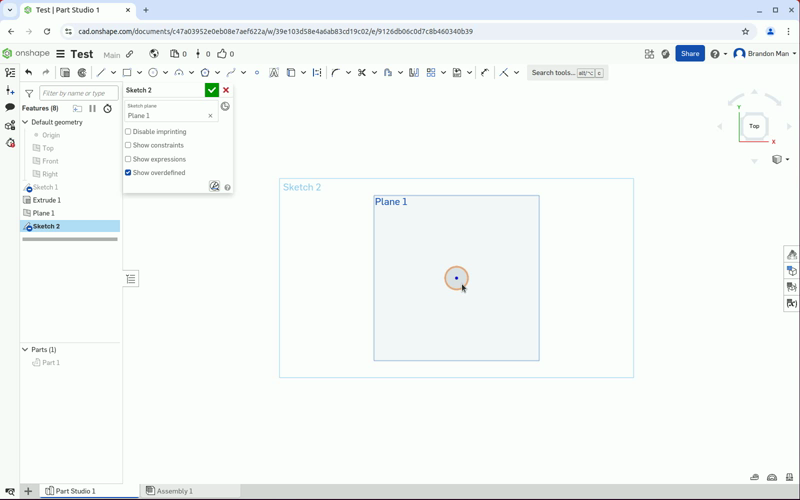
scroll(6)
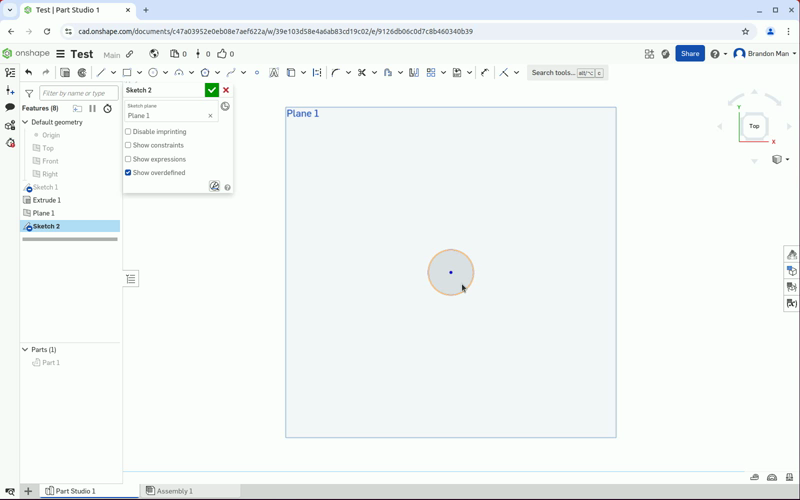
click(462, 283)
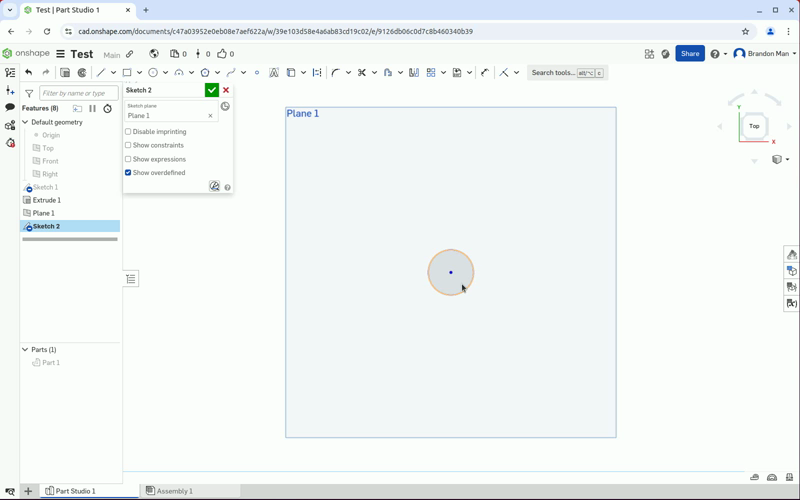
scroll(-6)
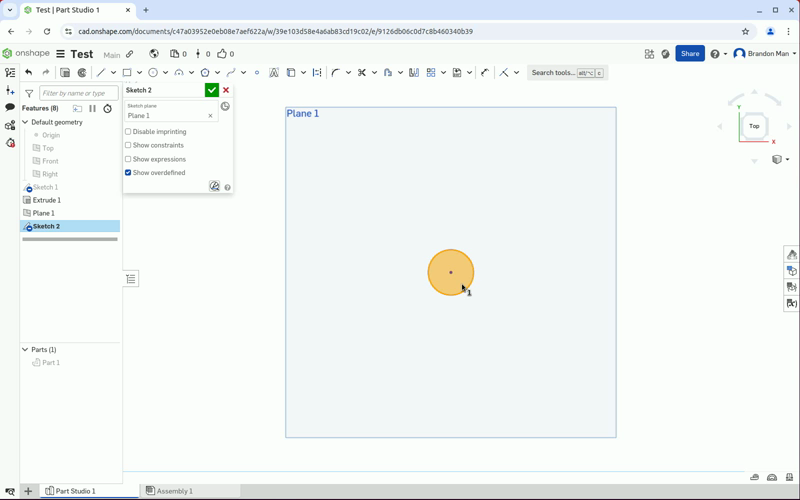
scroll(-6)
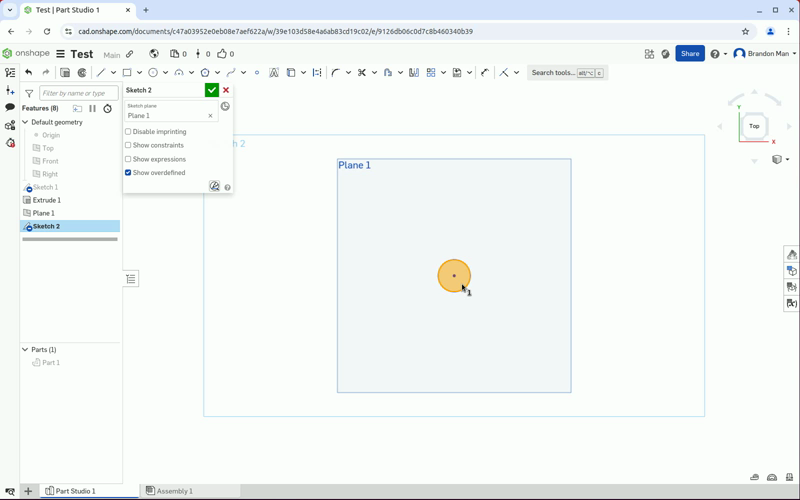
scroll(-6)
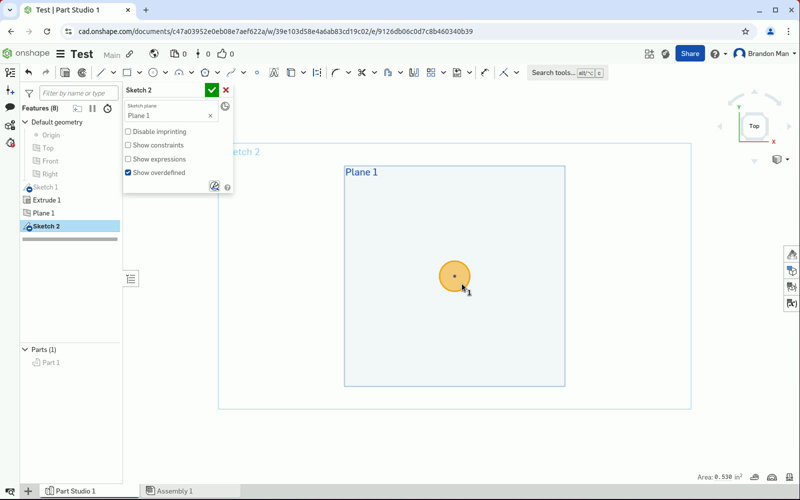
scroll(-6)
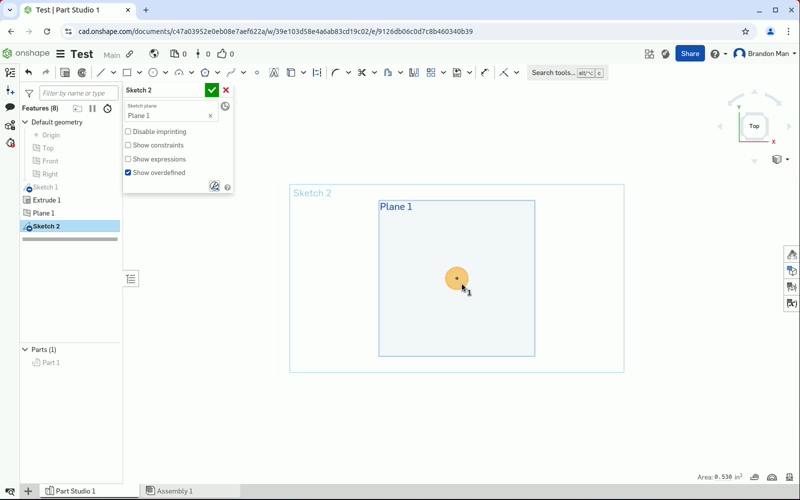
scroll(-6)
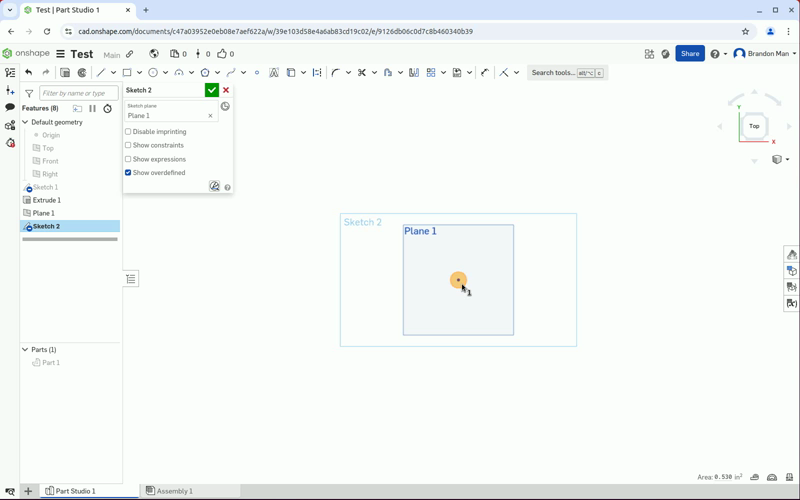
scroll(-6)
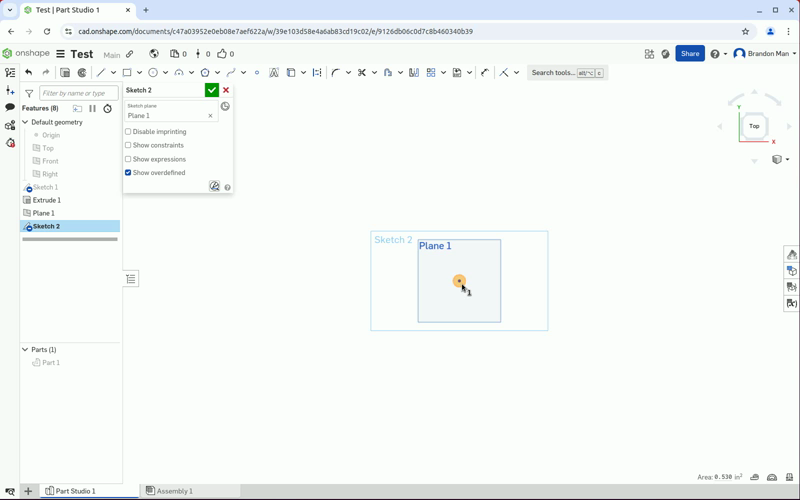
scroll(-6)
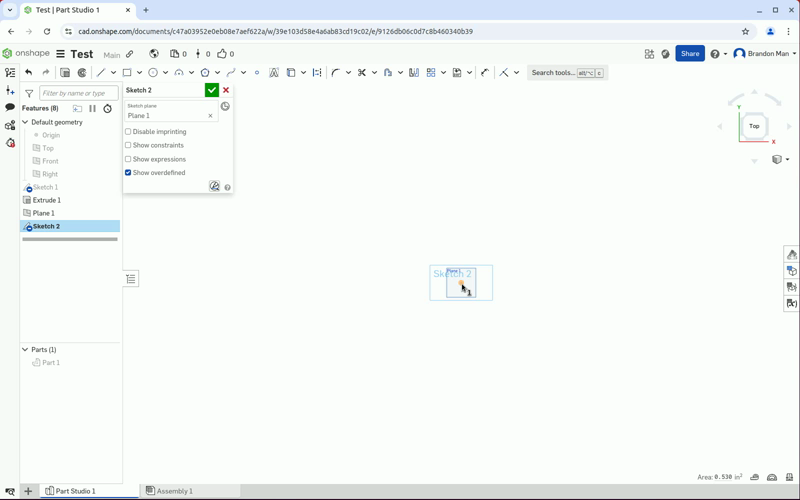
mouse_move(73, 352)
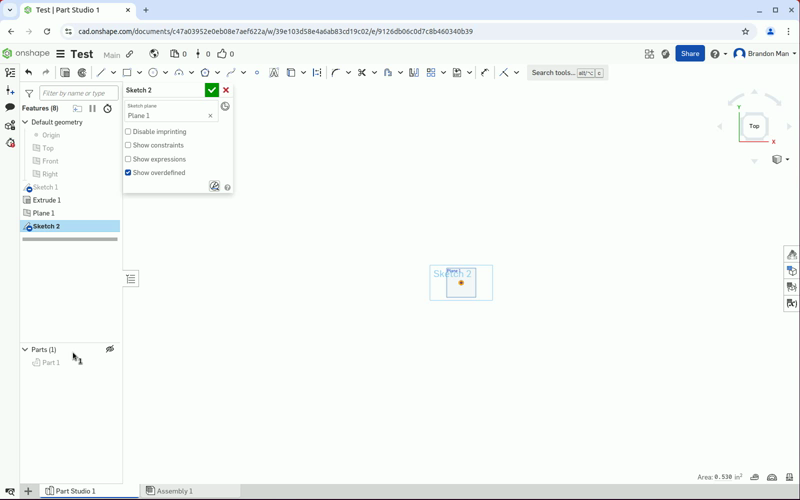
key(shift+y)
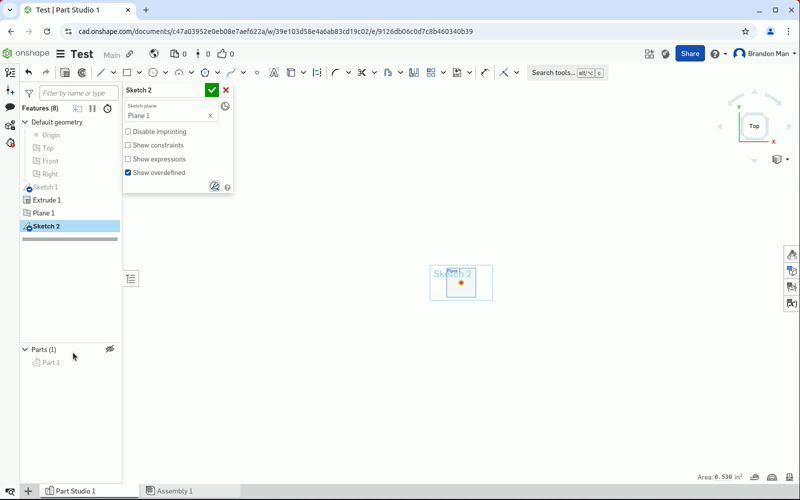
key(shift+e)
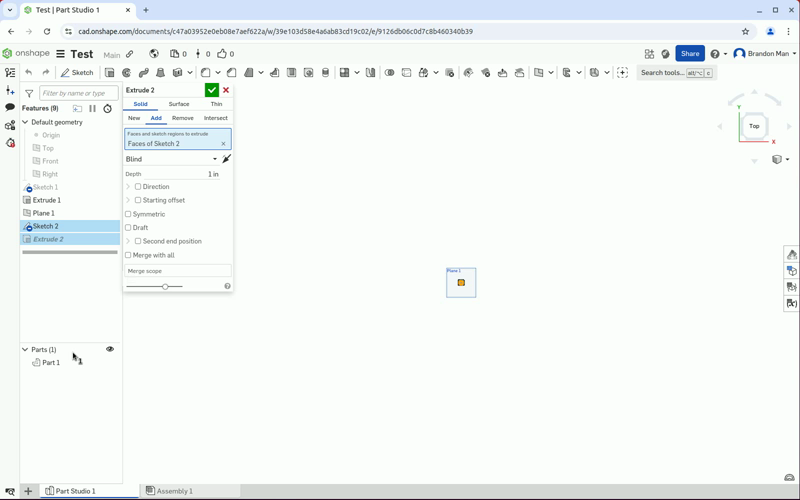
mouse_move(143, 106)
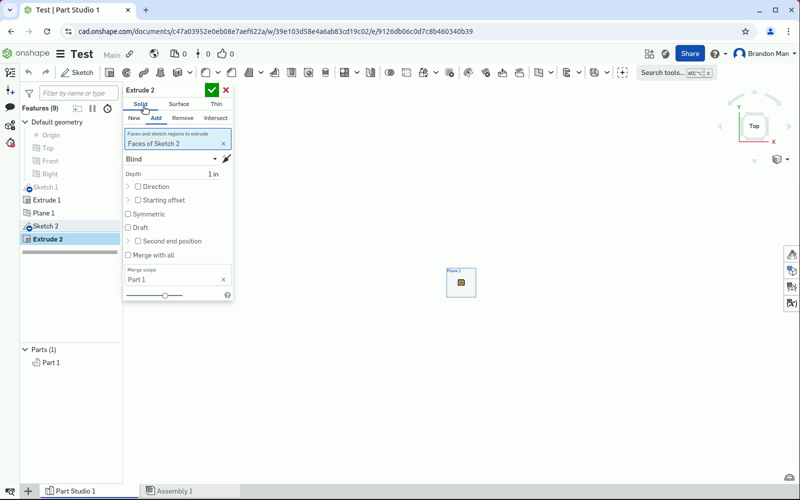
click(143, 106)
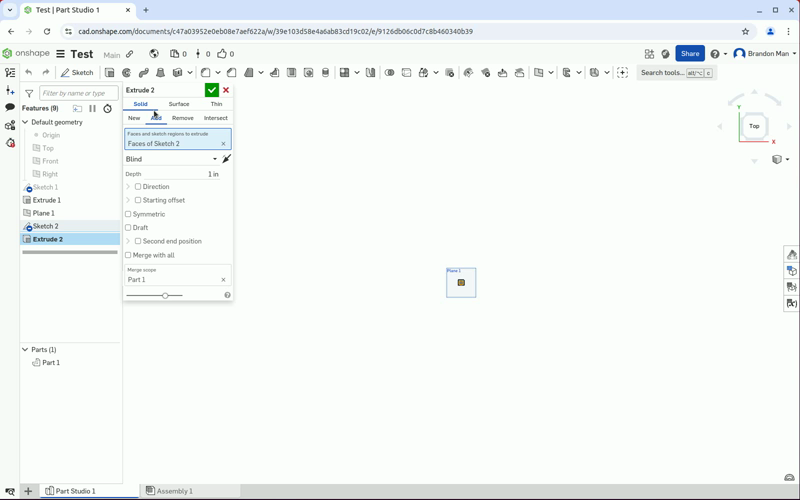
mouse_move(186, 120)
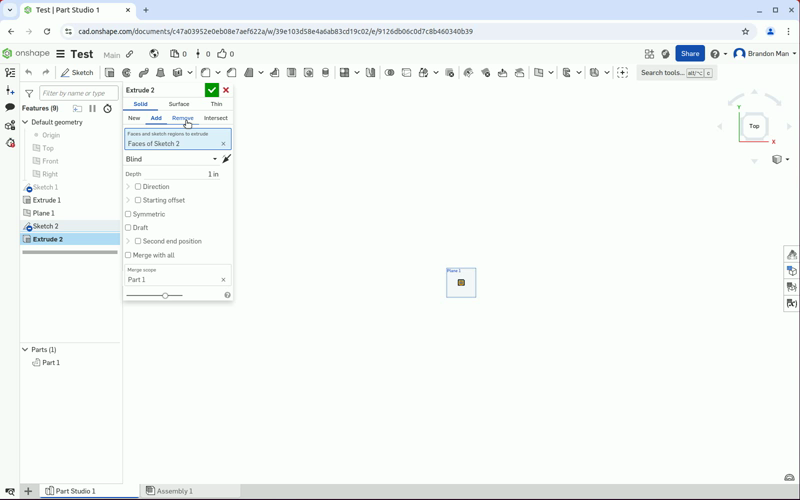
click(186, 120)
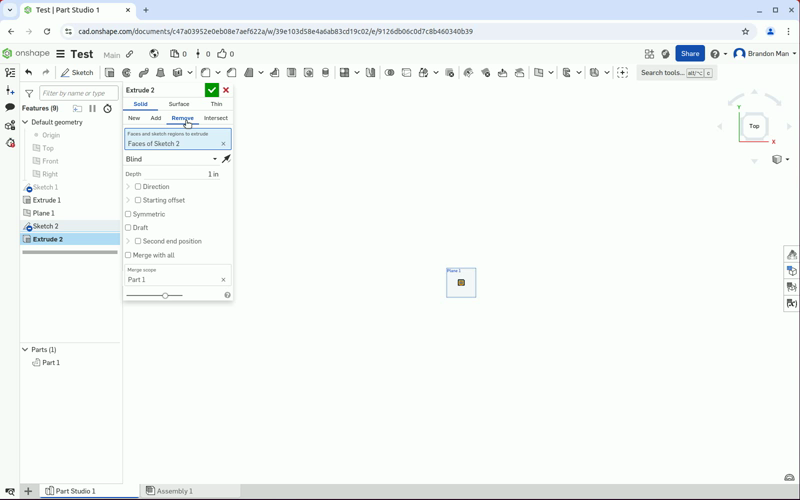
key(tab, 4)
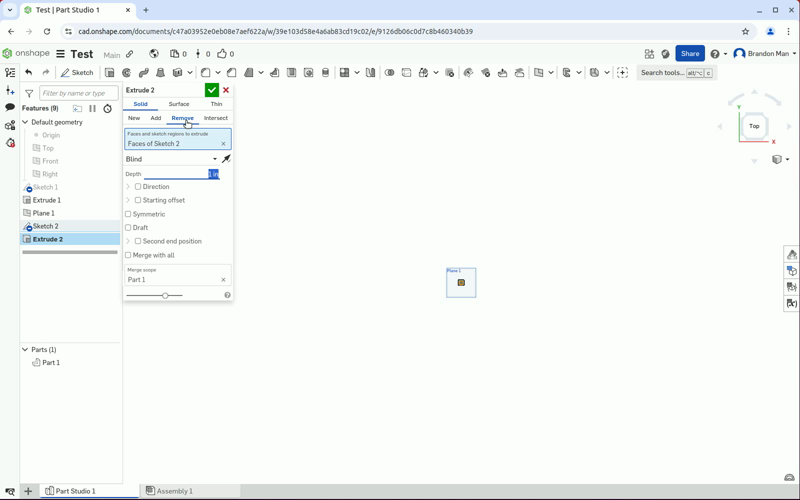
text(0.963)
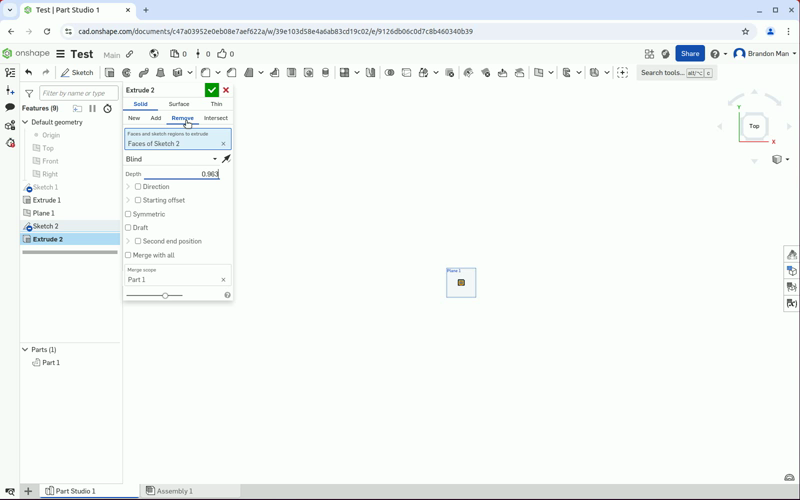
key(tab, 6)
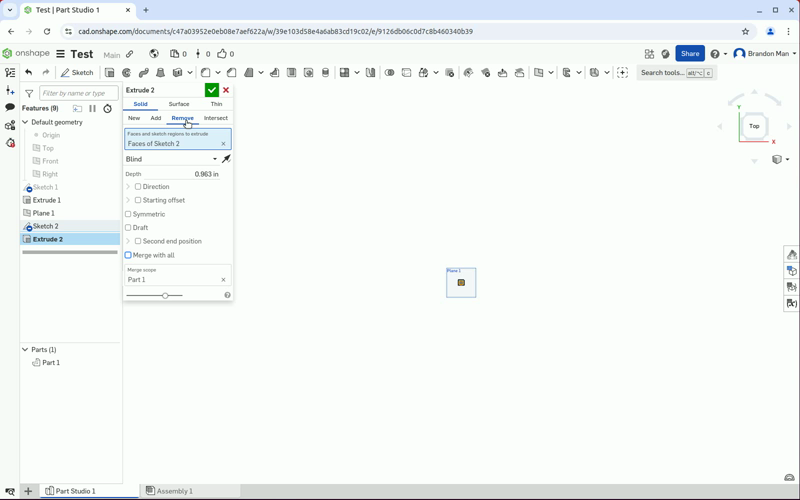
key(space)
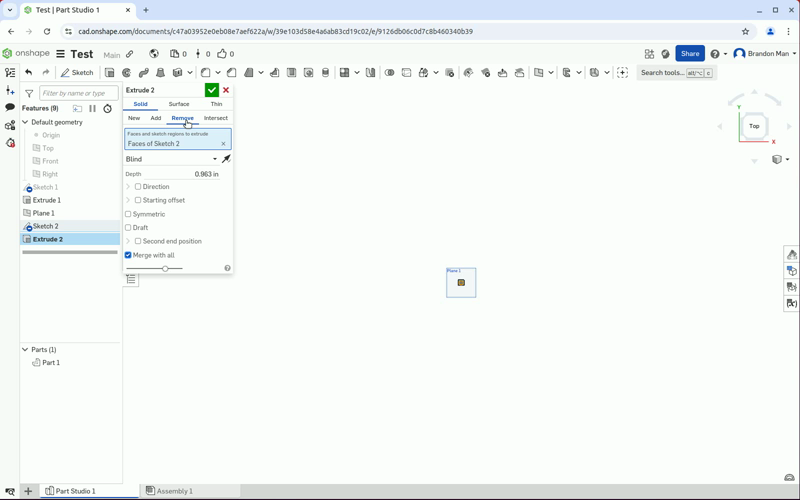
key(enter)
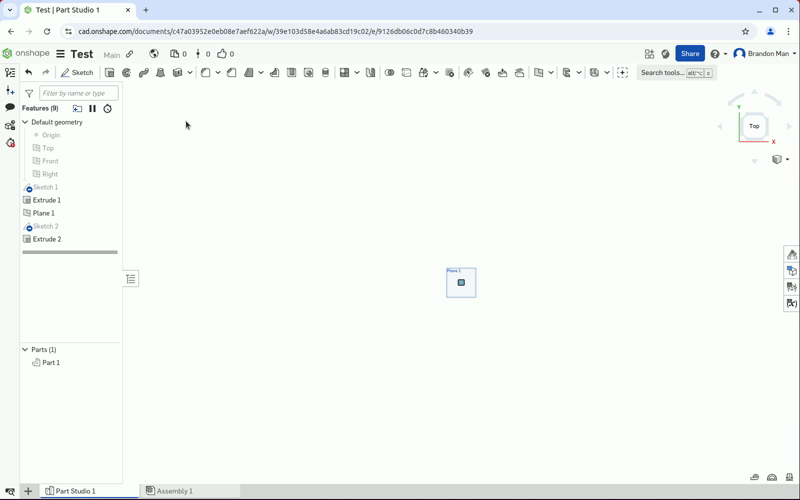
key(shift+h)
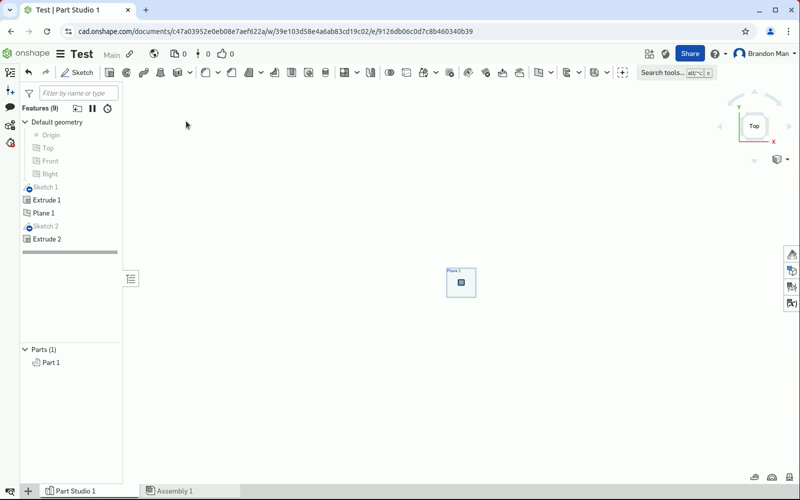
key(shift+h)
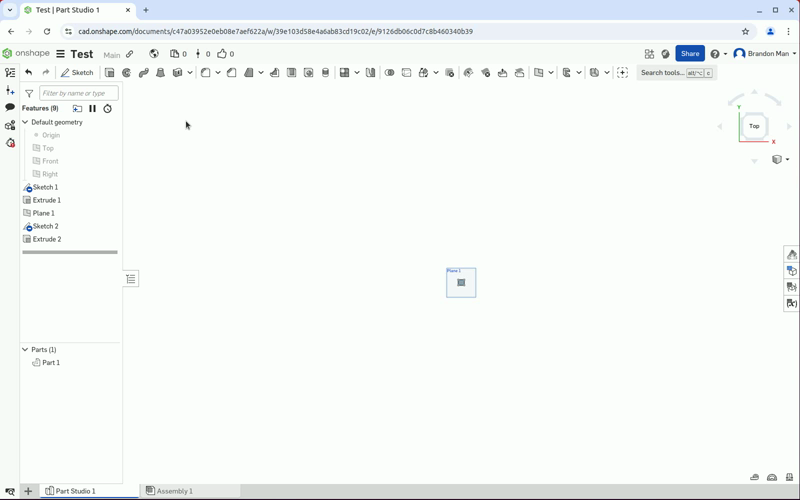
key(shift+7)
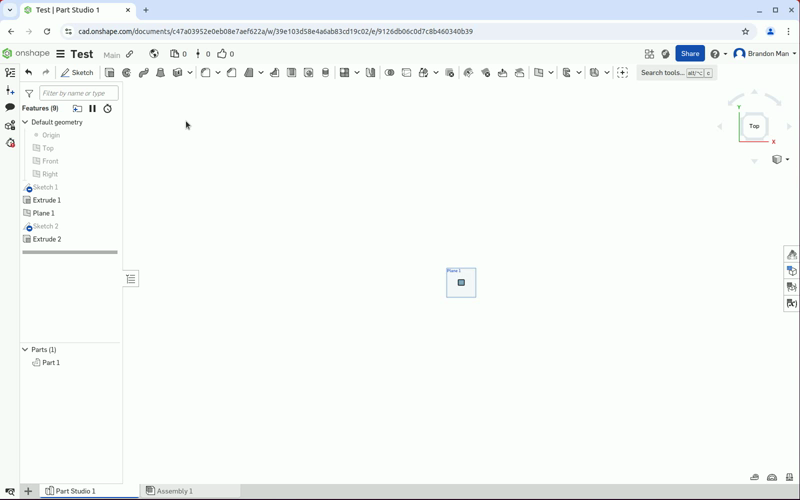
key(up, 3)
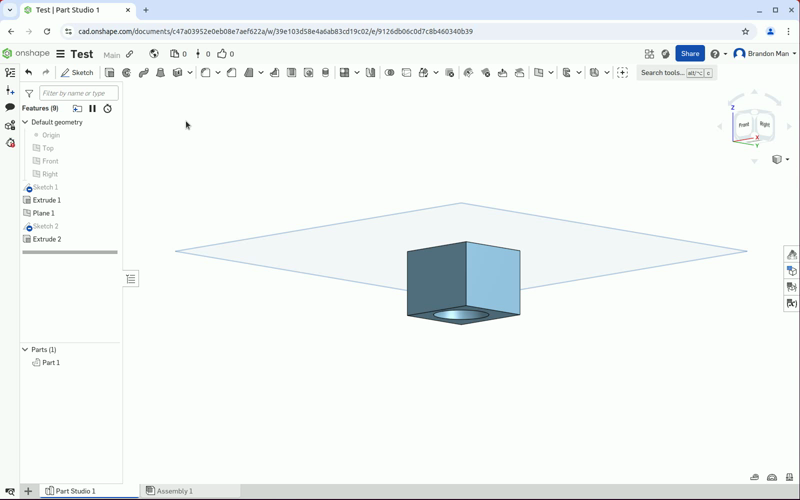
key(left, 3)
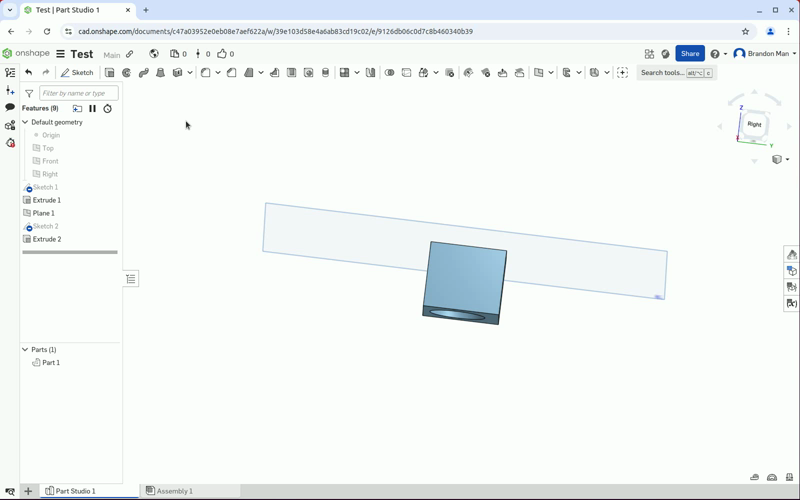
key(right, 3)
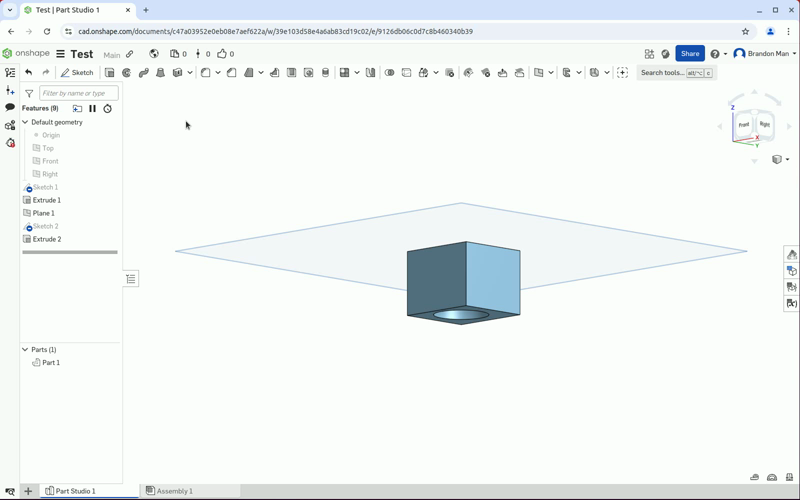
key(down, 3)
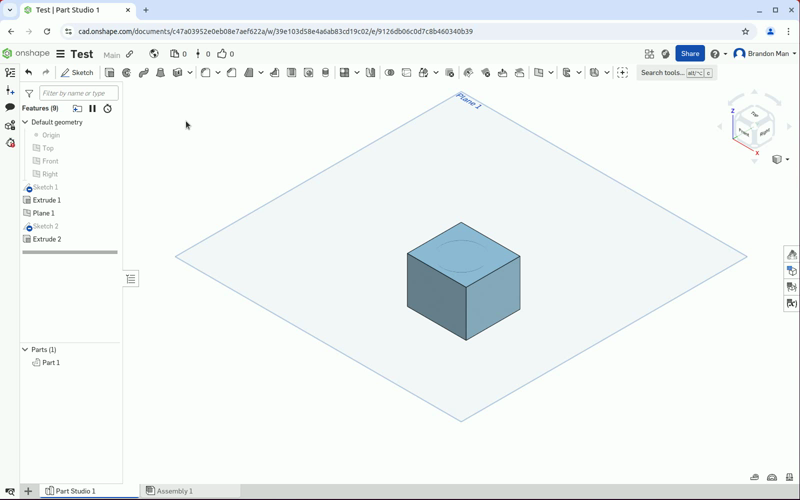
mouse_move(73, 189)
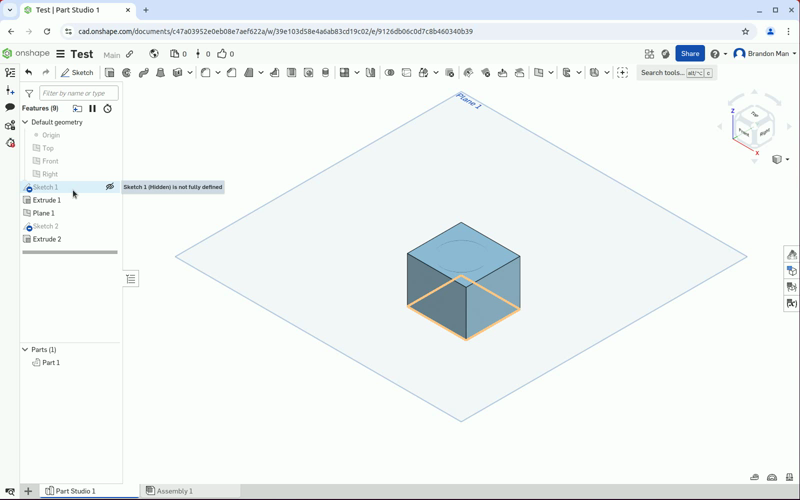
click(73, 189)